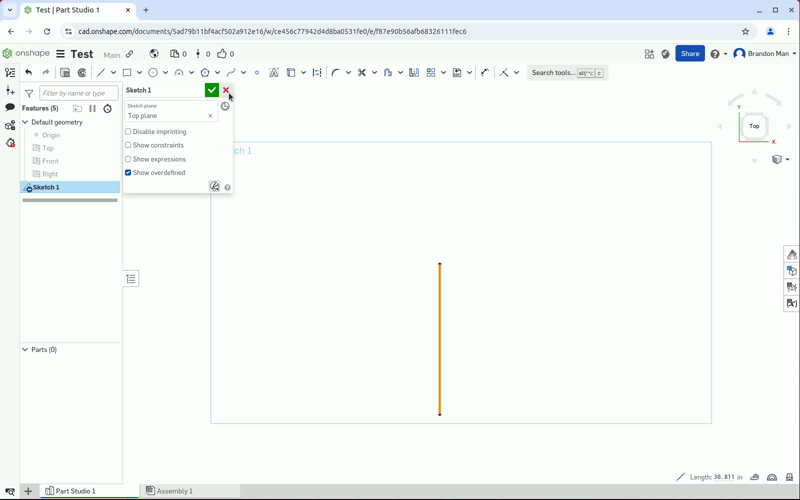
key(shift+h)
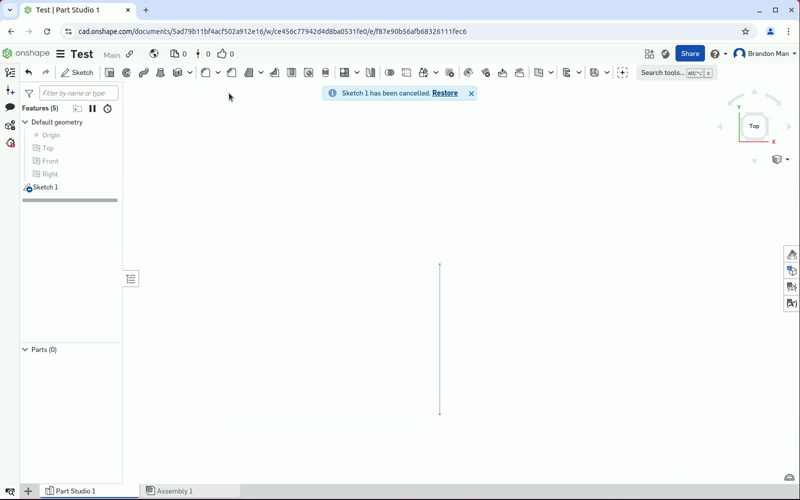
key(shift+s)
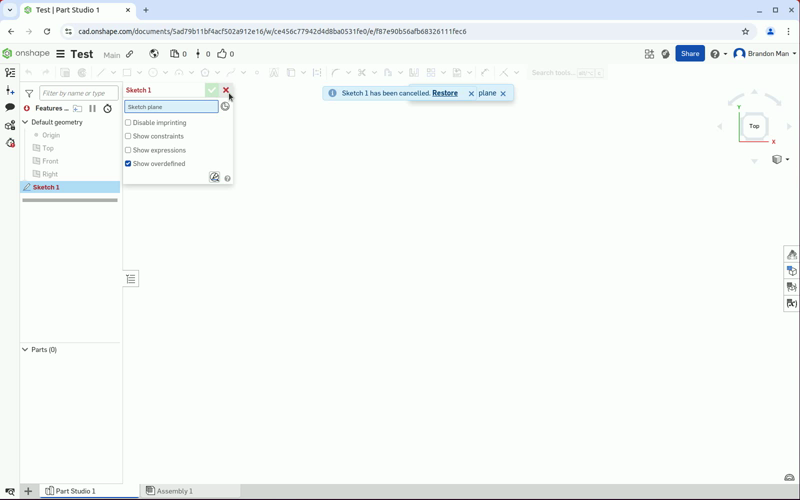
mouse_move(73, 150)
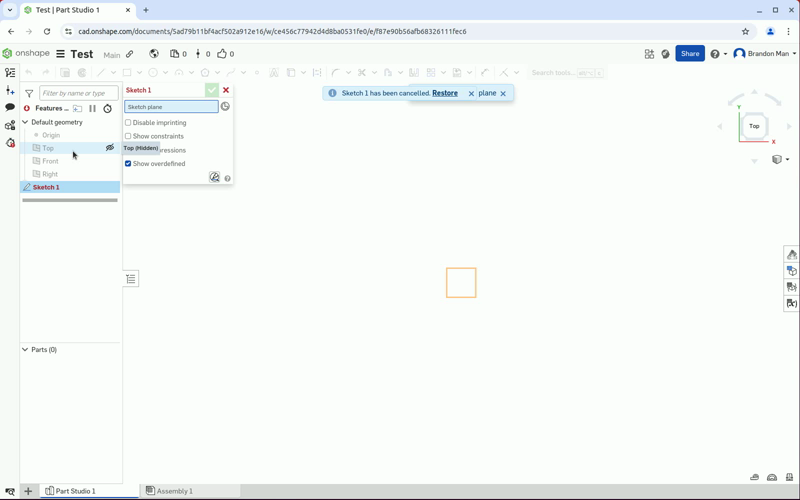
click(73, 150)
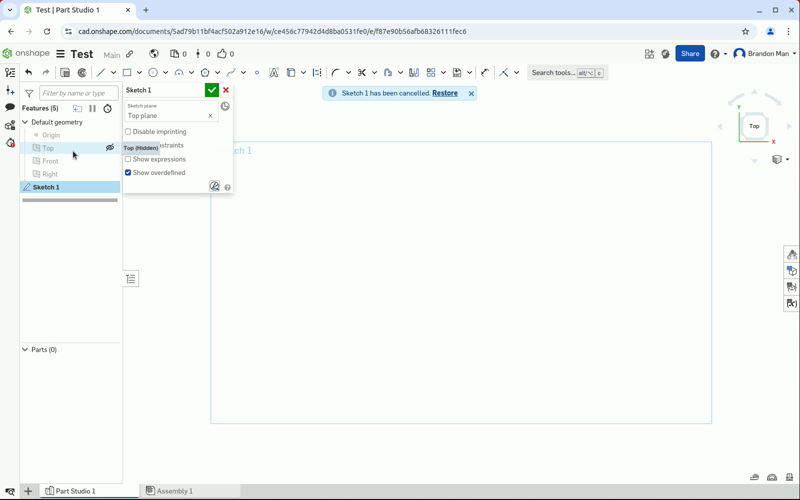
mouse_move(73, 352)
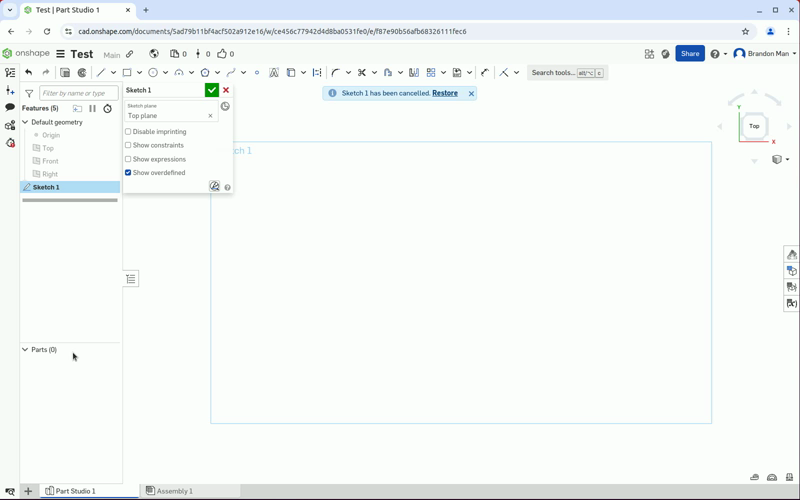
key(y)
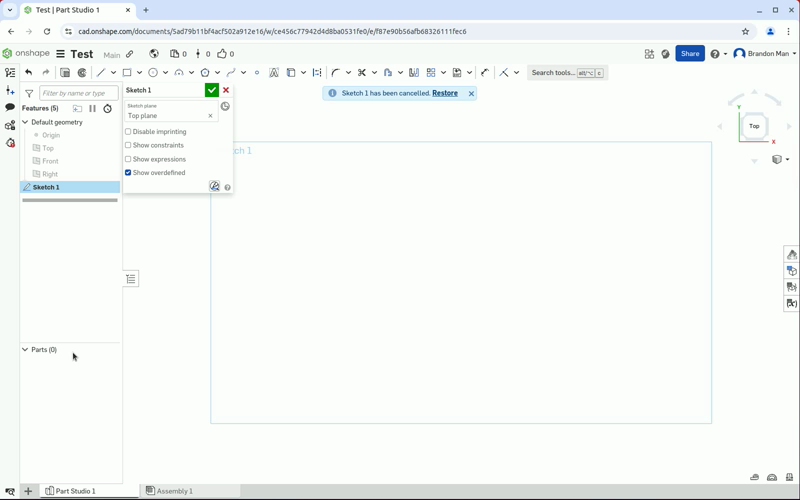
key(l)
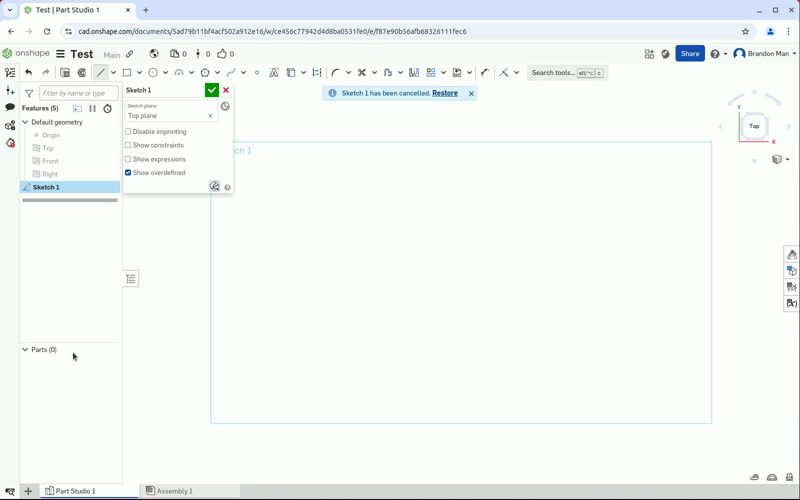
key_down(shift)
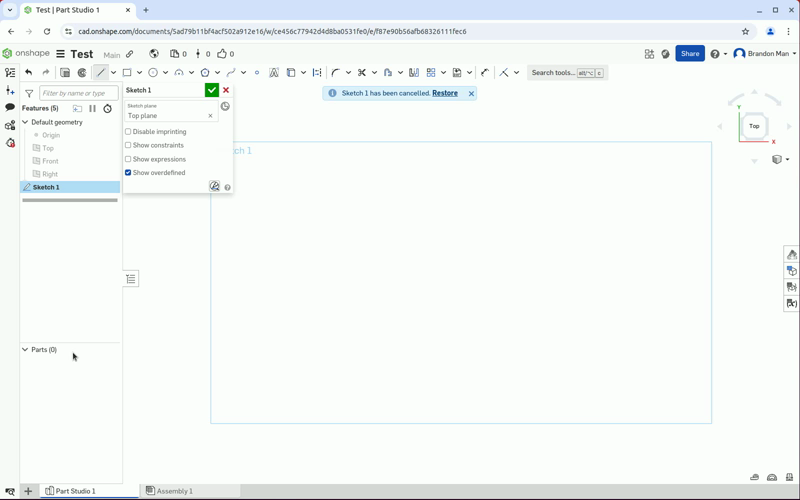
mouse_move(418, 282)
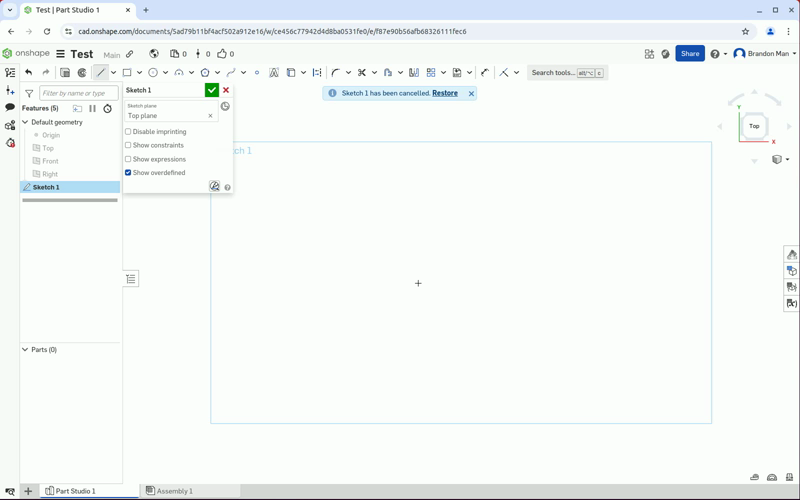
click(418, 282)
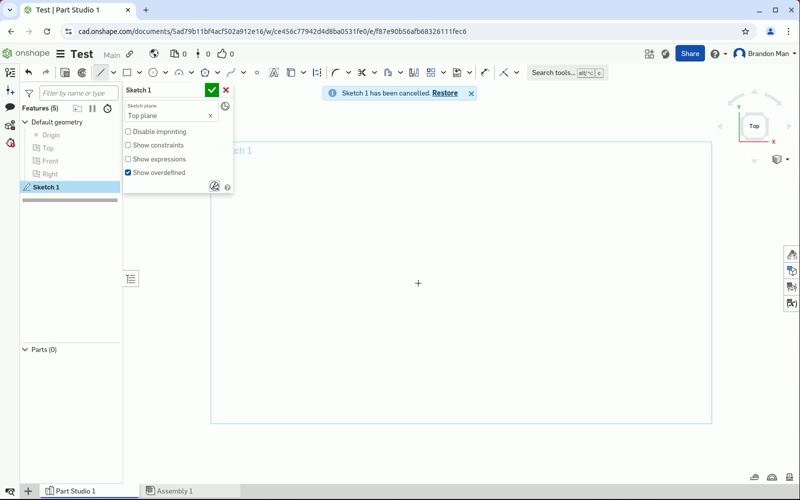
key_up(shift)
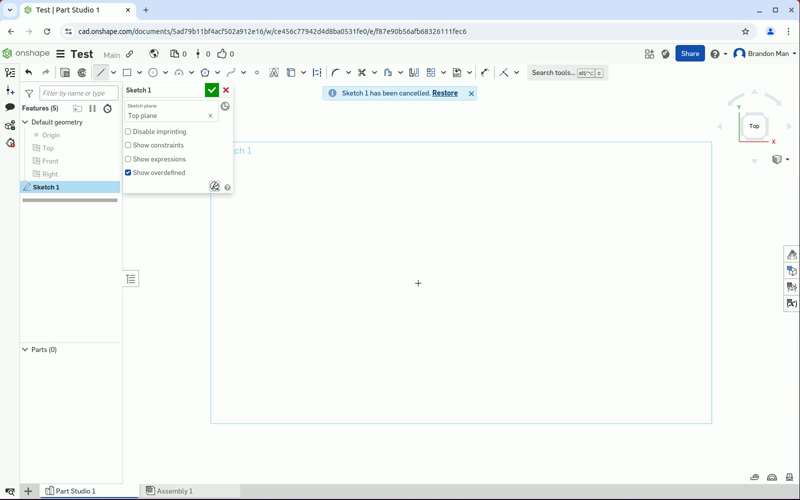
key_down(shift)
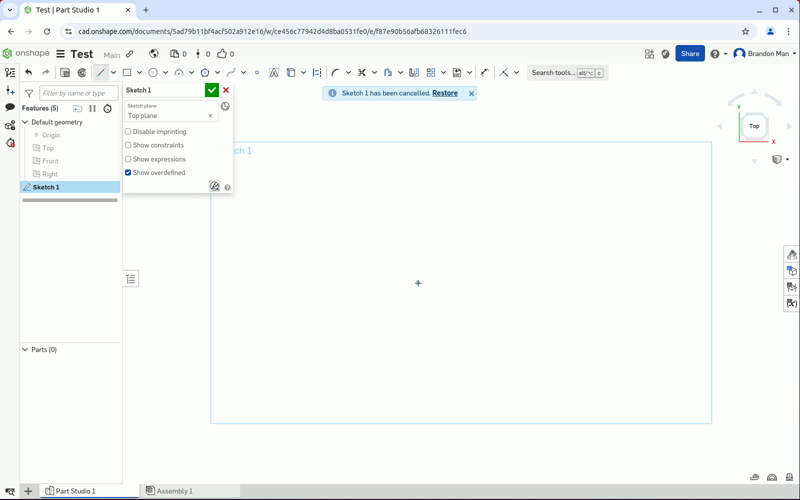
mouse_move(448, 282)
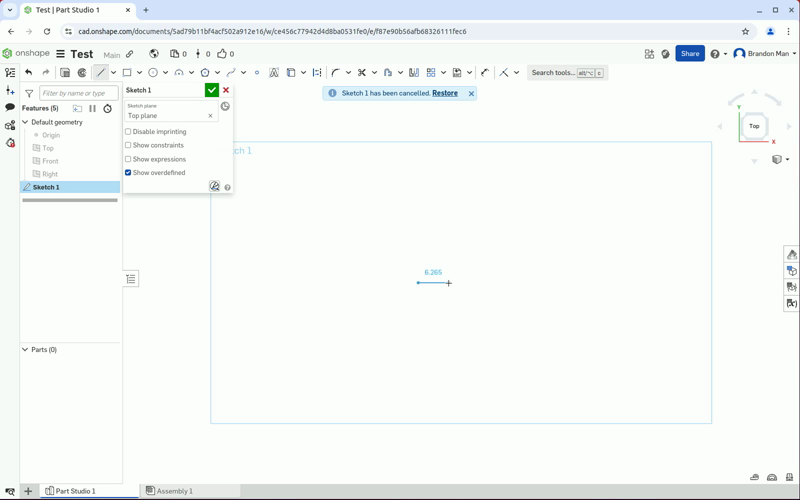
mouse_move(447, 282)
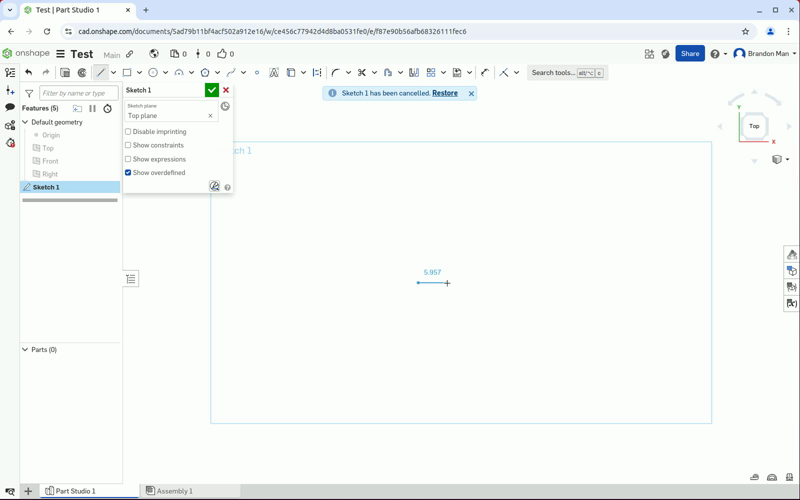
click(447, 282)
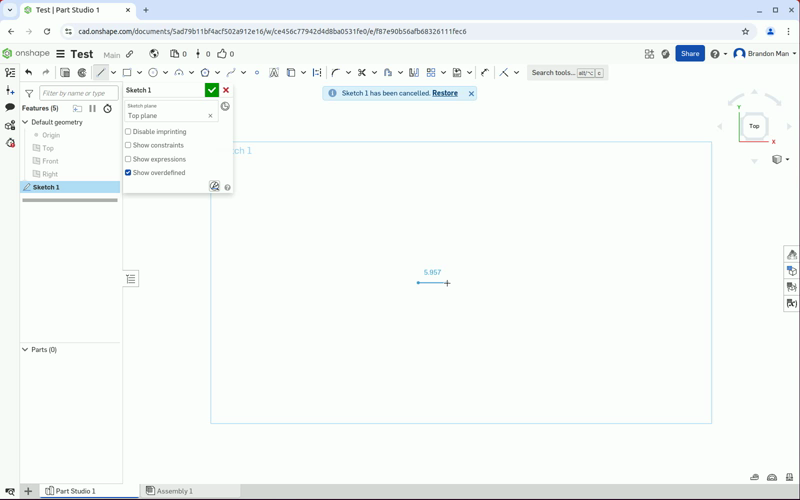
key_up(shift)
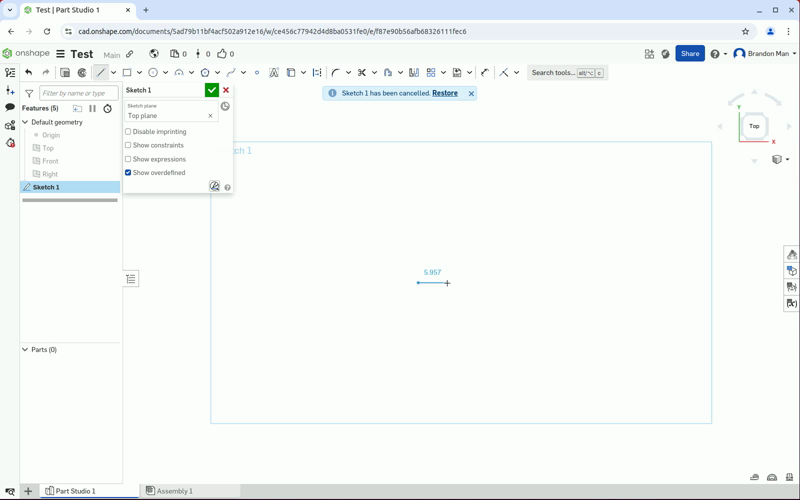
key(esc)
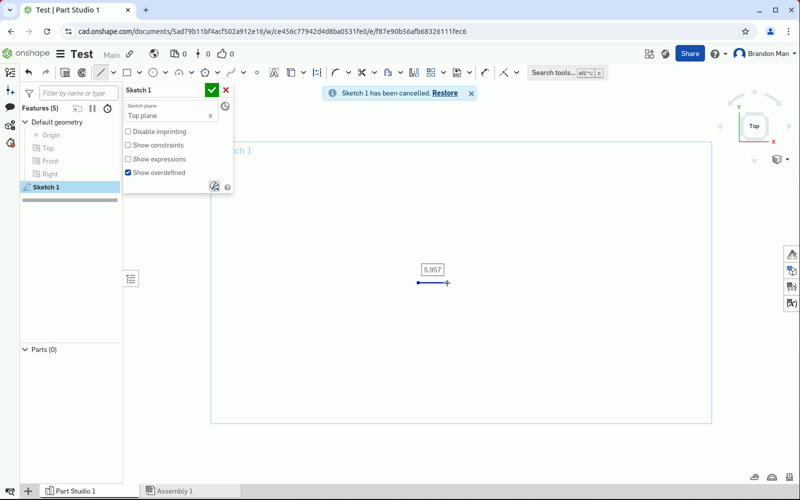
key(a)
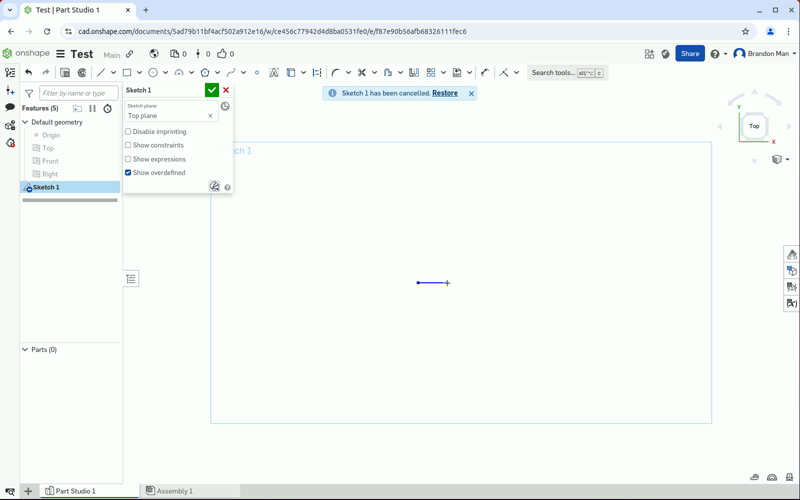
mouse_move(447, 282)
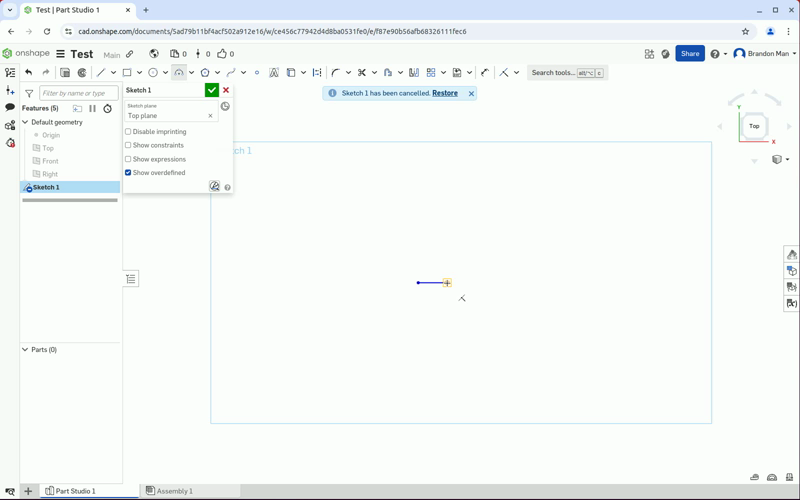
click(447, 282)
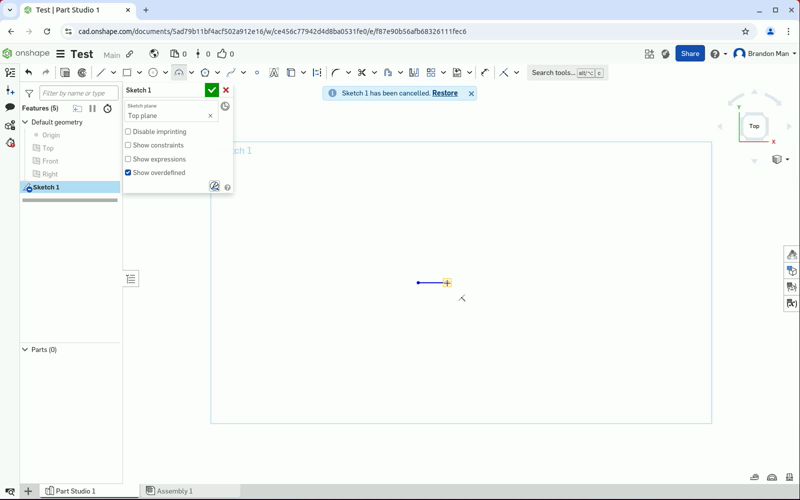
key_down(shift)
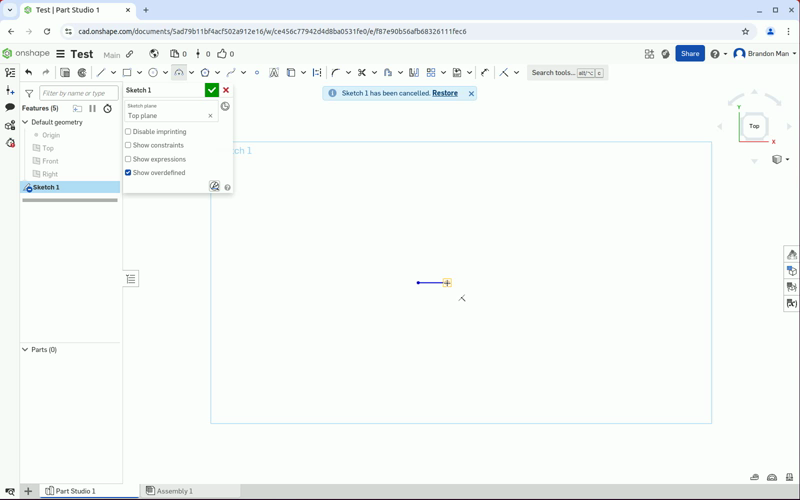
mouse_move(461, 268)
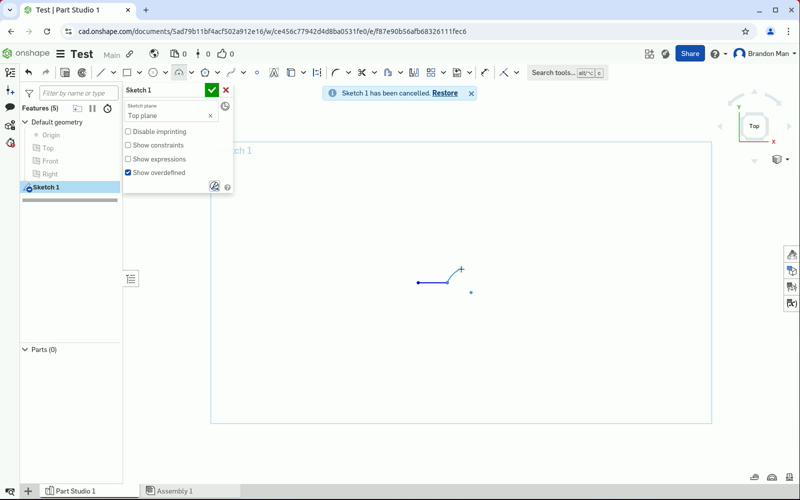
click(461, 268)
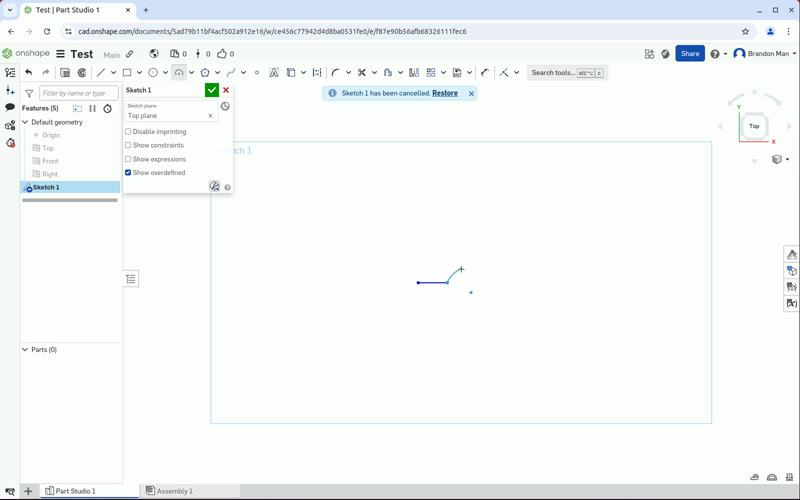
mouse_move(471, 292)
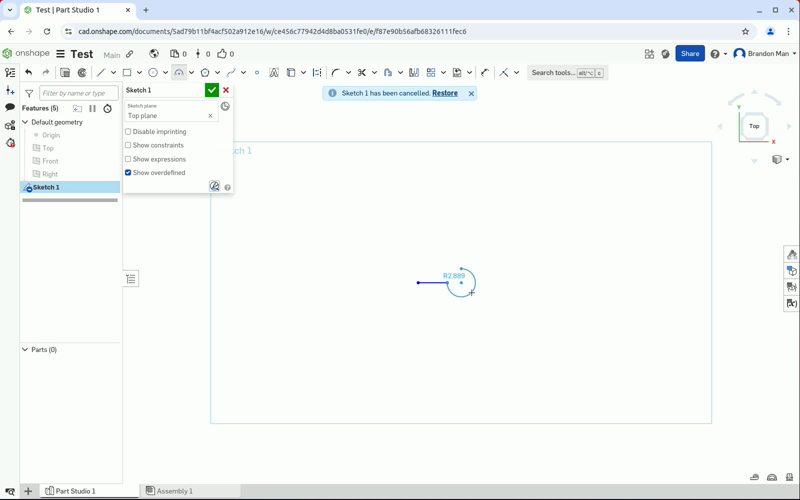
click(471, 292)
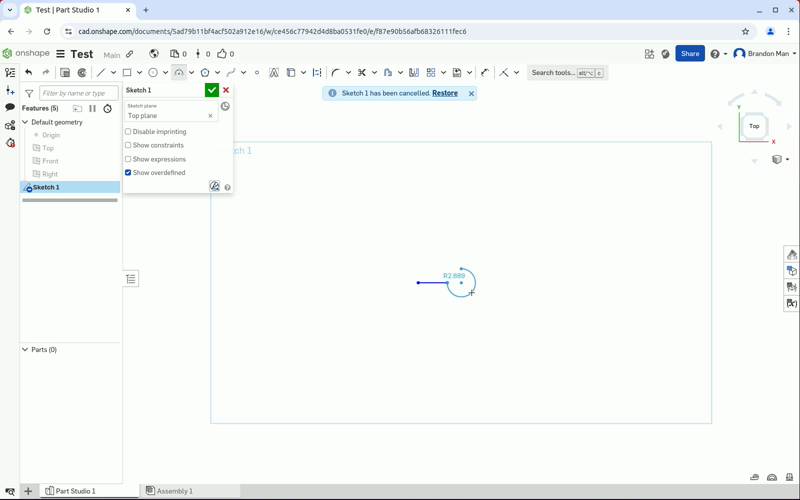
key_up(shift)
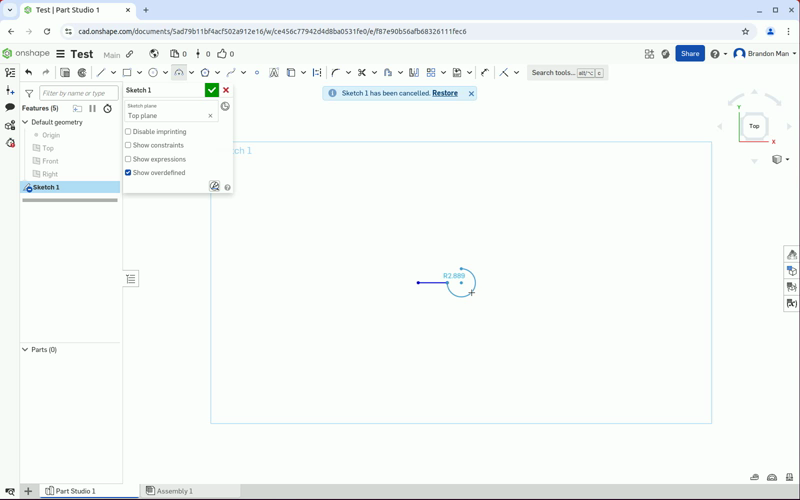
key(esc)
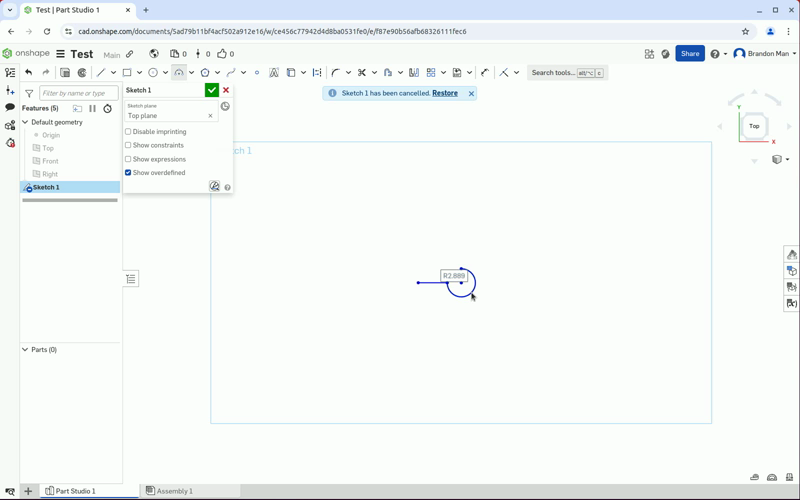
key(l)
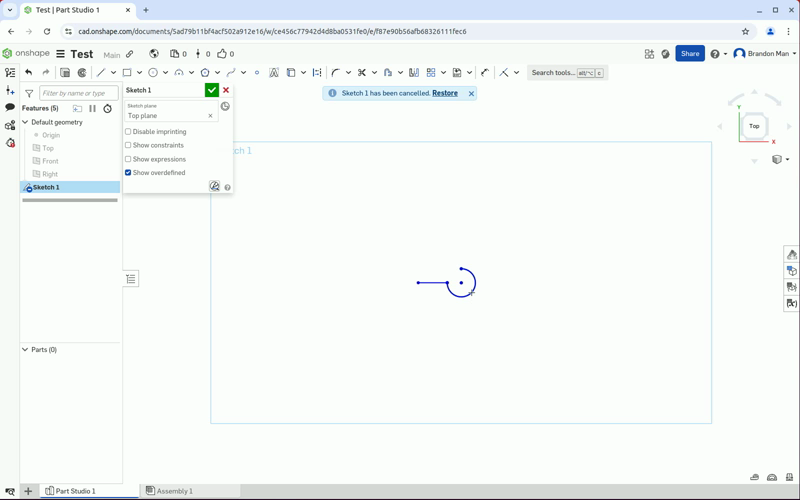
mouse_move(461, 268)
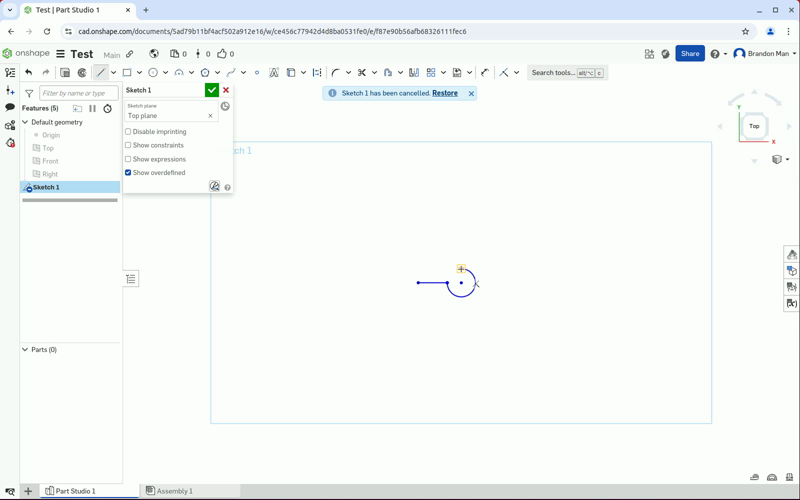
click(461, 268)
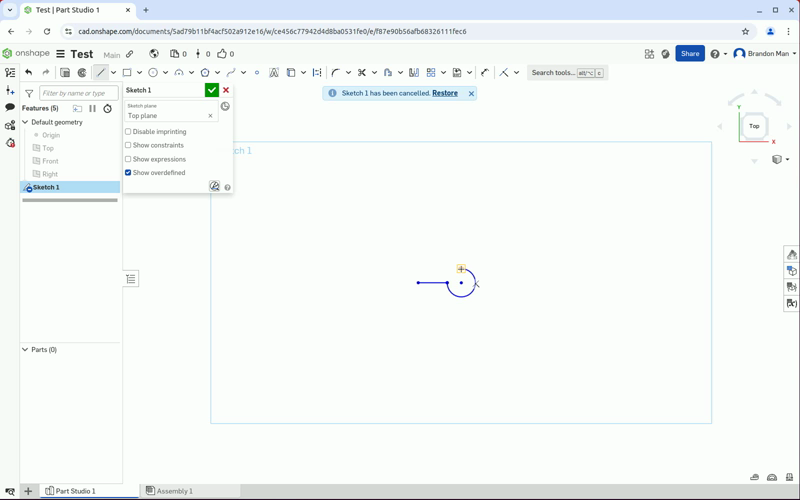
key_down(shift)
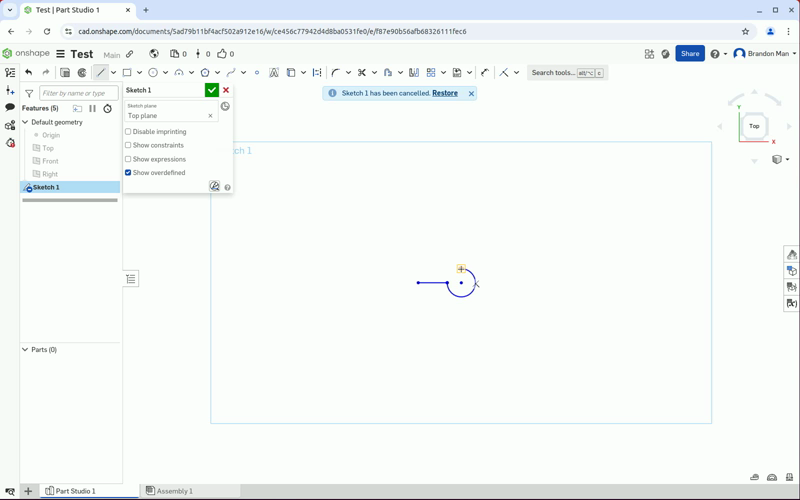
mouse_move(491, 268)
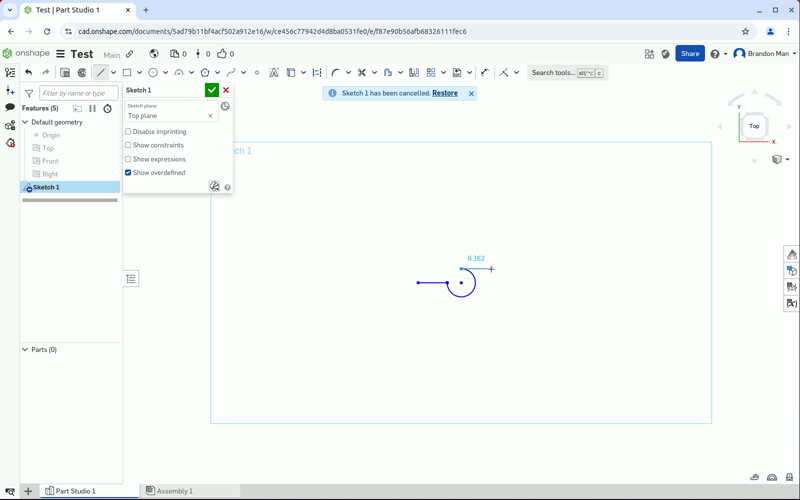
mouse_move(432, 268)
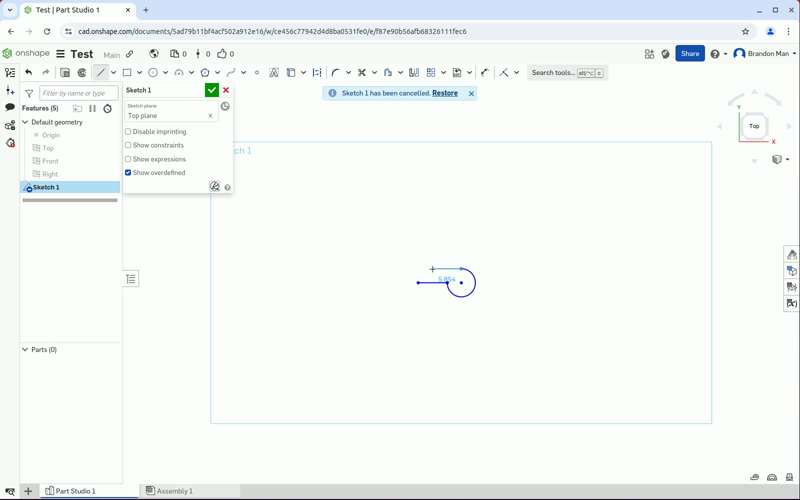
click(432, 268)
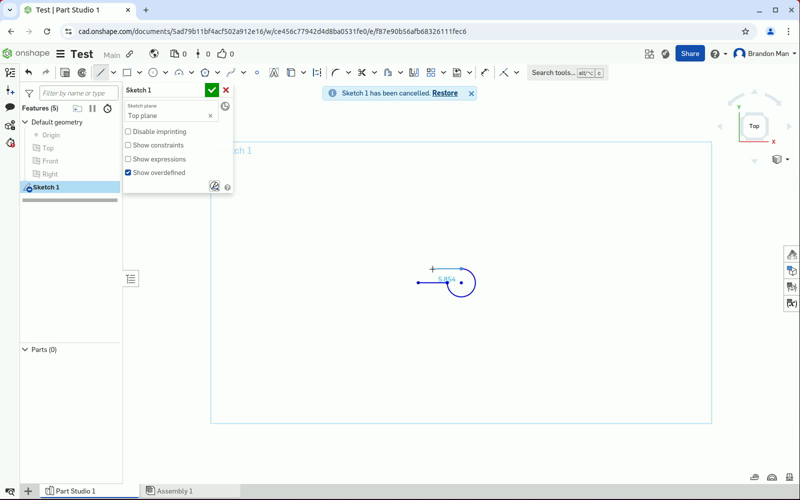
key_up(shift)
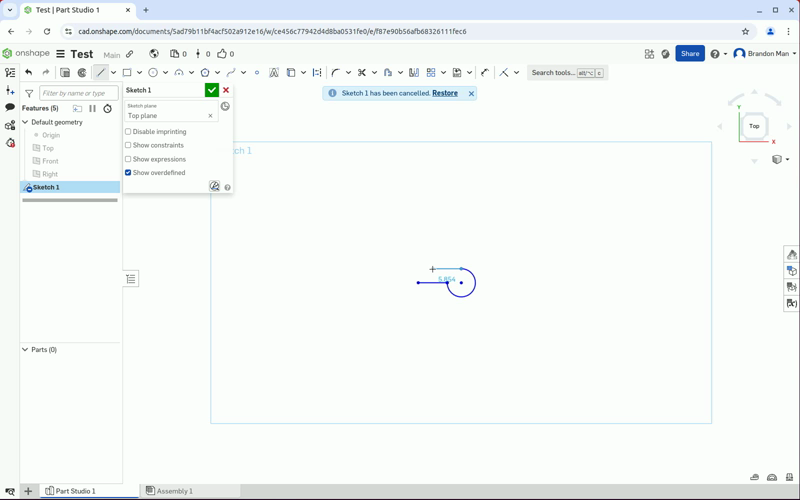
key_down(shift)
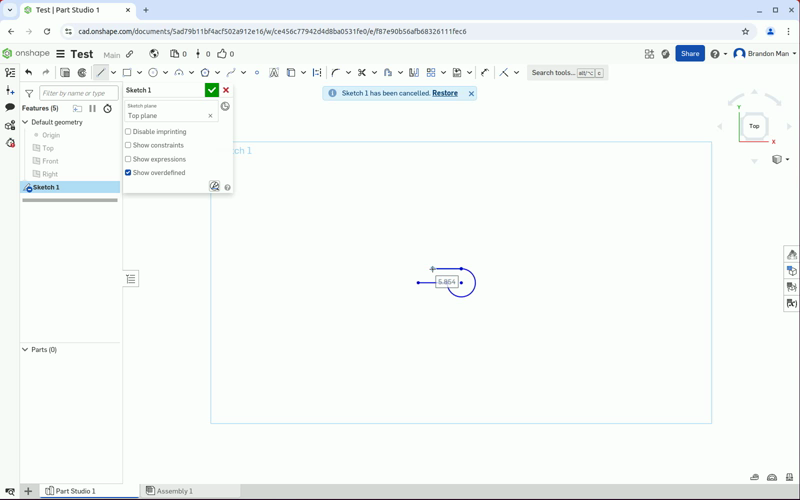
mouse_move(462, 268)
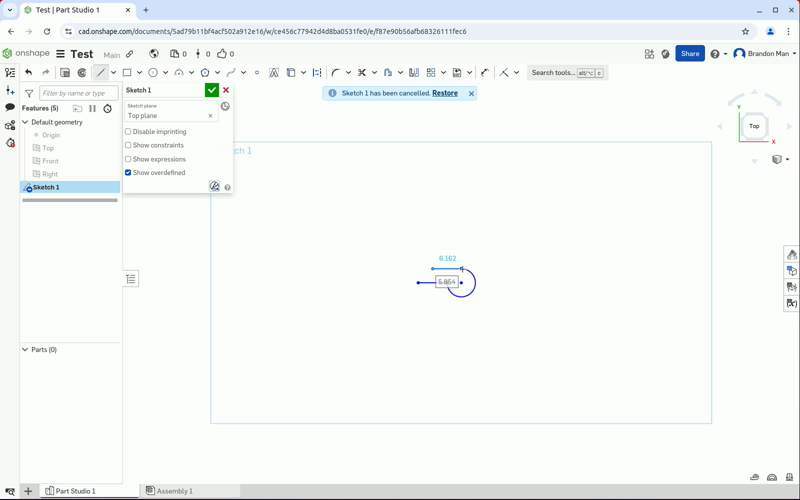
mouse_move(432, 240)
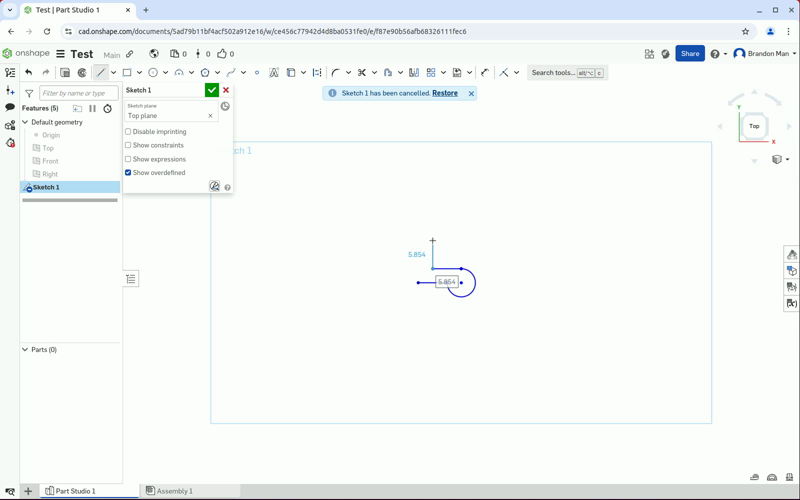
click(432, 240)
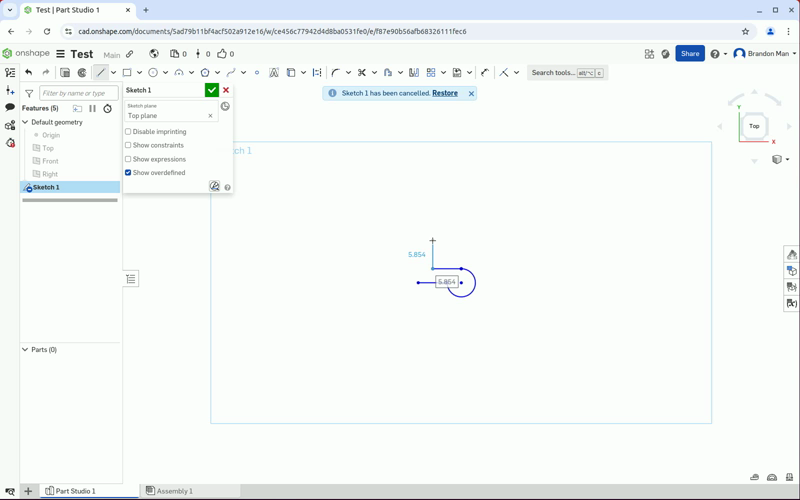
key_up(shift)
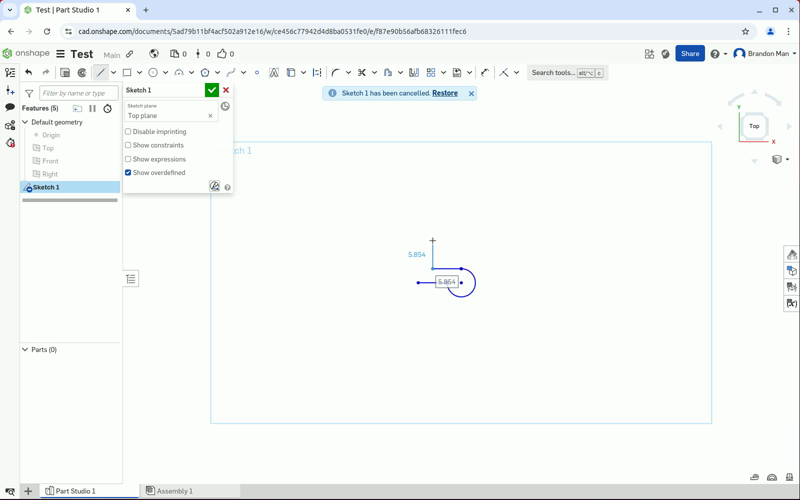
key_down(shift)
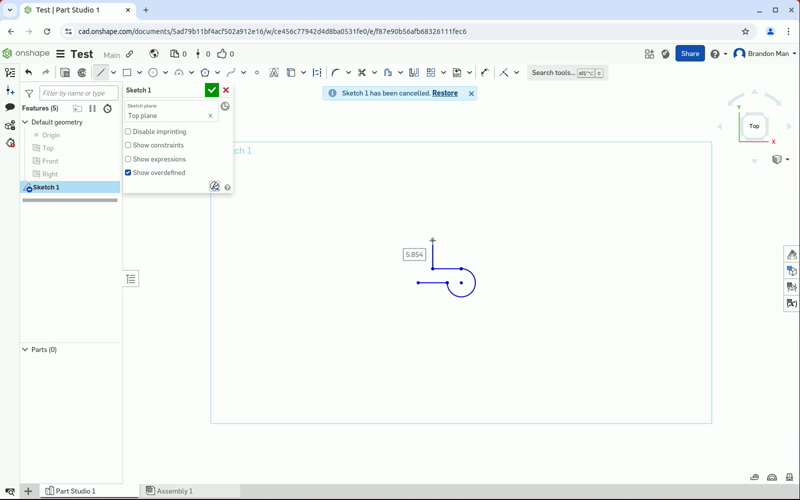
mouse_move(462, 240)
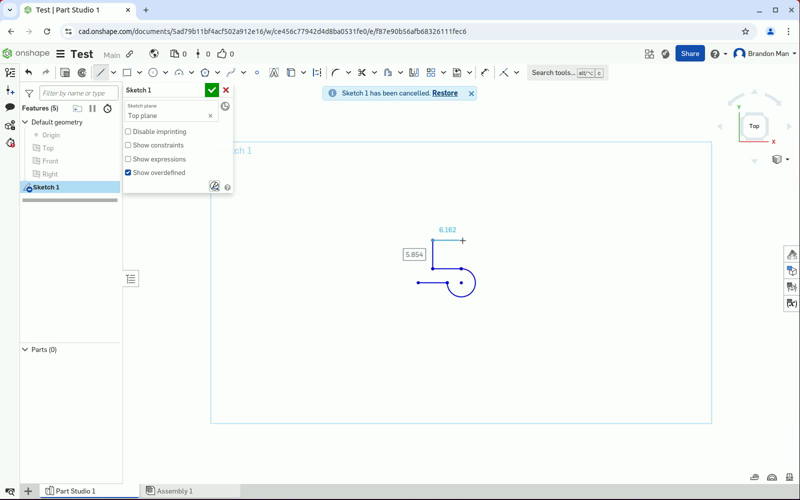
mouse_move(418, 240)
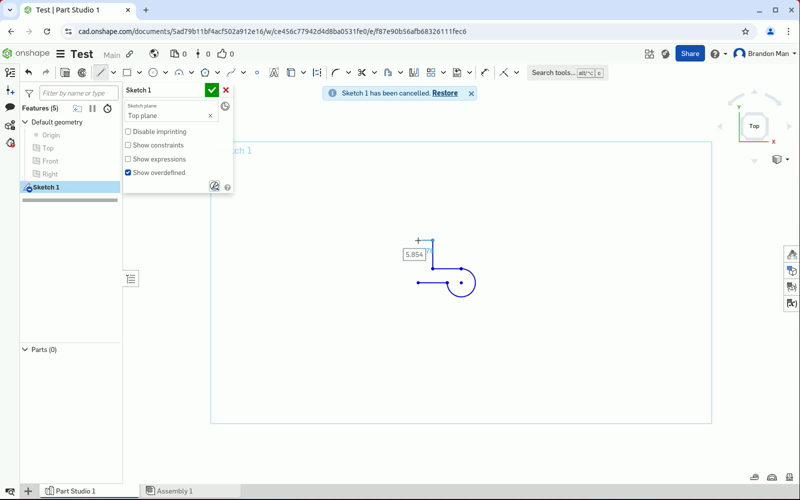
click(418, 240)
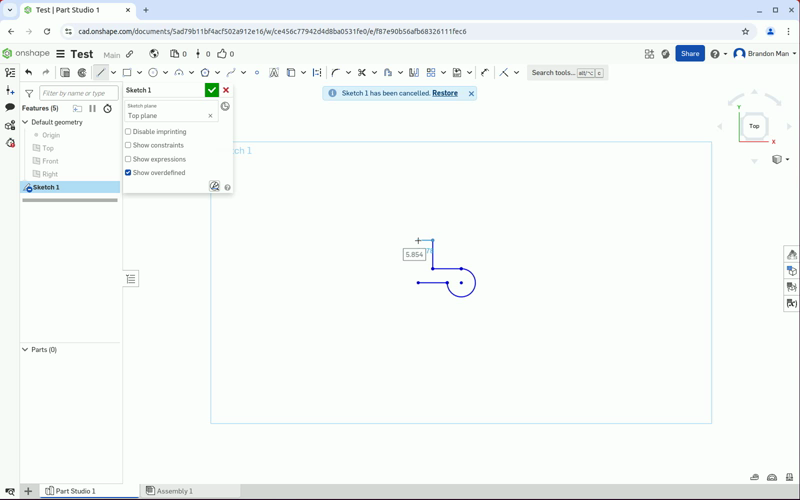
key_up(shift)
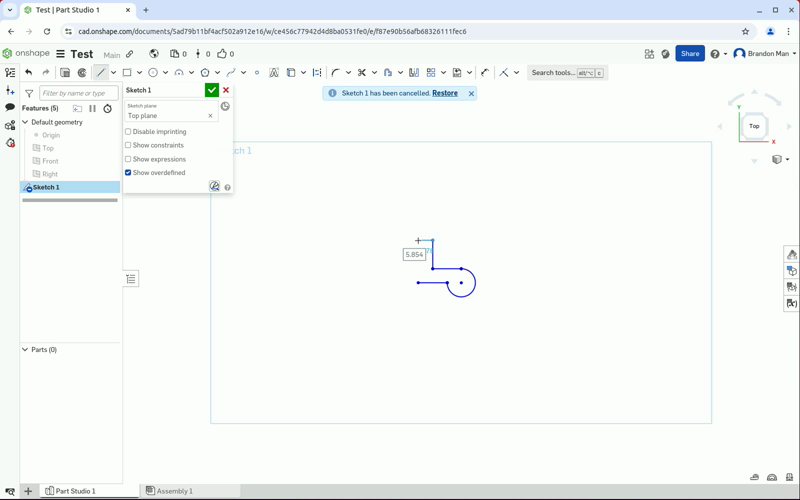
key_down(shift)
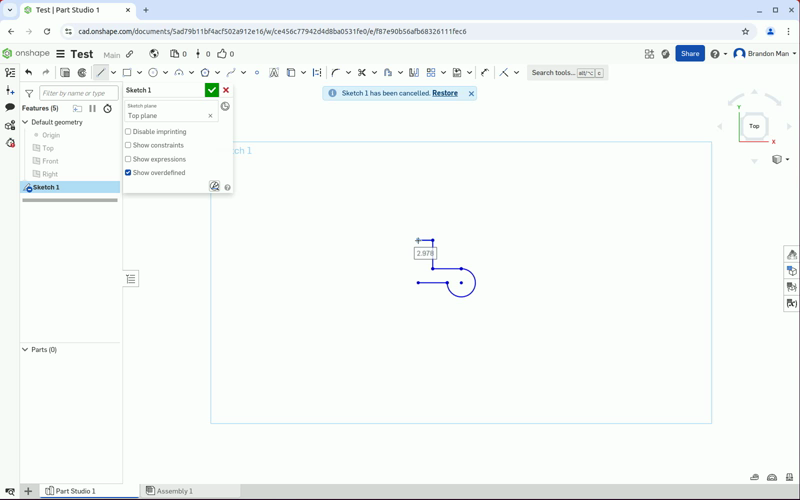
mouse_move(448, 240)
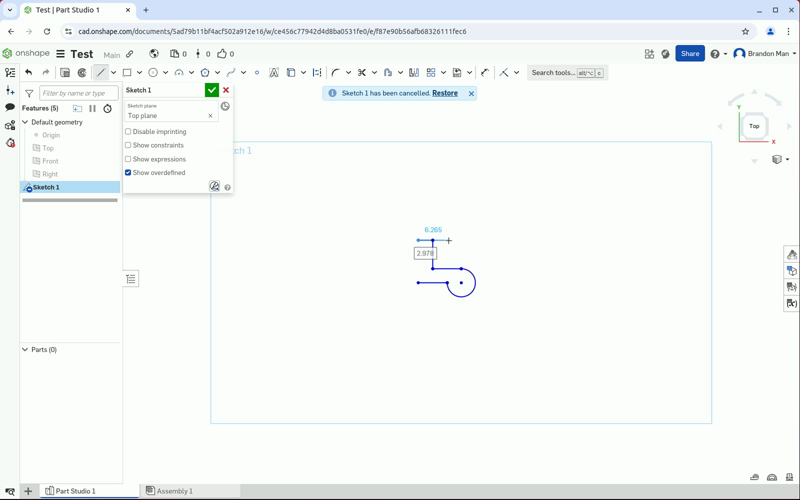
mouse_move(418, 268)
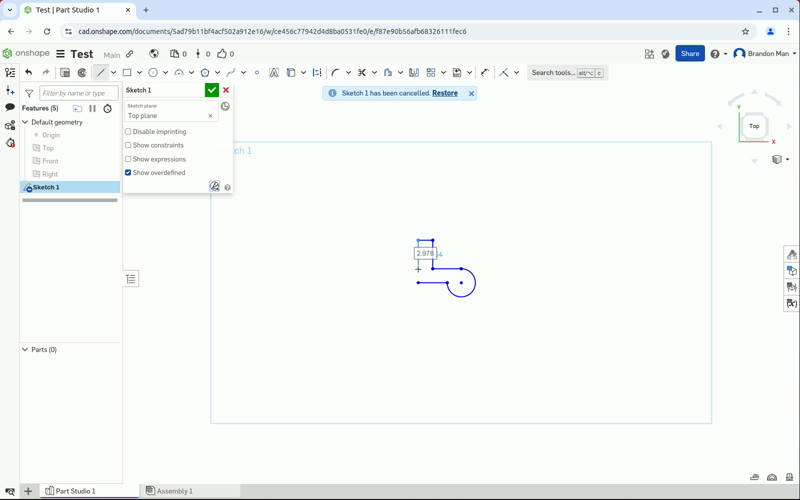
click(418, 268)
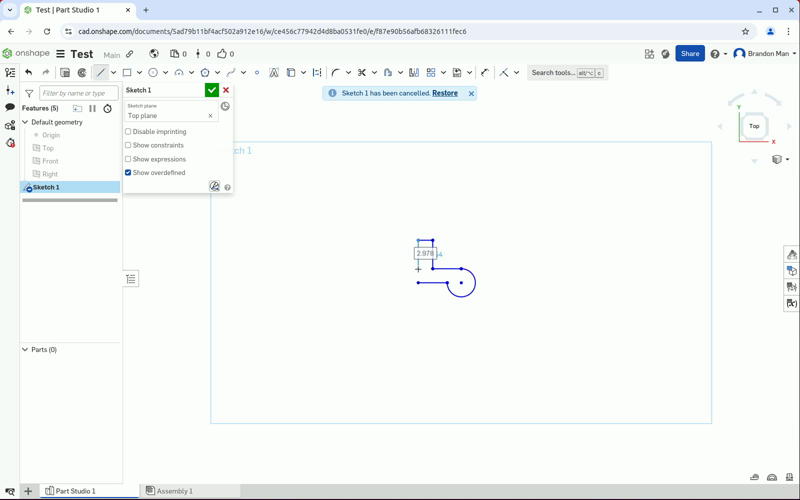
key_up(shift)
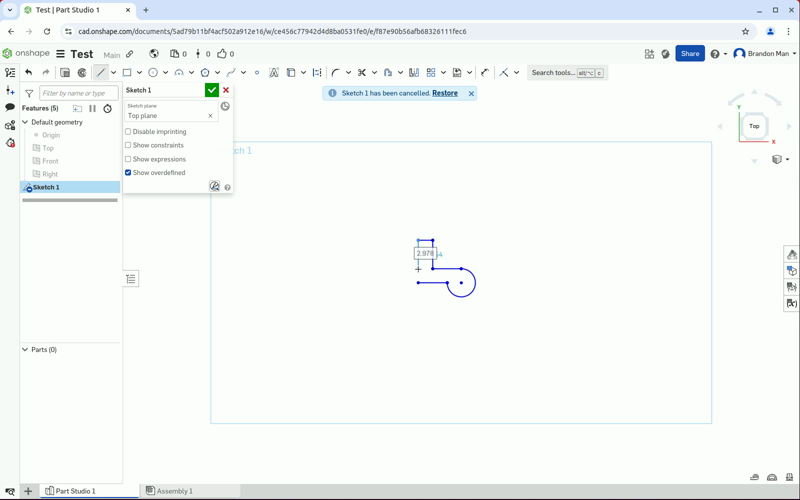
mouse_move(448, 268)
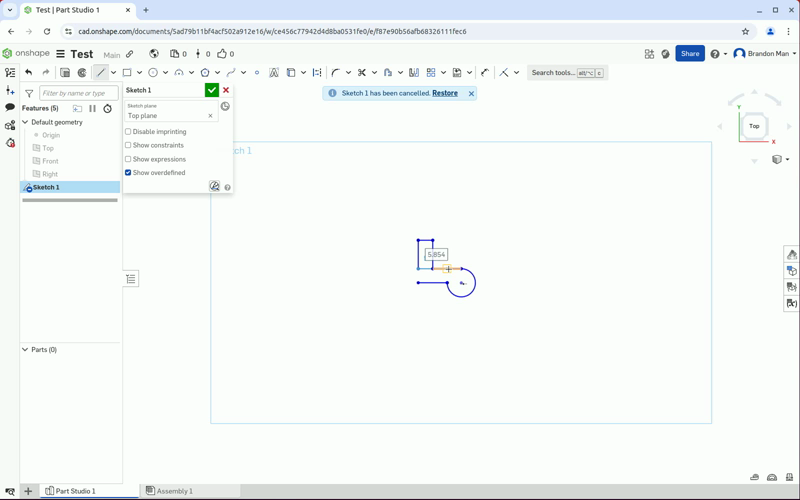
key_down(shift)
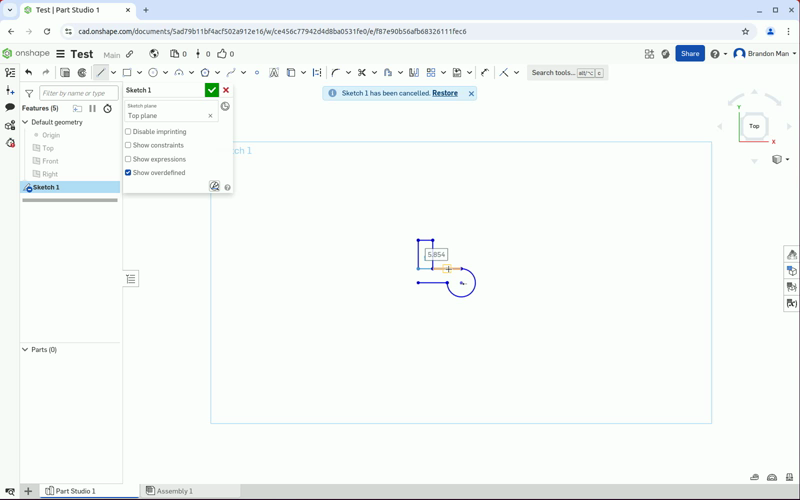
mouse_move(418, 282)
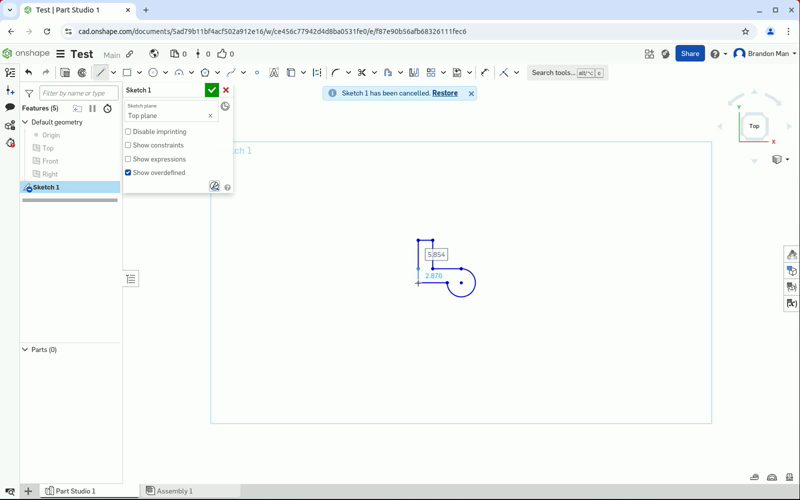
key_up(shift)
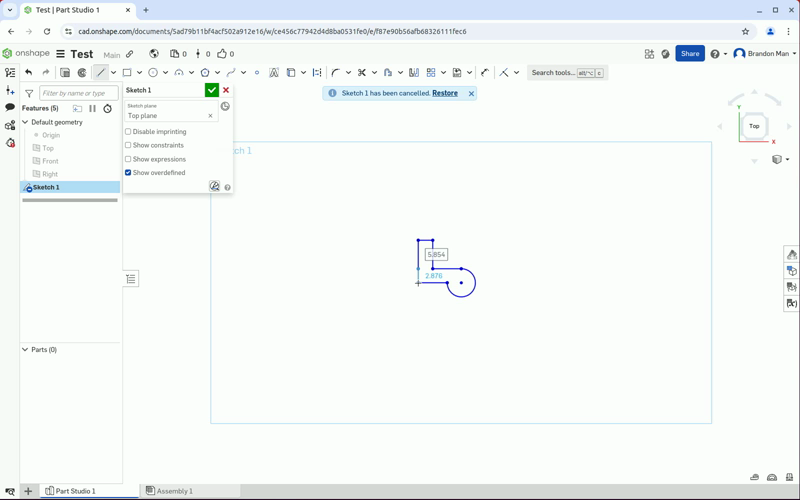
click(418, 282)
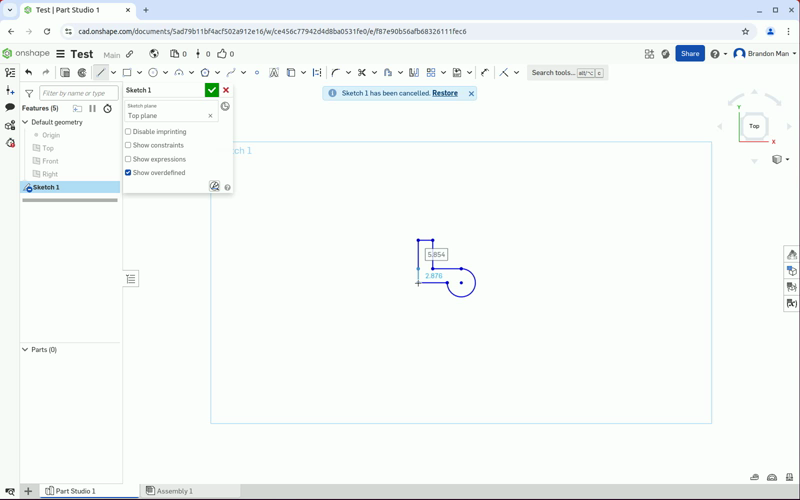
key(esc)
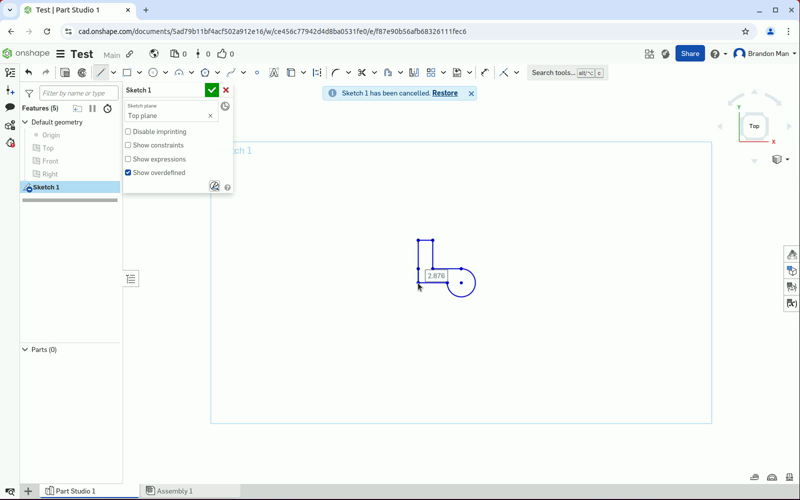
key(c)
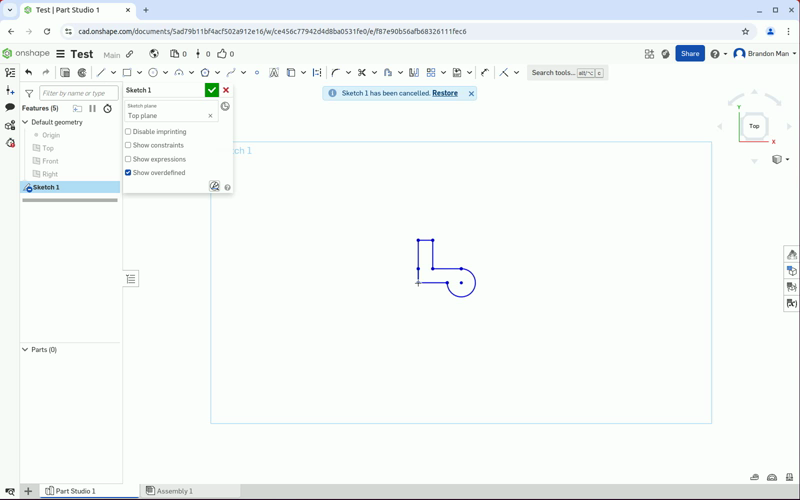
key_down(shift)
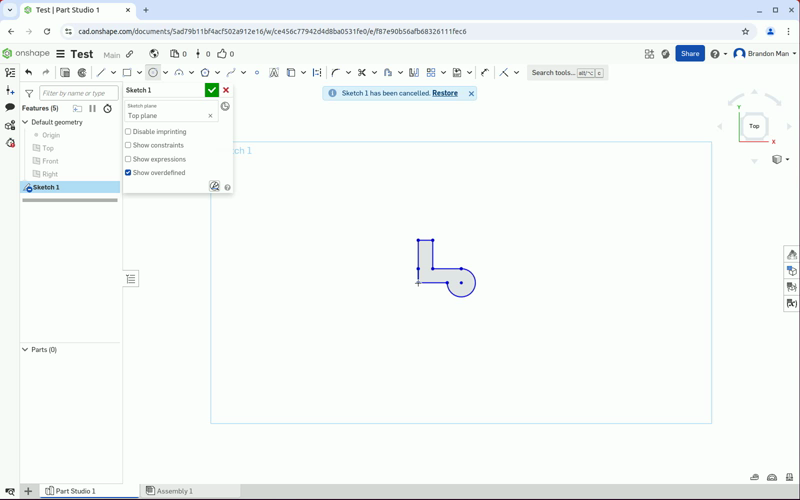
mouse_move(461, 282)
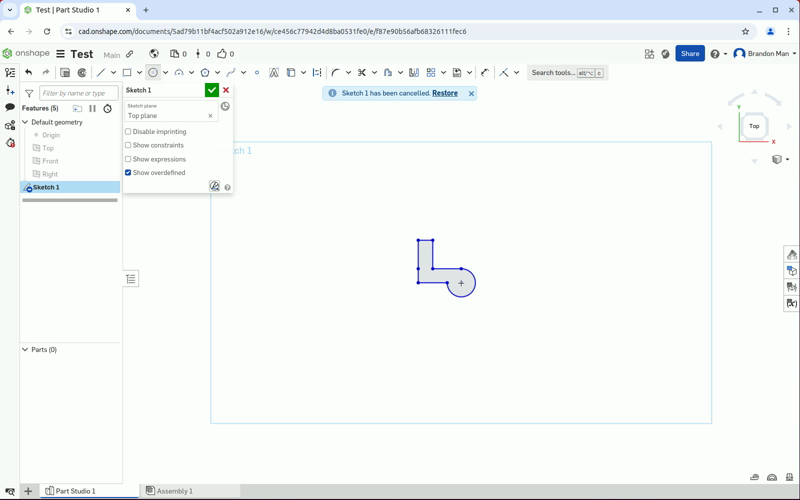
click(461, 282)
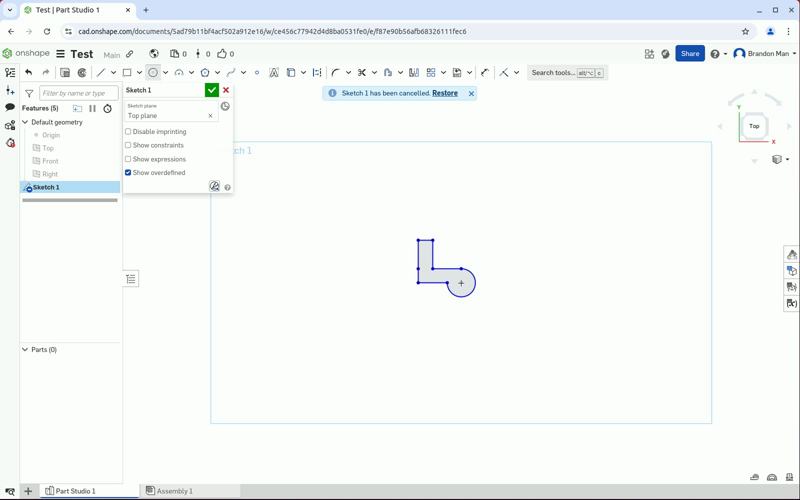
key_up(shift)
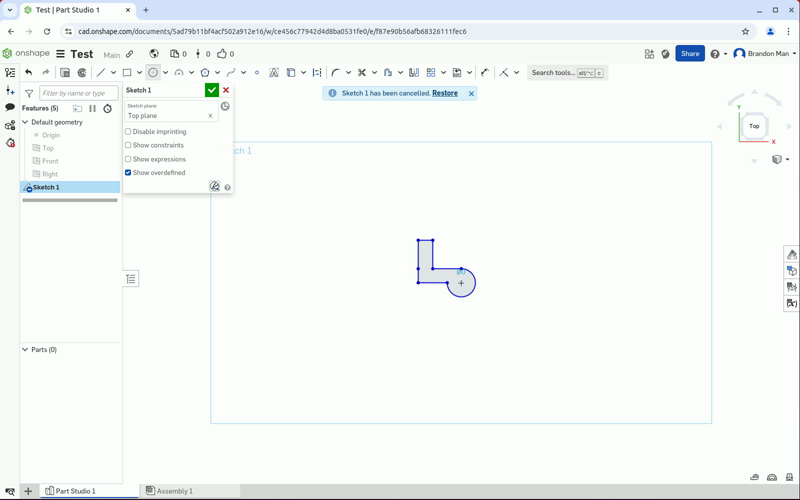
mouse_move(468, 282)
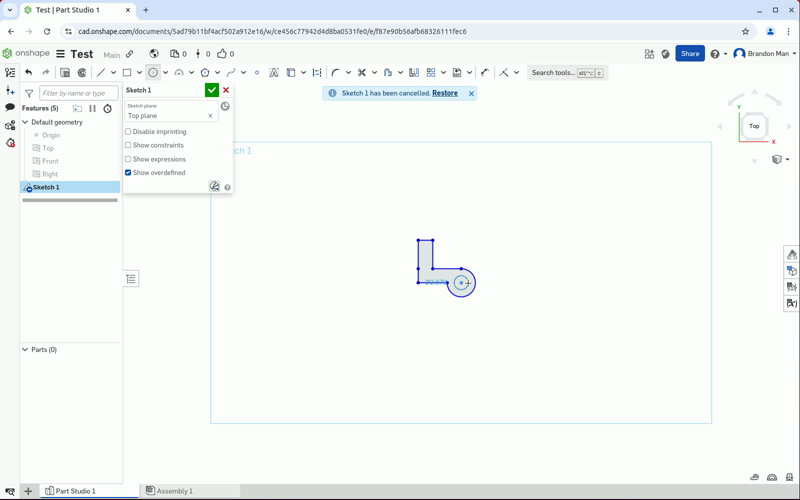
click(468, 282)
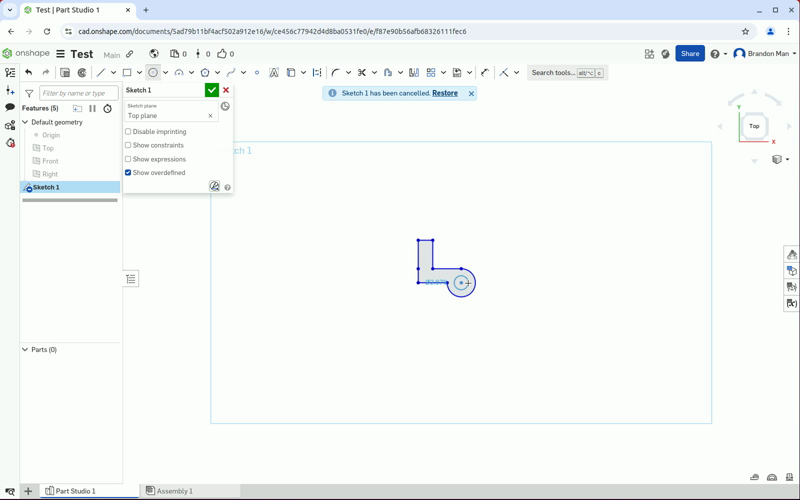
key(esc)
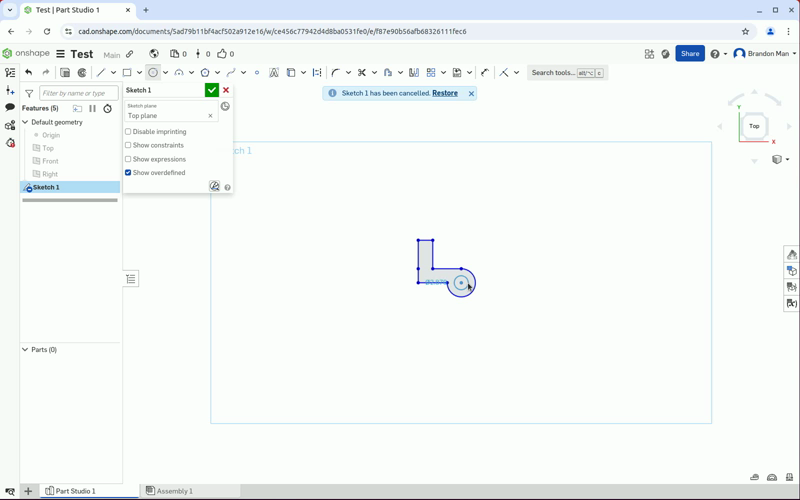
mouse_move(468, 287)
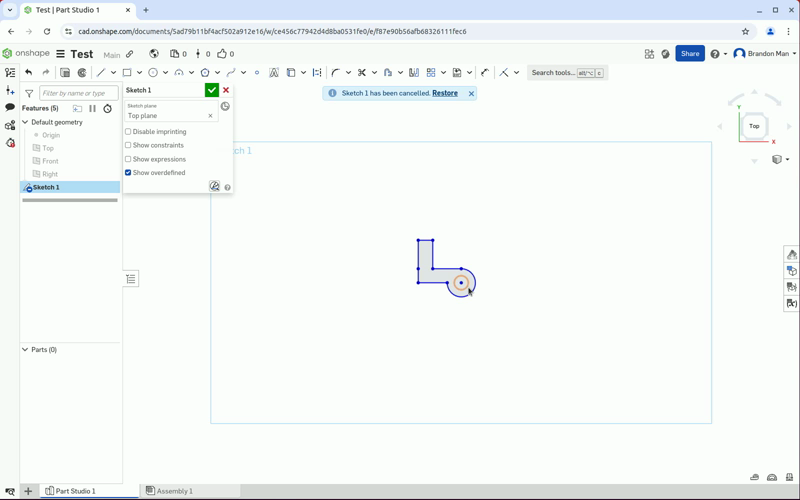
scroll(6)
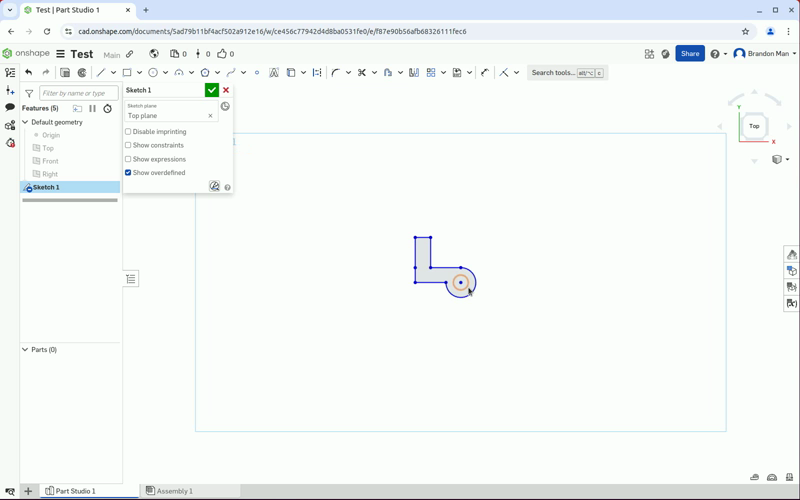
scroll(6)
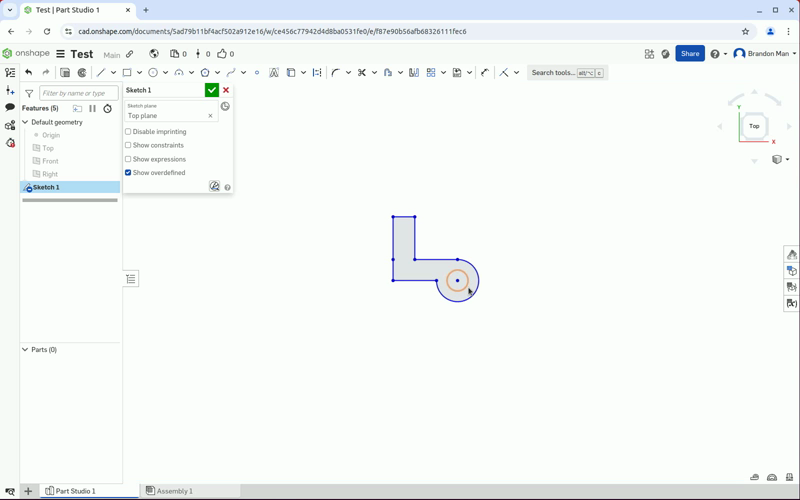
scroll(6)
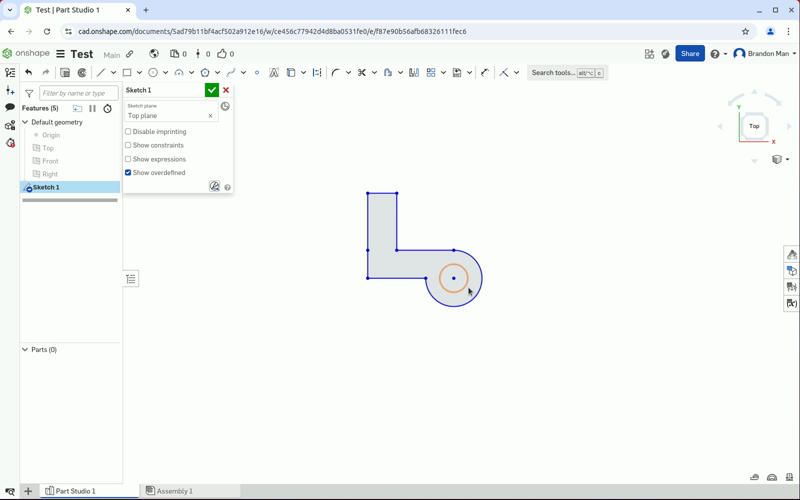
scroll(6)
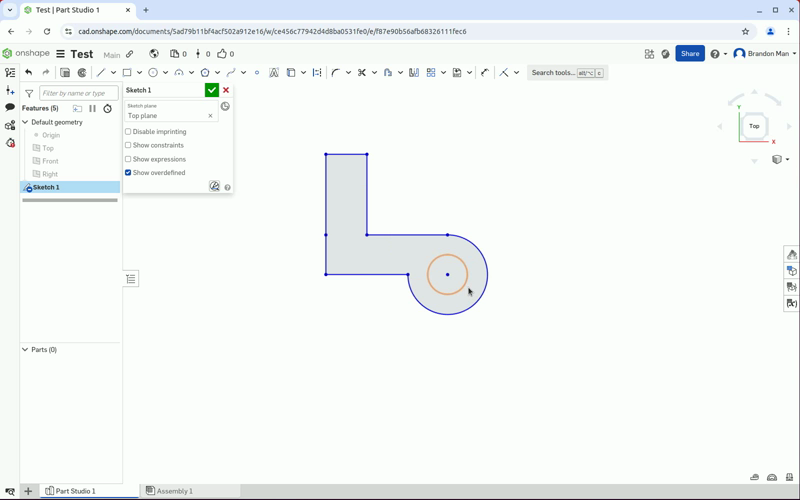
scroll(6)
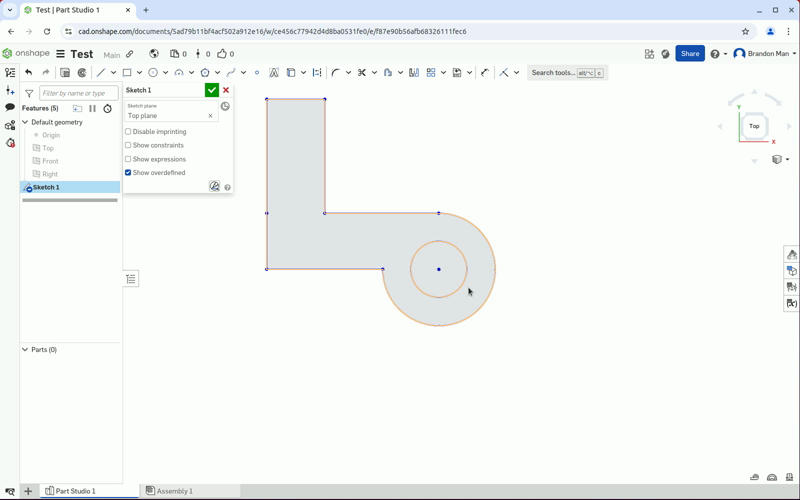
scroll(6)
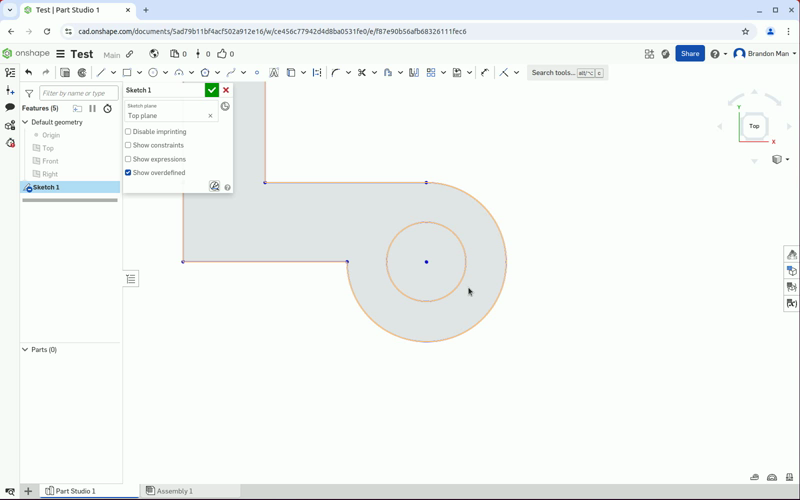
scroll(6)
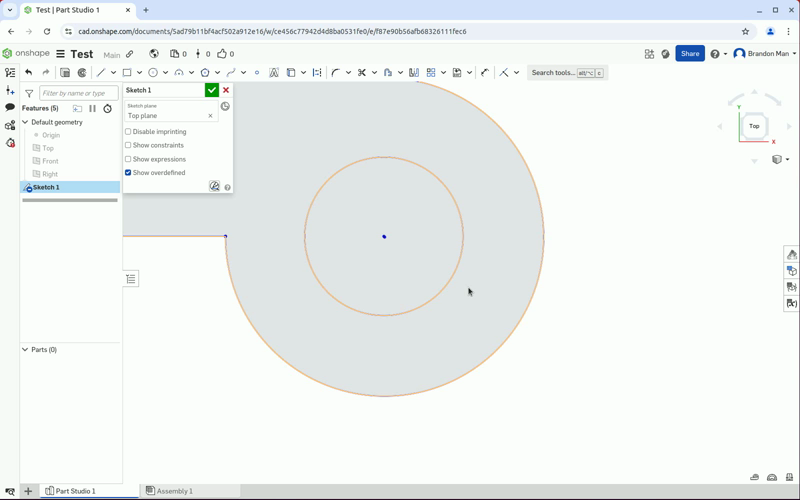
click(468, 287)
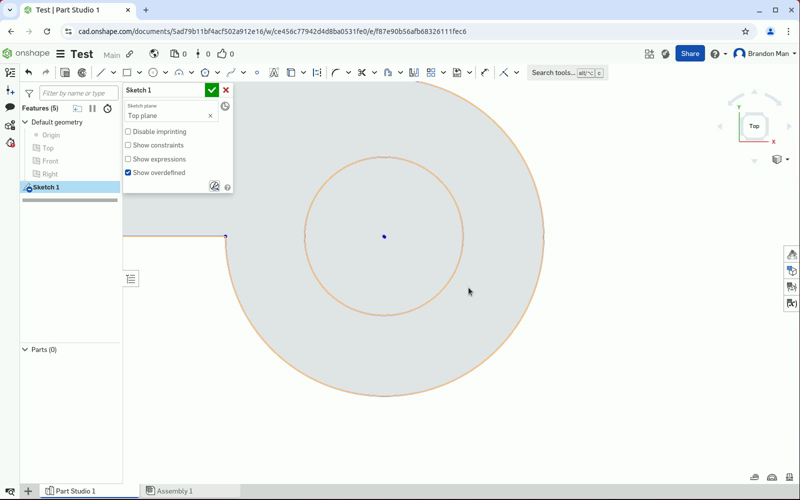
scroll(-6)
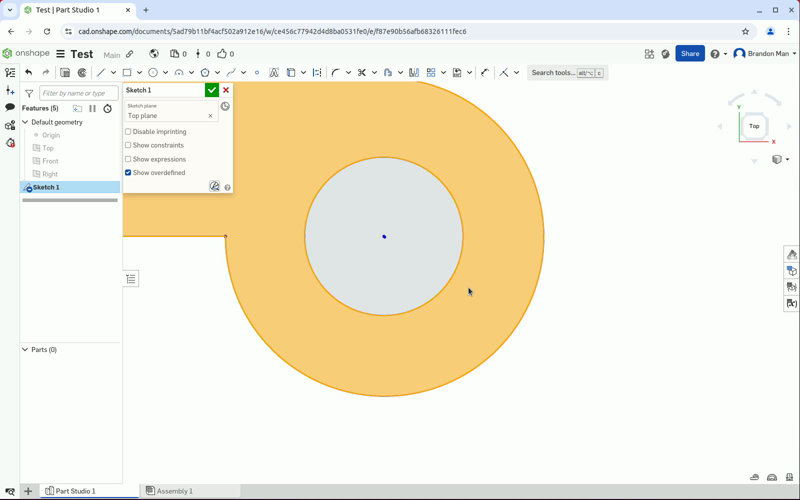
scroll(-6)
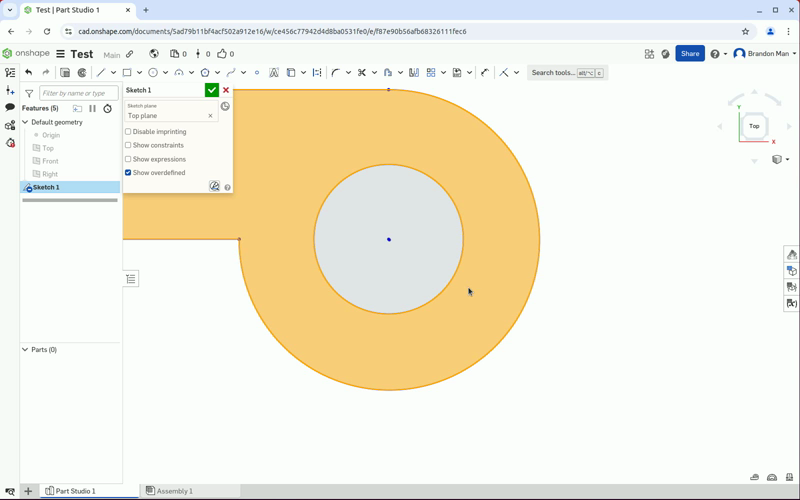
scroll(-6)
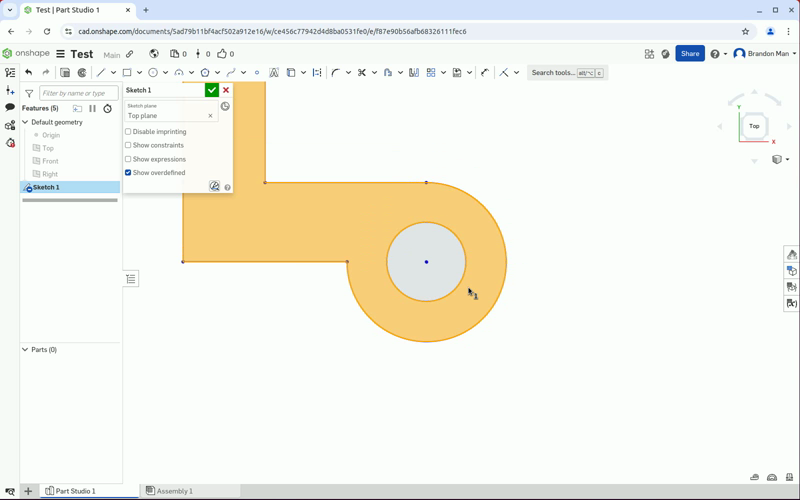
scroll(-6)
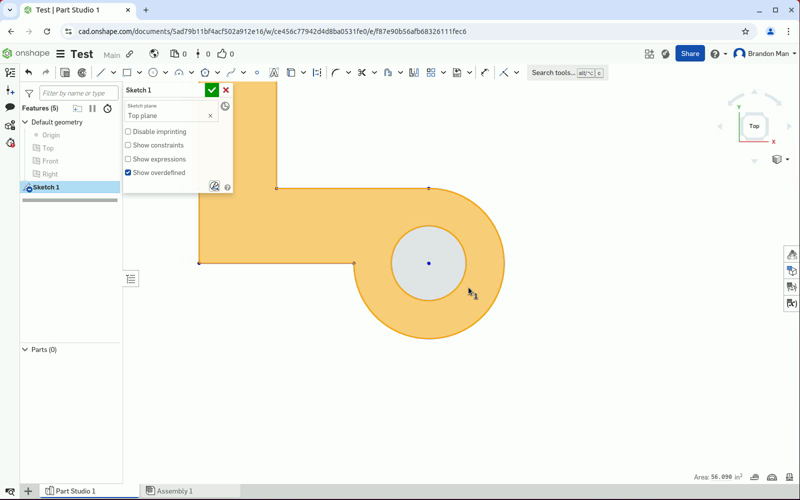
scroll(-6)
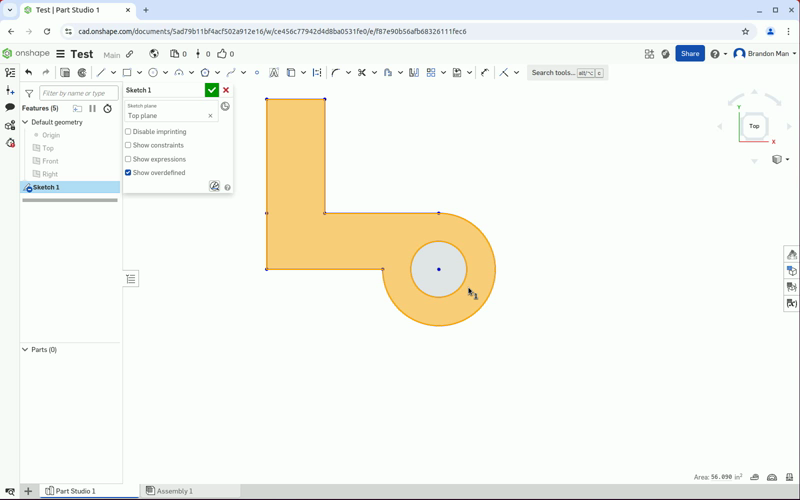
scroll(-6)
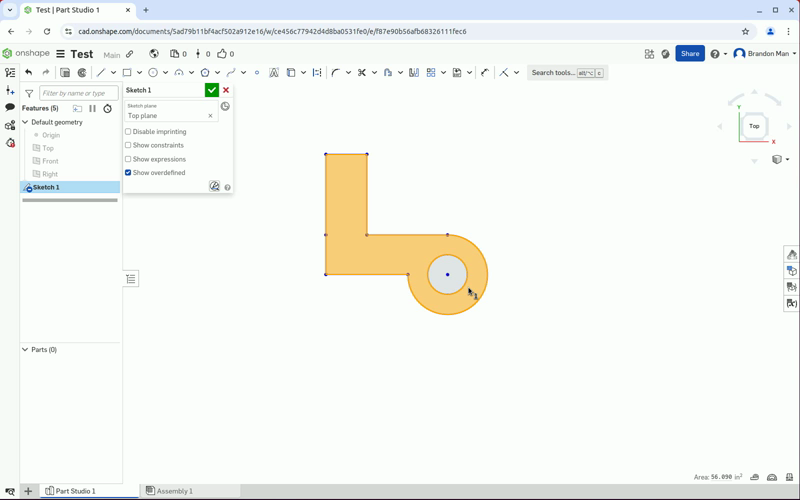
scroll(-6)
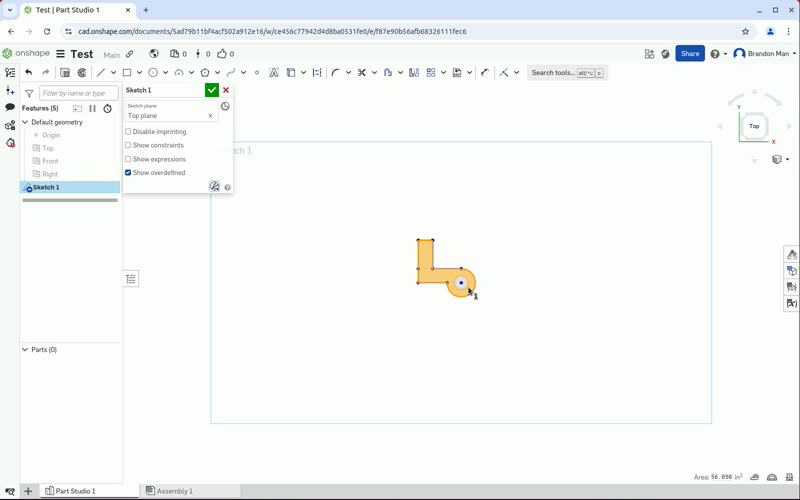
mouse_move(73, 352)
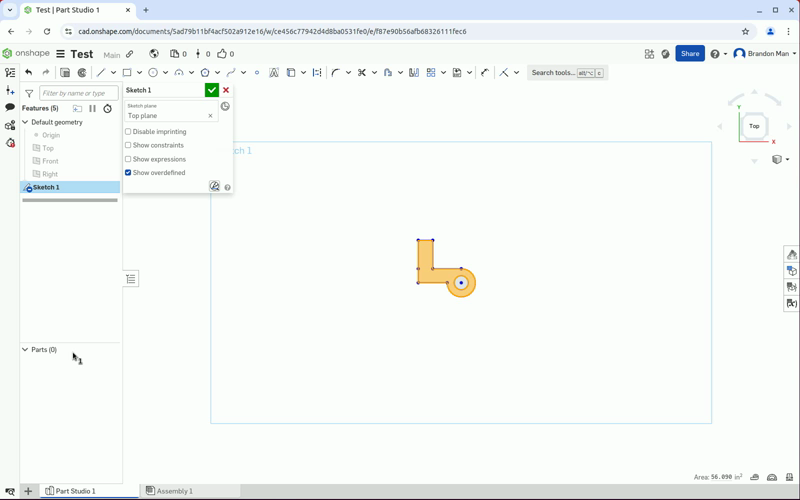
key(shift+y)
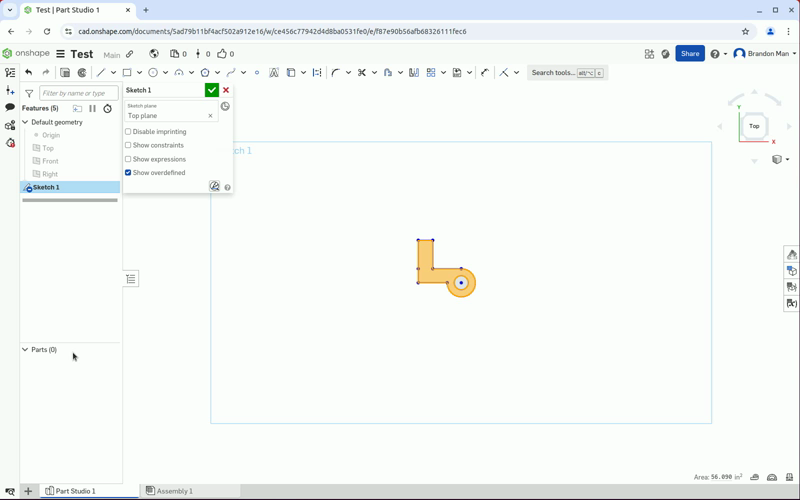
key(shift+e)
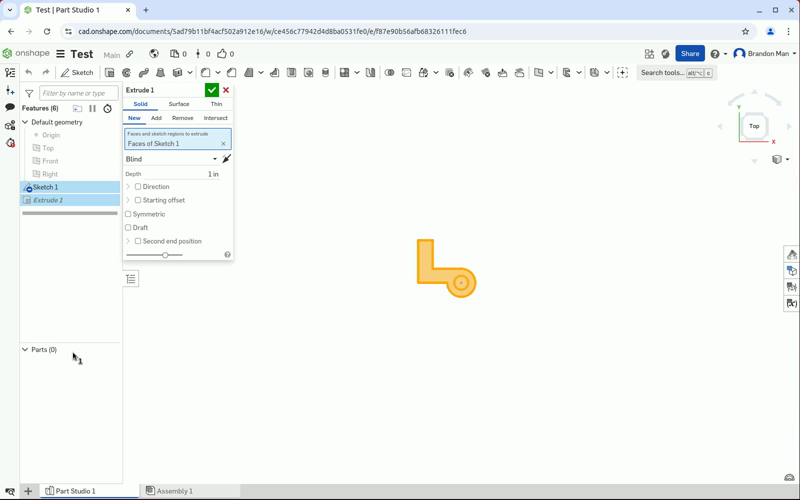
mouse_move(143, 106)
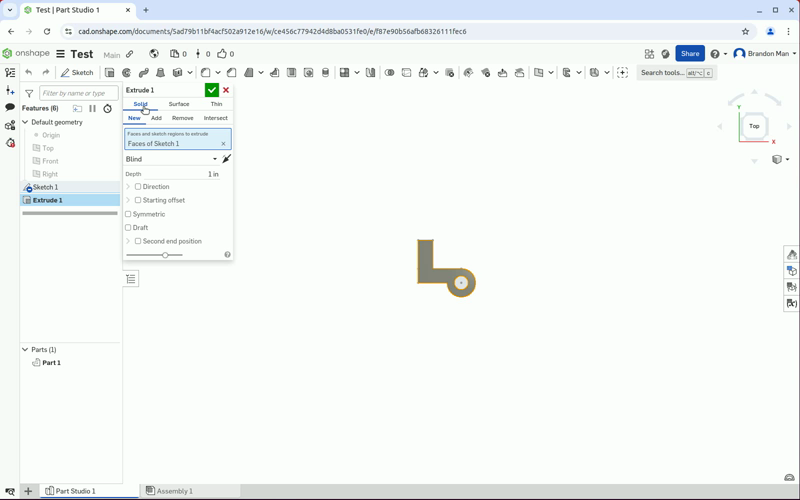
click(143, 106)
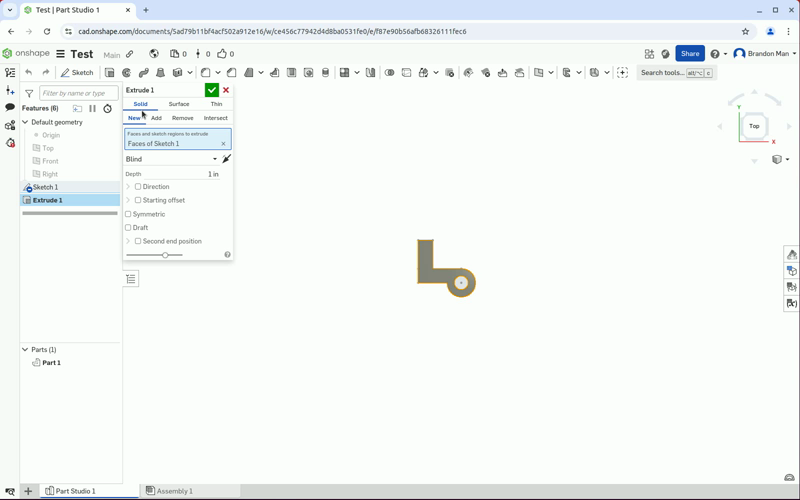
mouse_move(137, 120)
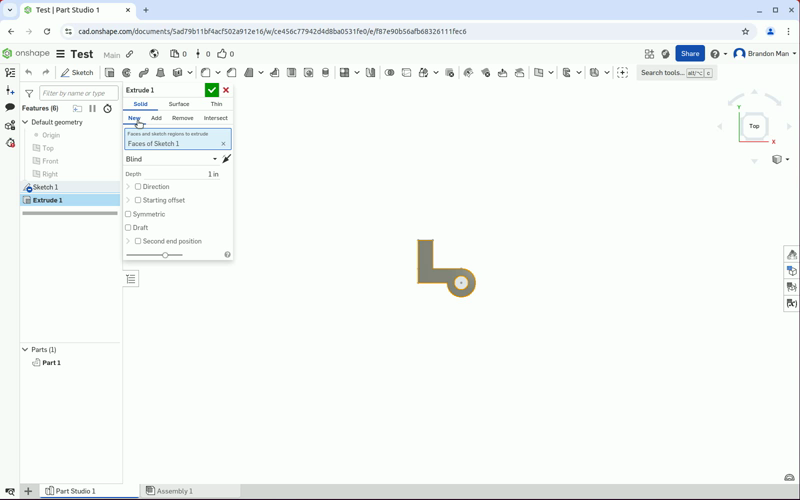
click(137, 120)
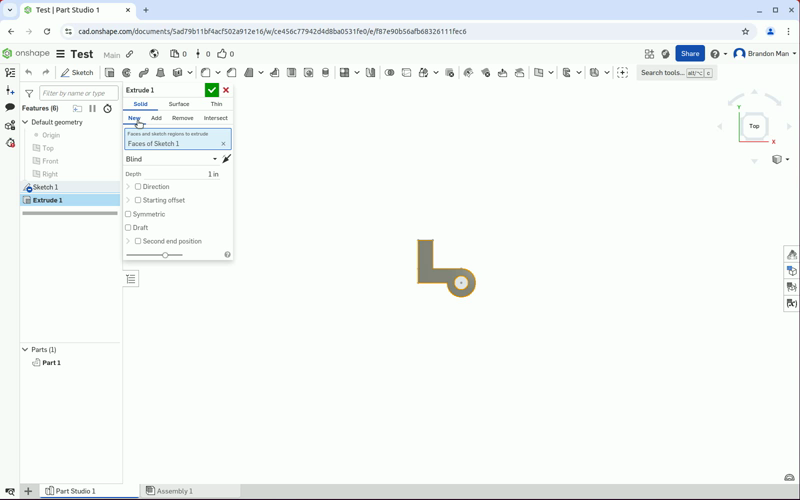
key(tab, 4)
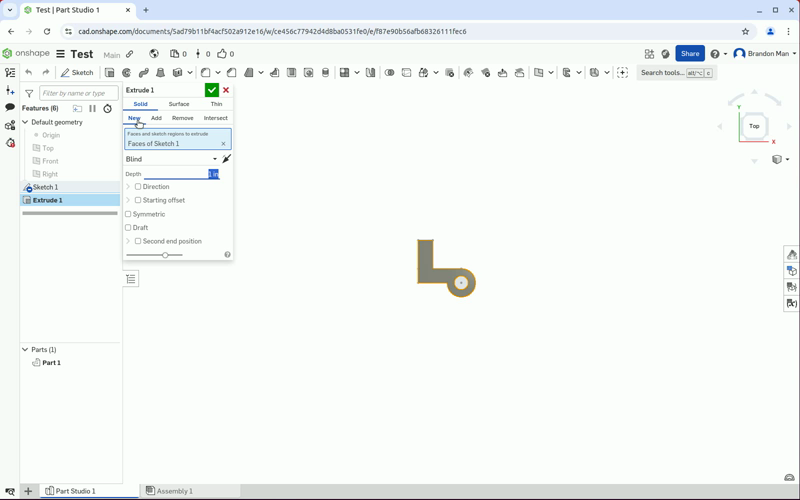
text(11.554)
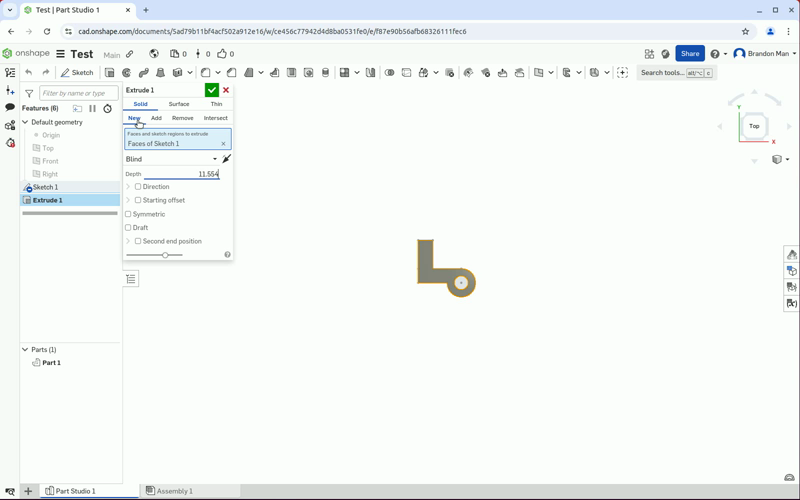
key(enter)
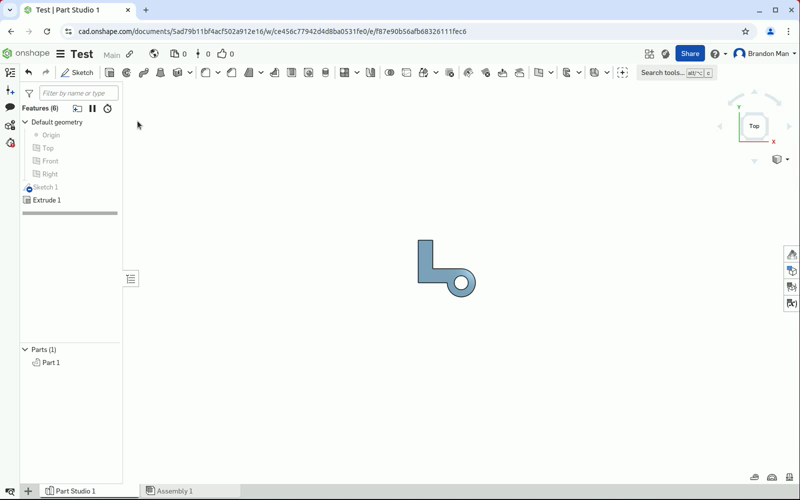
key(shift+h)
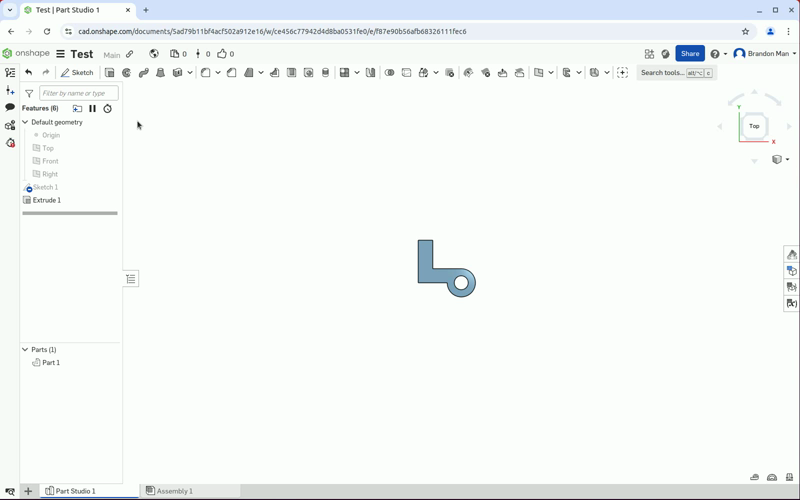
key(shift+h)
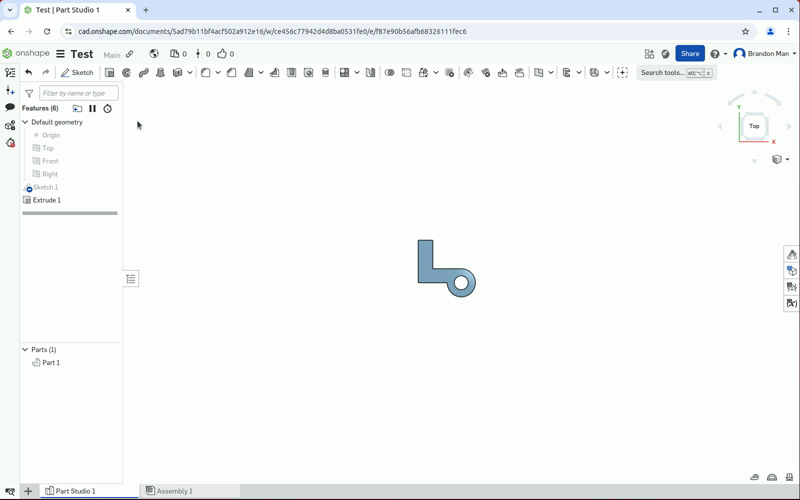
mouse_move(73, 189)
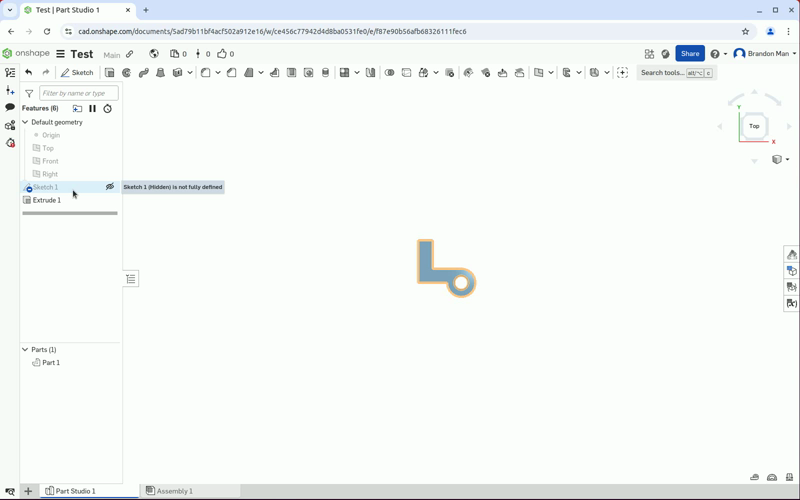
click(73, 189)
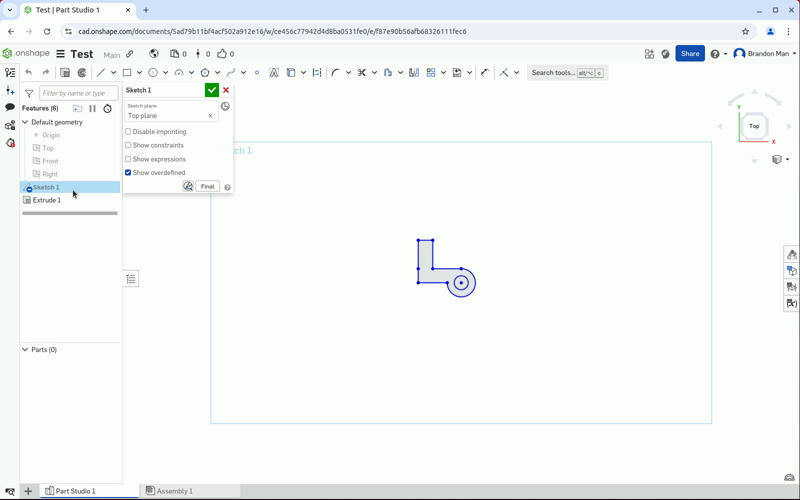
mouse_move(229, 92)
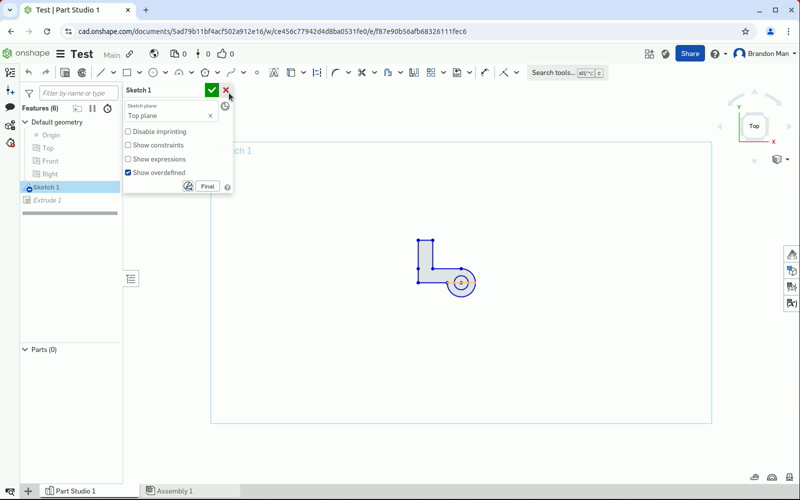
click(229, 92)
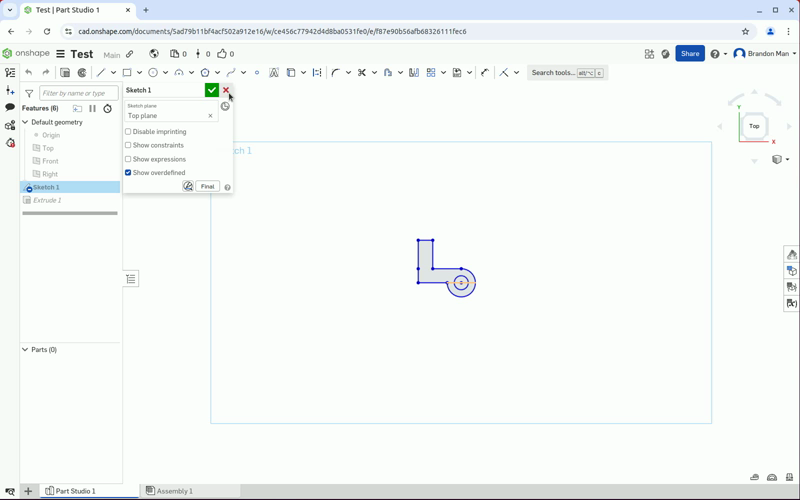
key(shift+s)
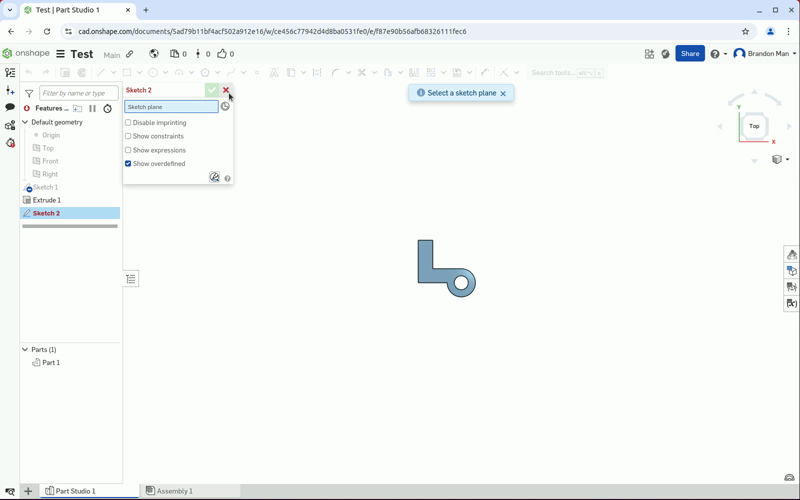
mouse_move(73, 150)
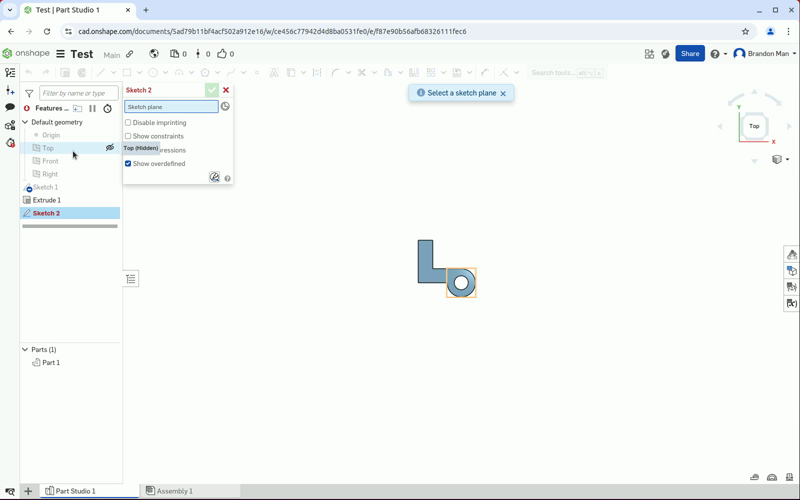
click(73, 150)
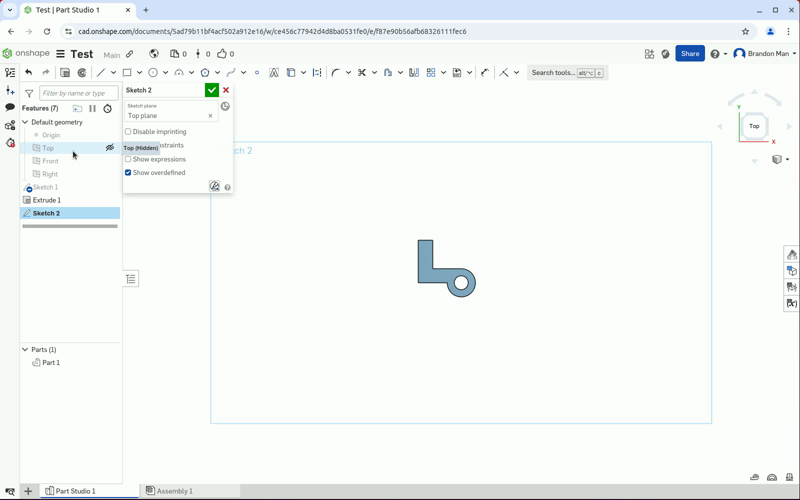
mouse_move(73, 352)
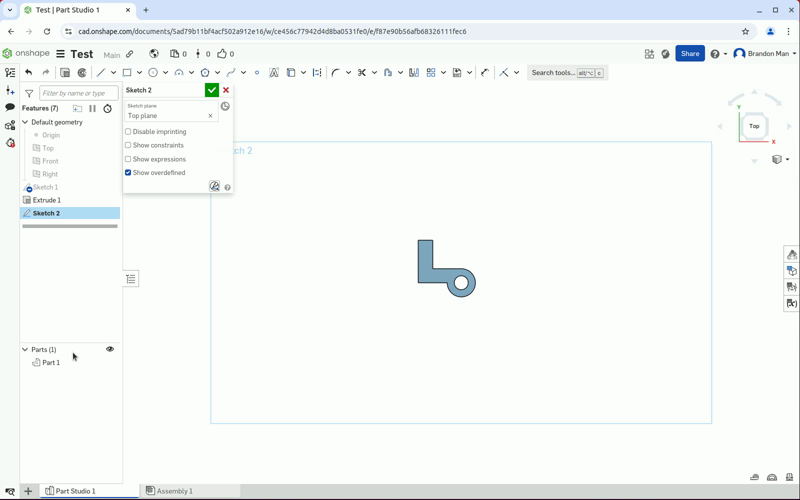
key(y)
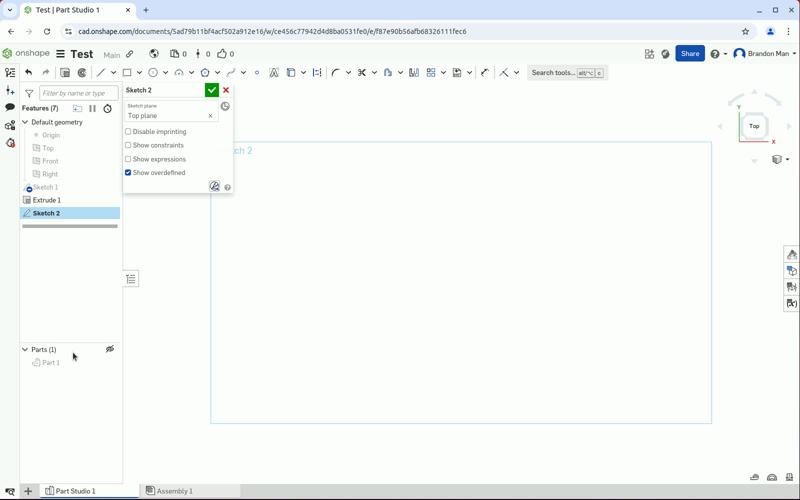
key(l)
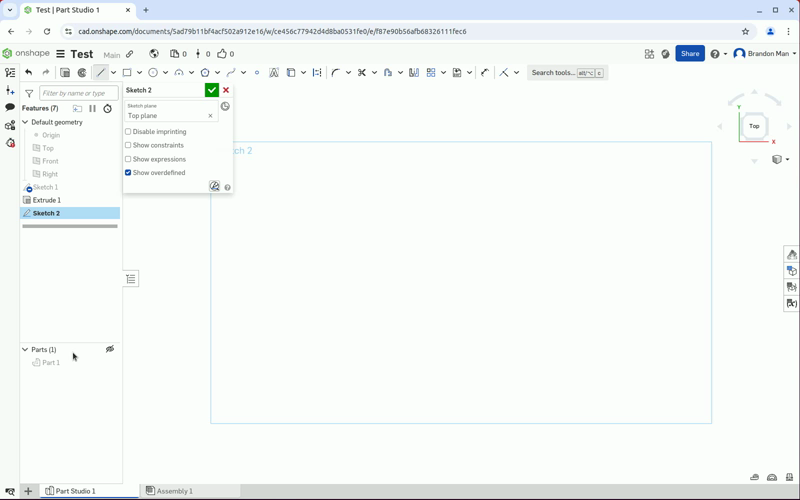
key_down(shift)
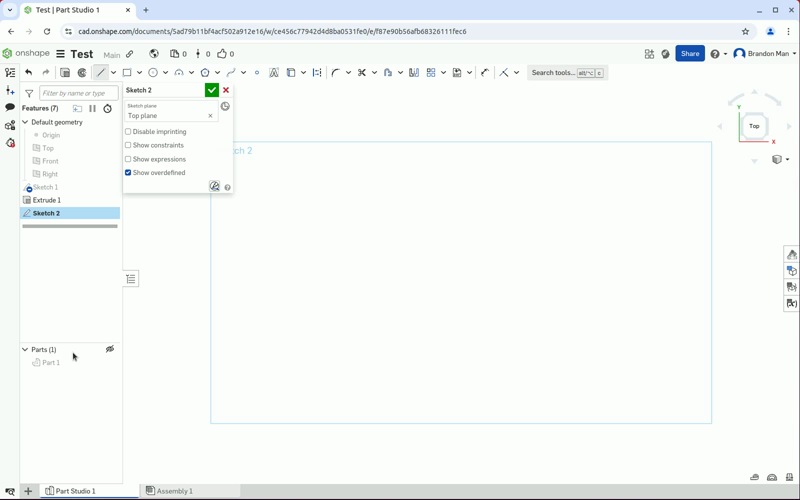
mouse_move(418, 388)
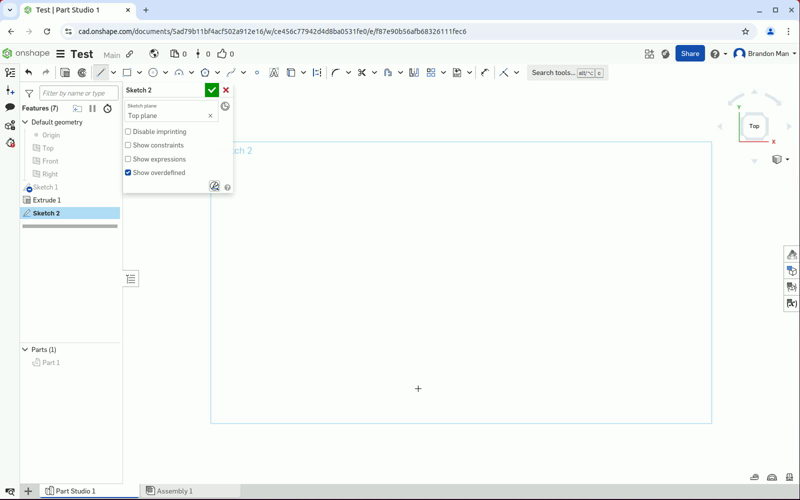
click(418, 388)
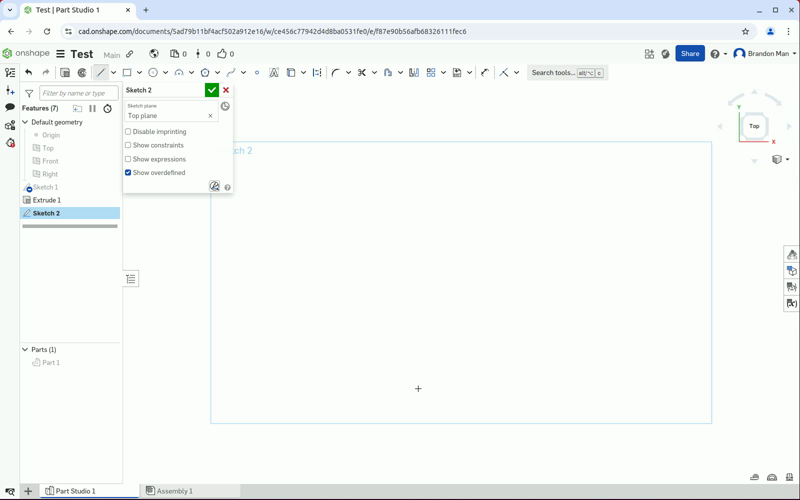
key_up(shift)
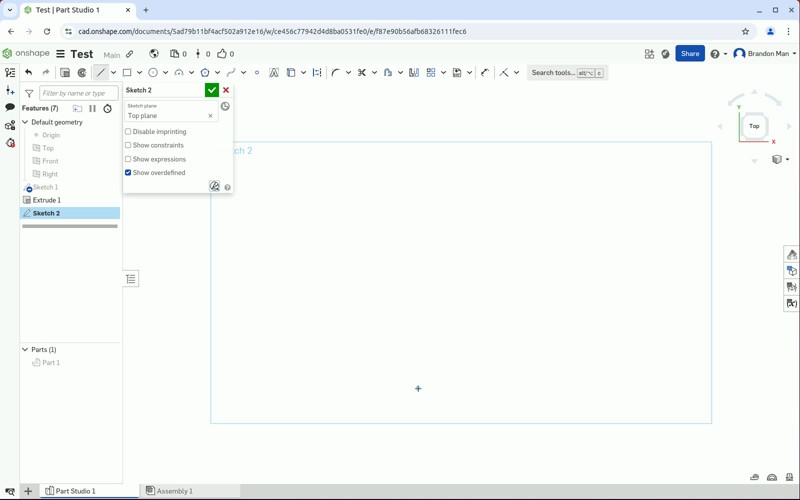
key_down(shift)
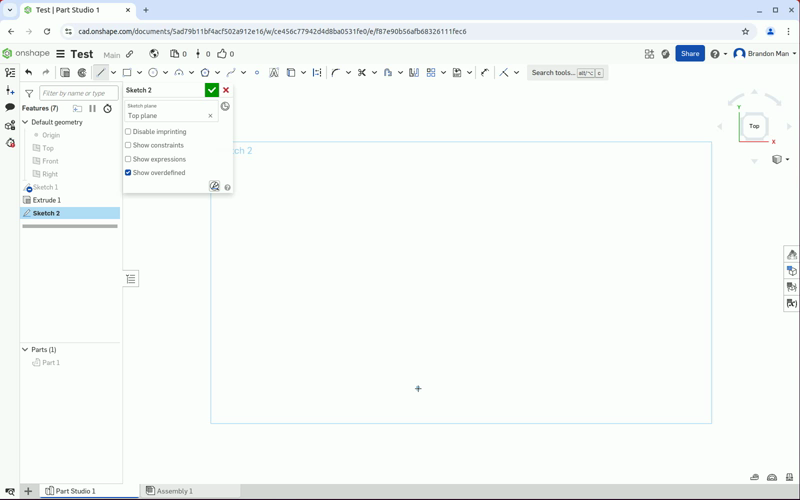
mouse_move(448, 388)
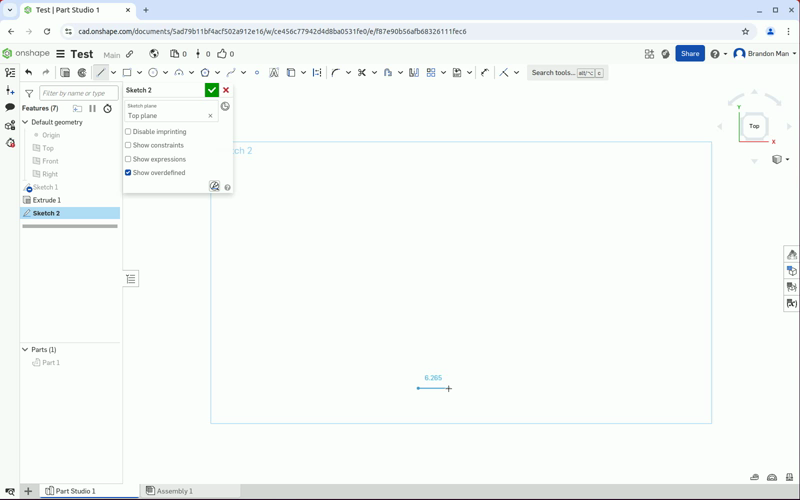
mouse_move(432, 388)
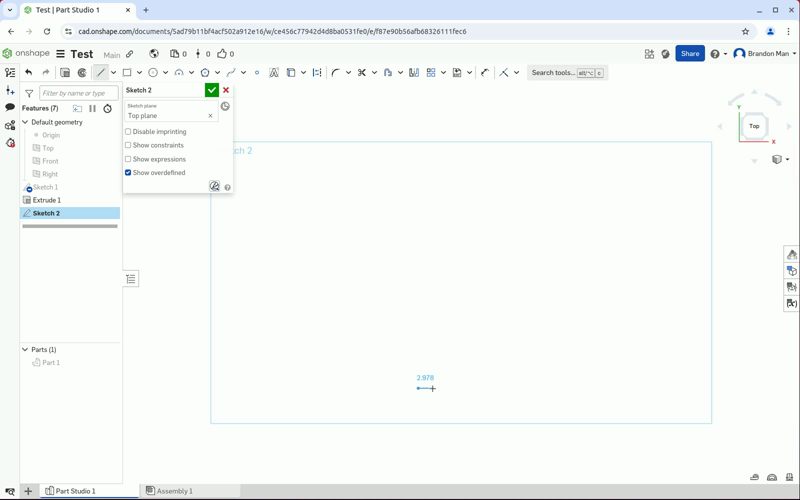
click(432, 388)
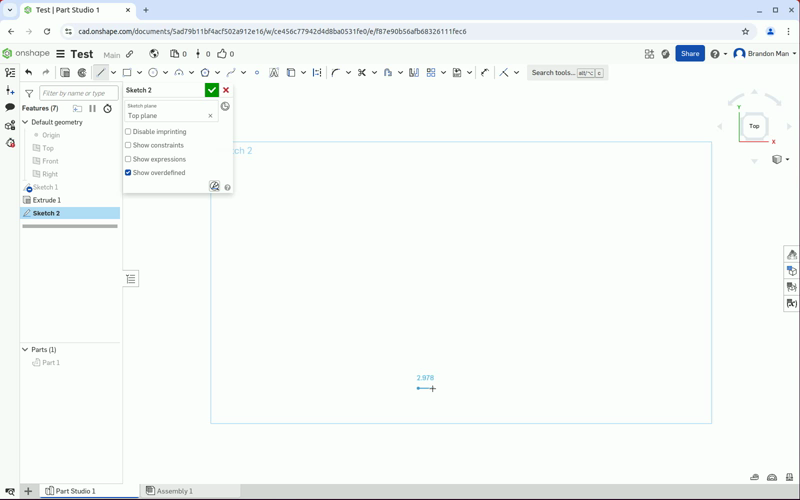
key_up(shift)
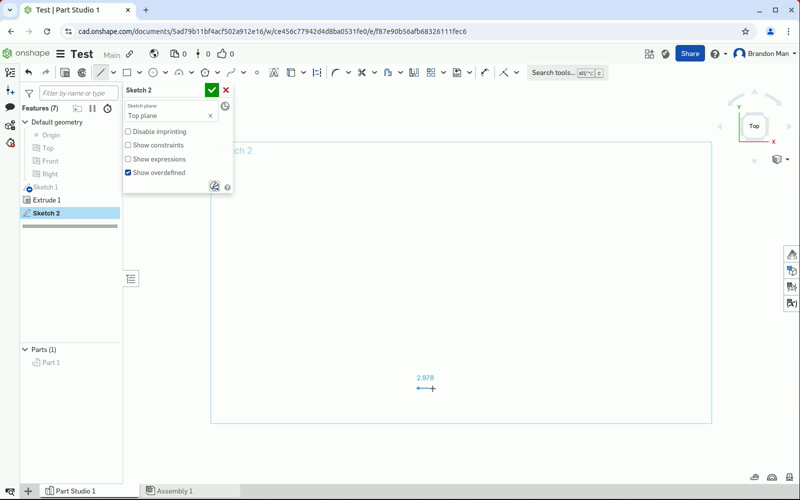
key_down(shift)
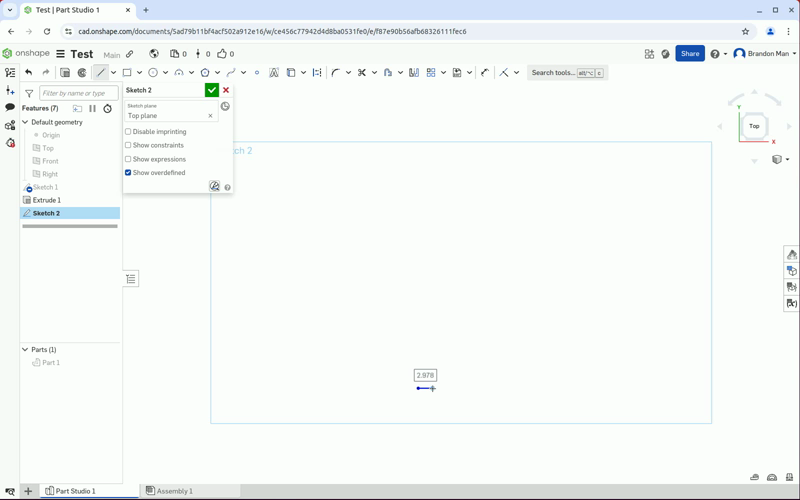
mouse_move(462, 388)
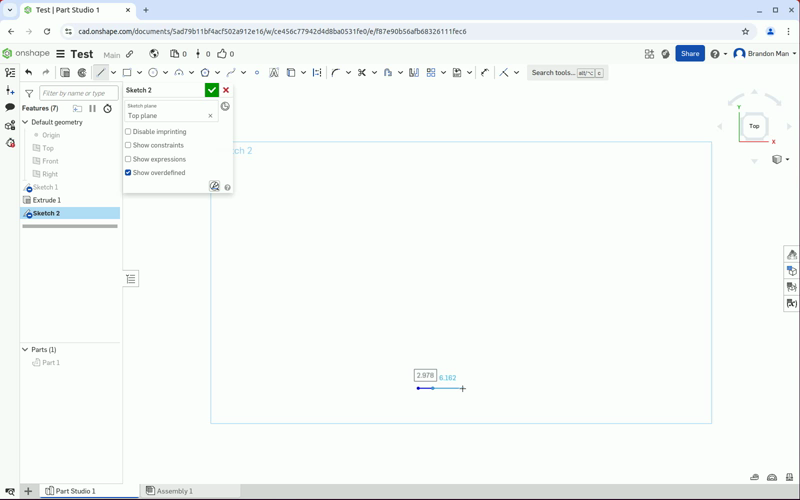
mouse_move(432, 359)
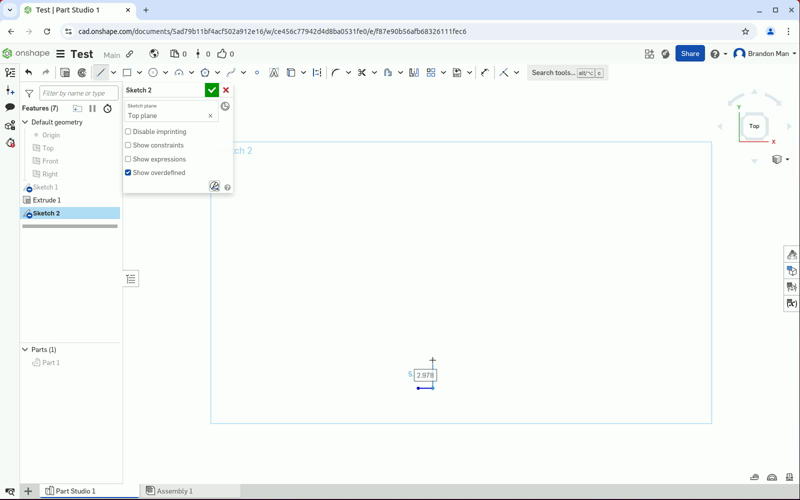
click(432, 359)
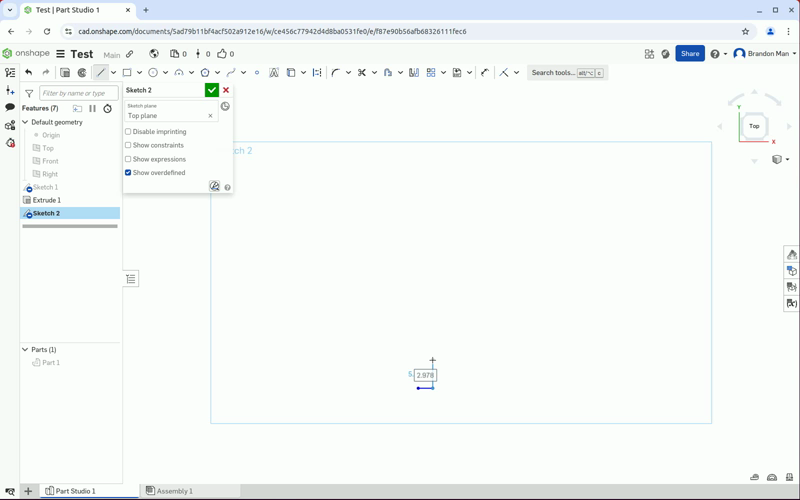
key_up(shift)
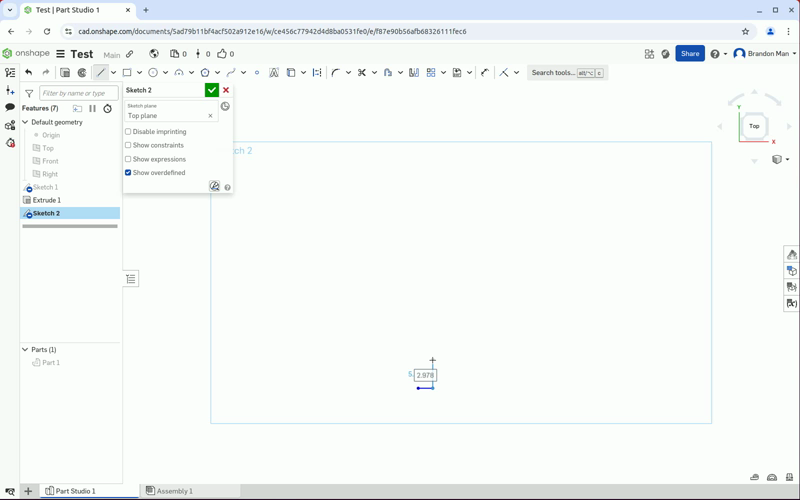
key_down(shift)
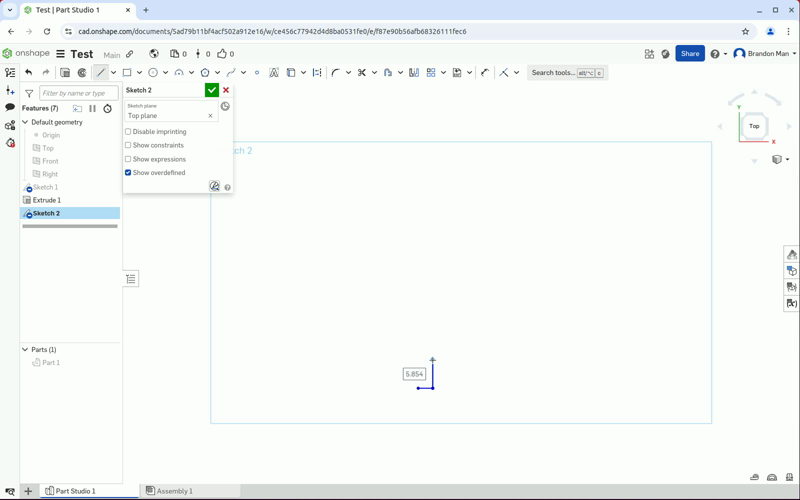
mouse_move(462, 359)
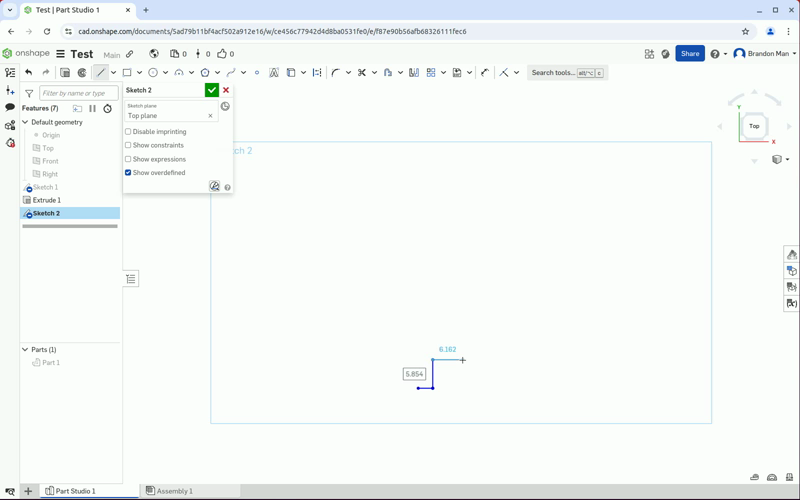
mouse_move(461, 359)
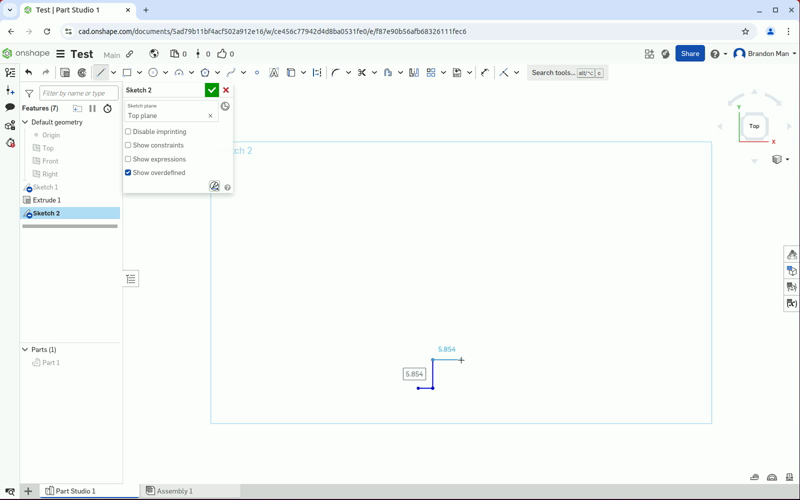
click(461, 359)
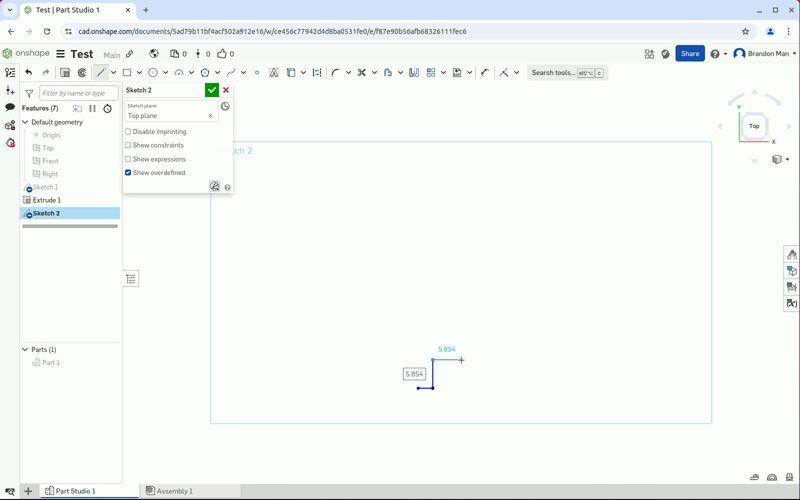
key_up(shift)
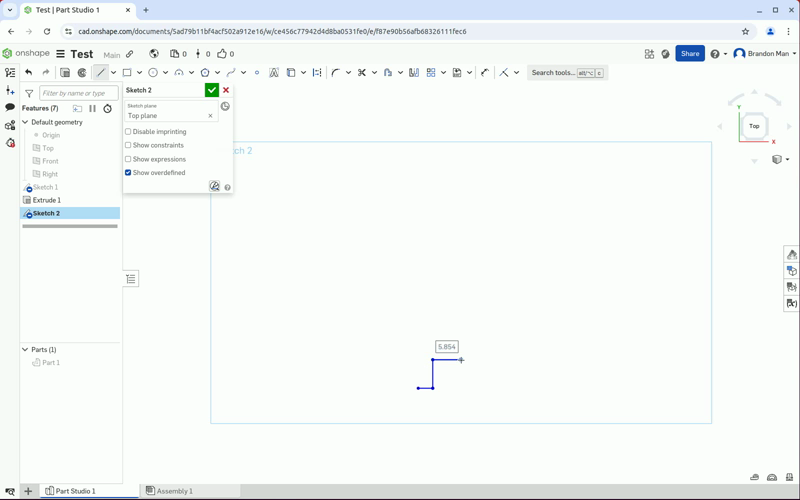
key(esc)
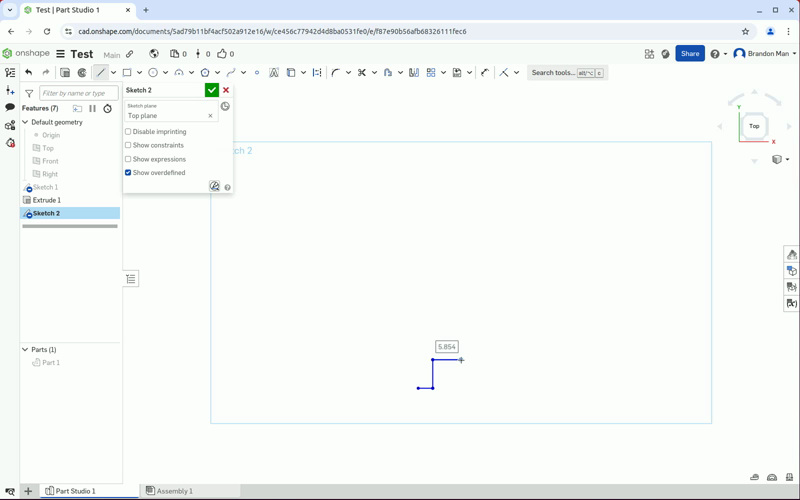
key(a)
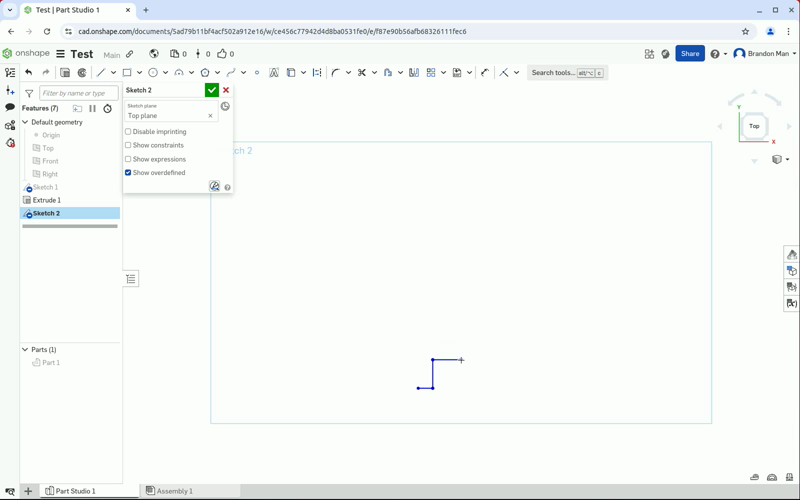
mouse_move(461, 359)
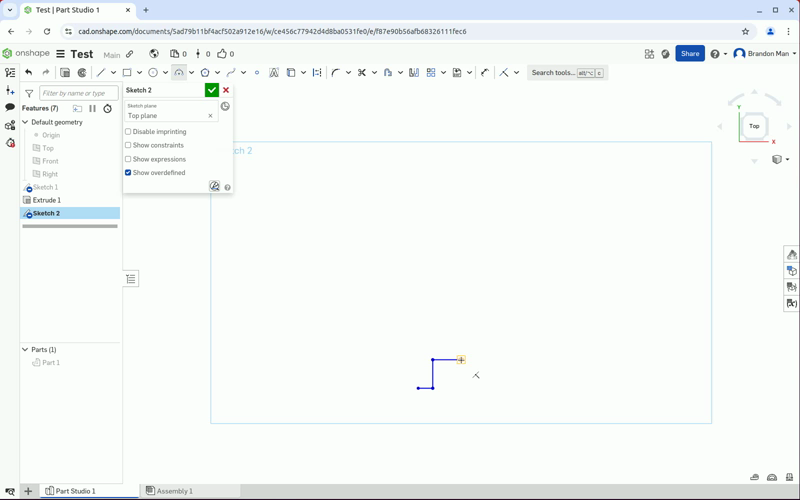
click(461, 359)
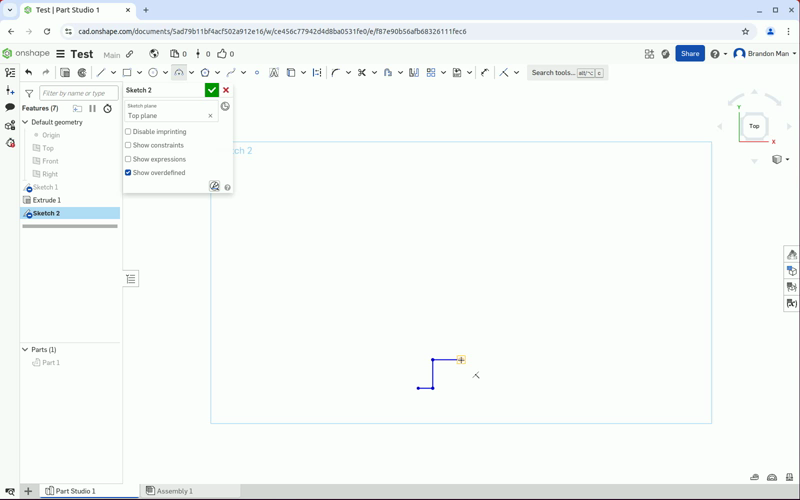
key_down(shift)
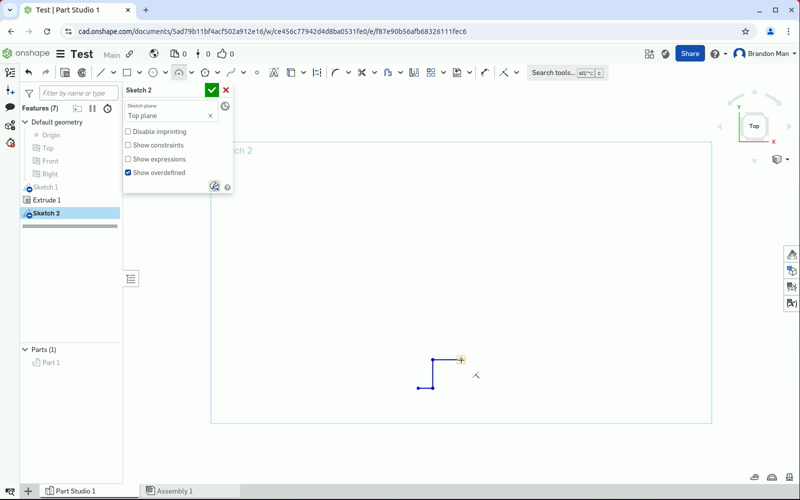
mouse_move(447, 345)
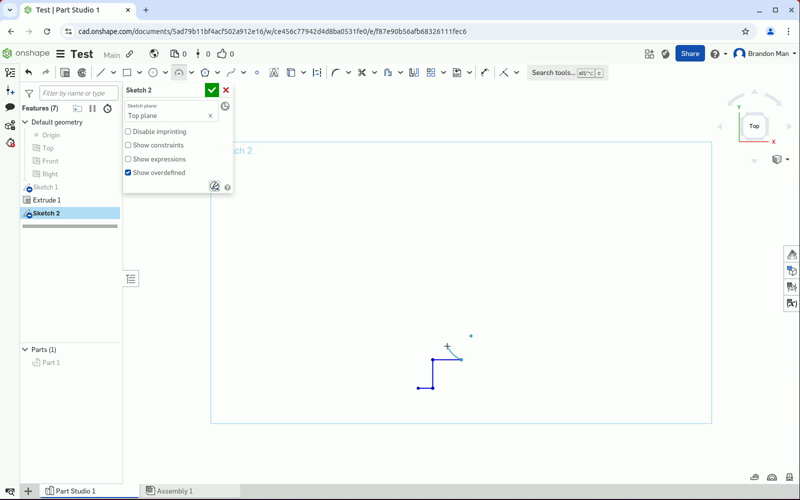
click(447, 345)
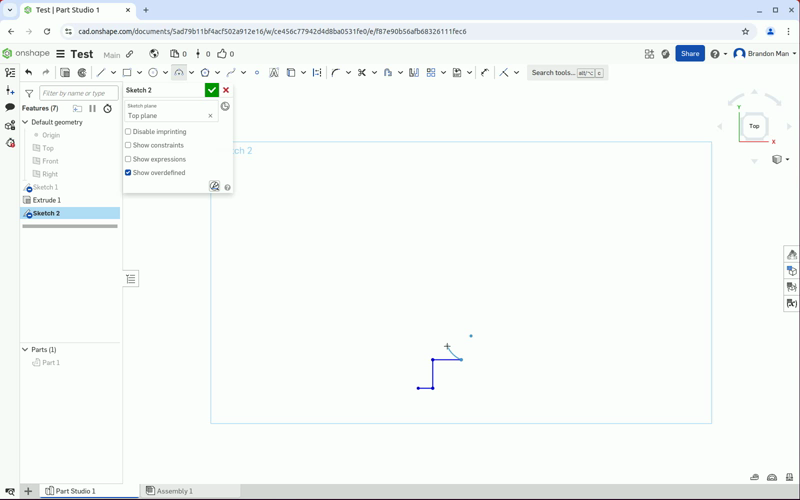
mouse_move(470, 336)
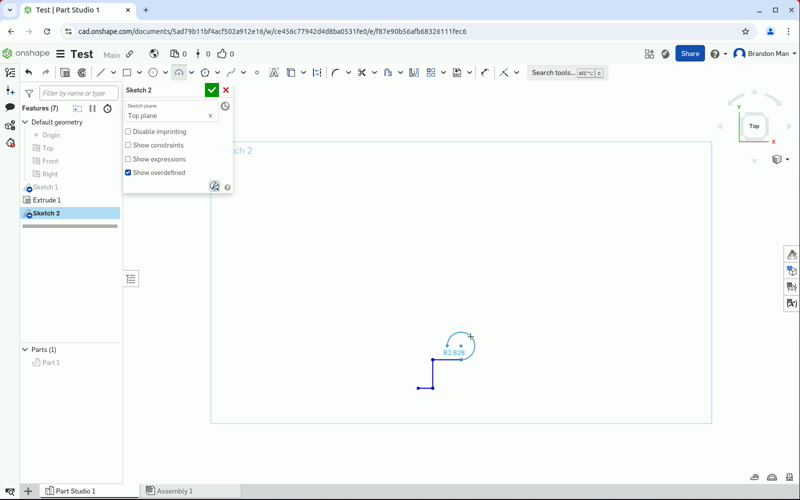
click(470, 336)
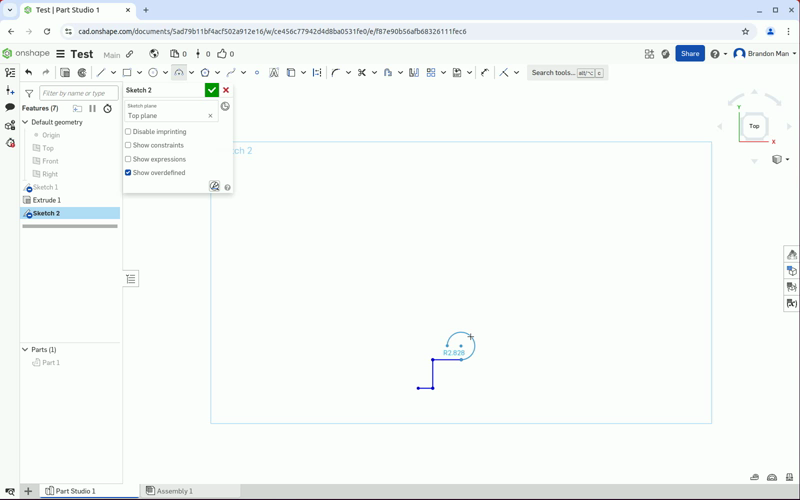
key_up(shift)
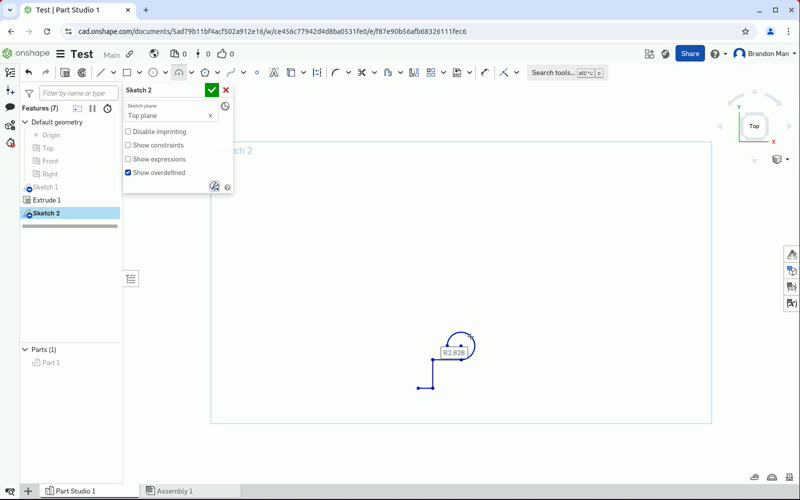
key(esc)
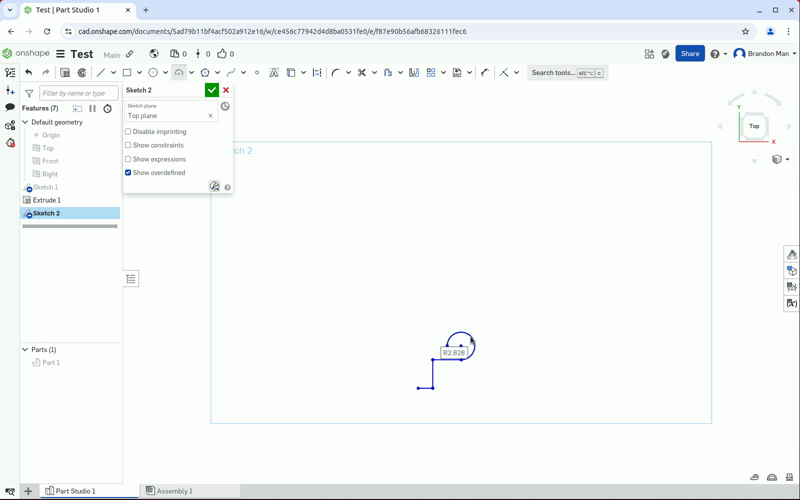
key(l)
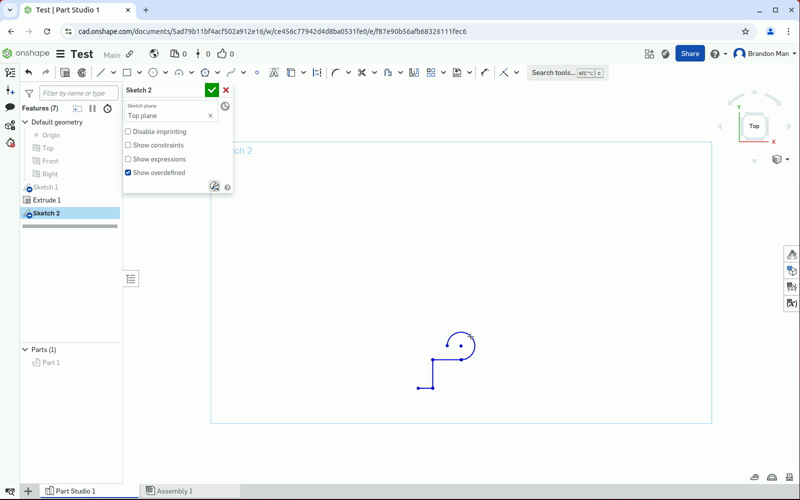
mouse_move(447, 345)
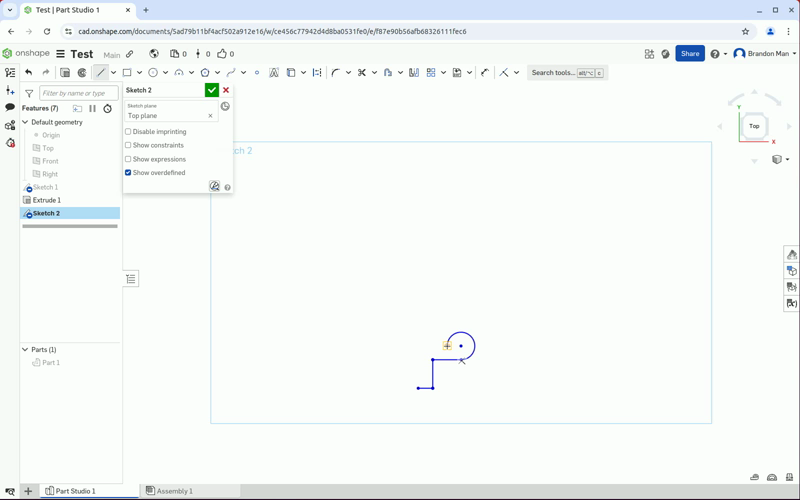
click(447, 345)
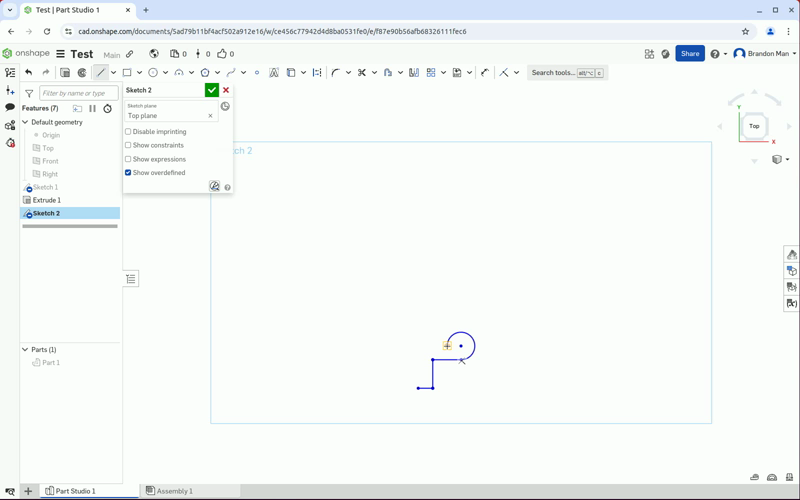
key_down(shift)
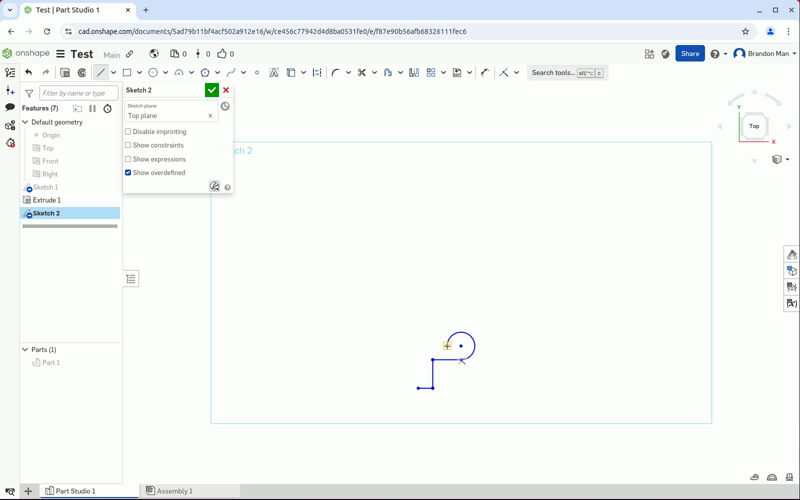
mouse_move(477, 345)
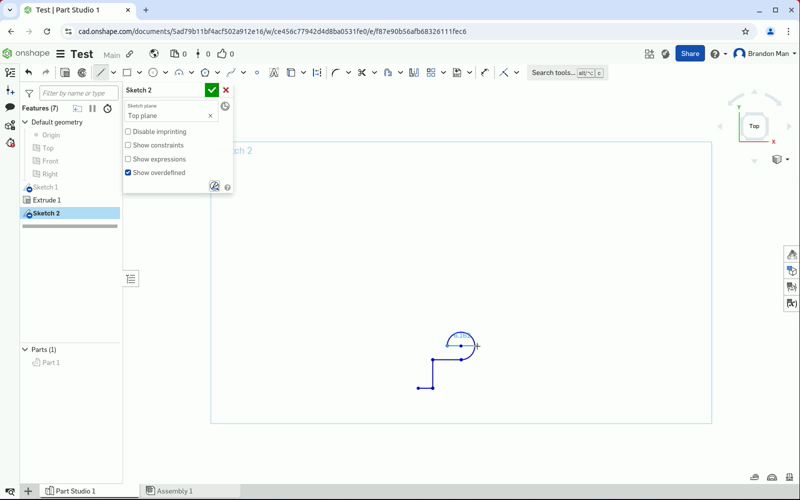
mouse_move(418, 345)
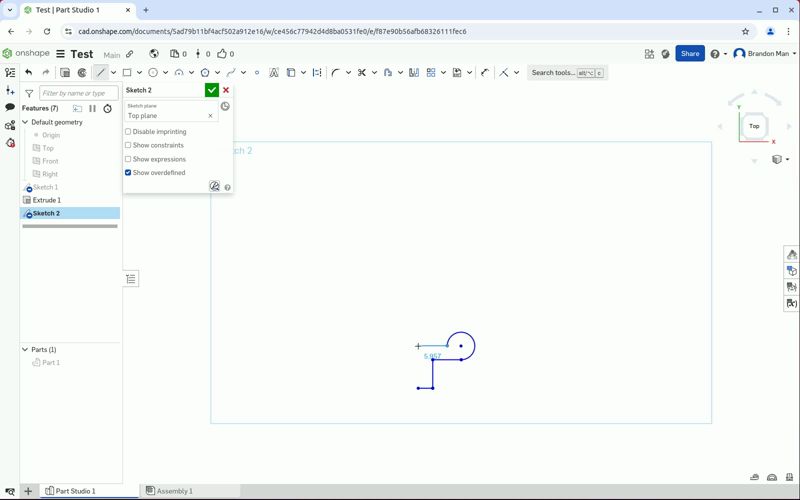
click(418, 345)
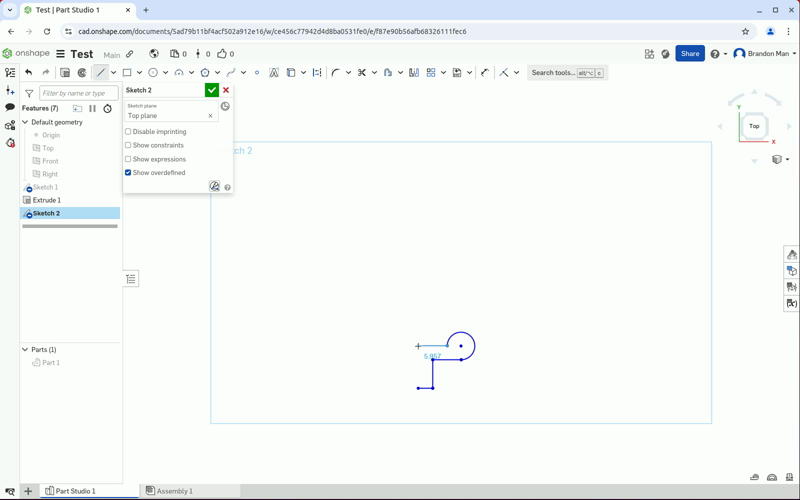
key_up(shift)
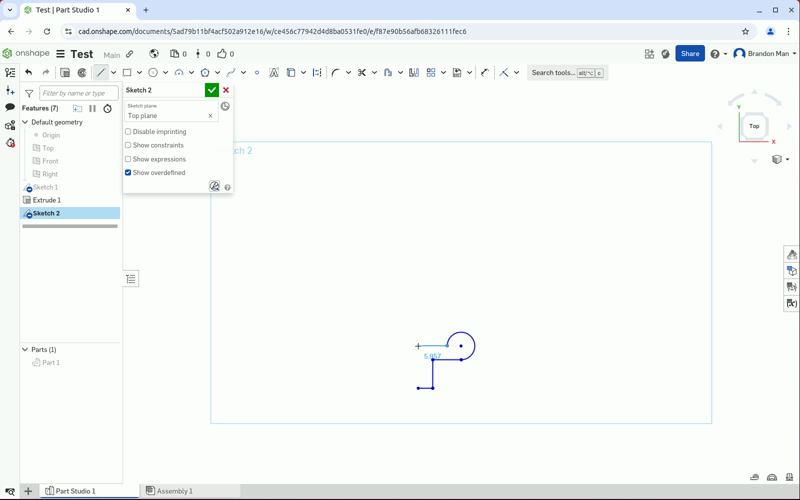
key_down(shift)
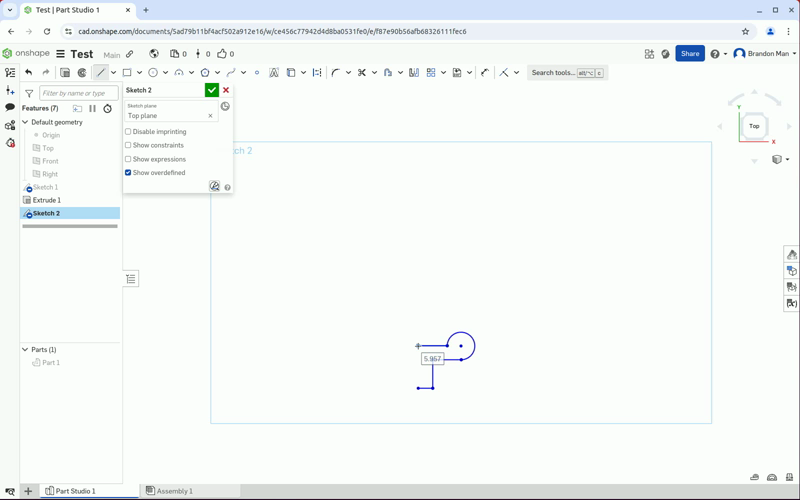
mouse_move(448, 345)
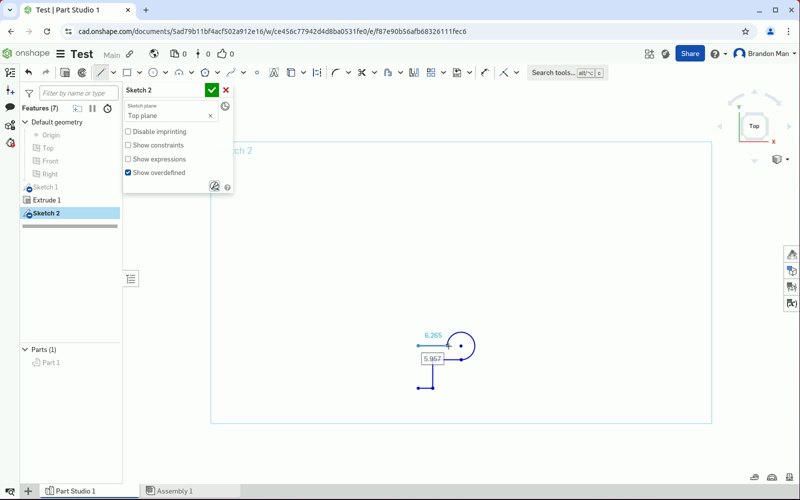
mouse_move(418, 359)
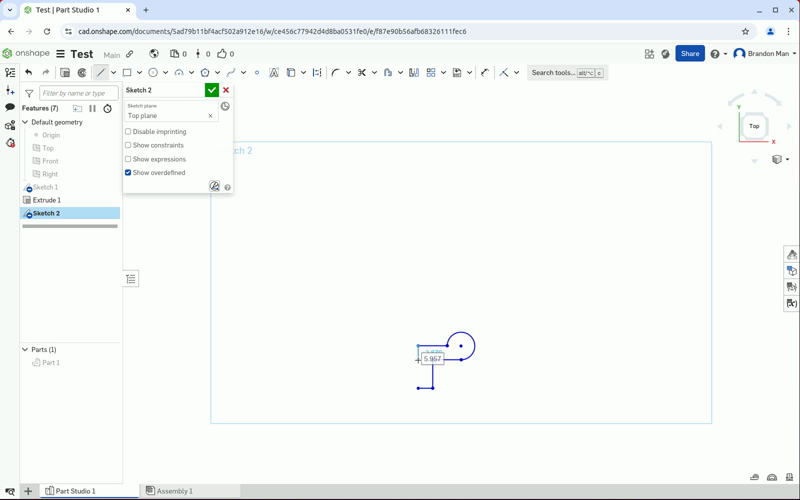
click(418, 359)
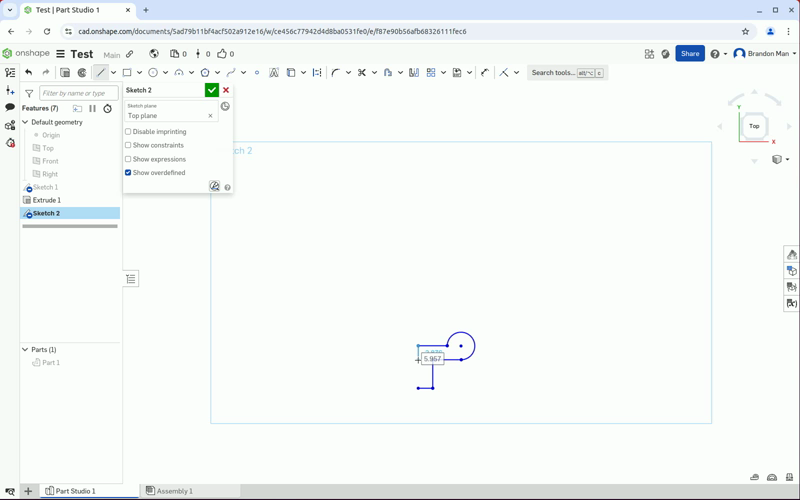
key_up(shift)
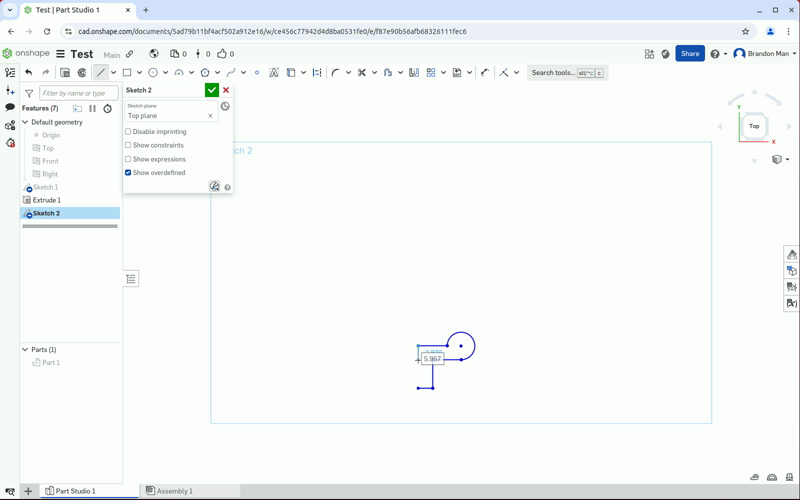
mouse_move(448, 359)
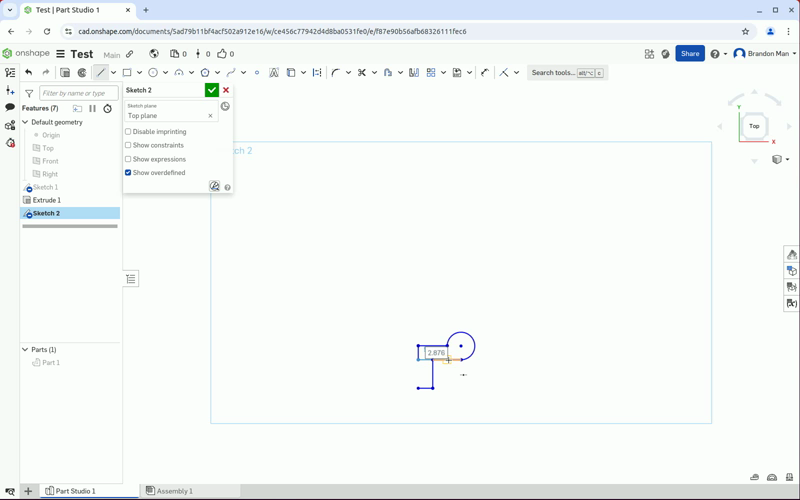
key_down(shift)
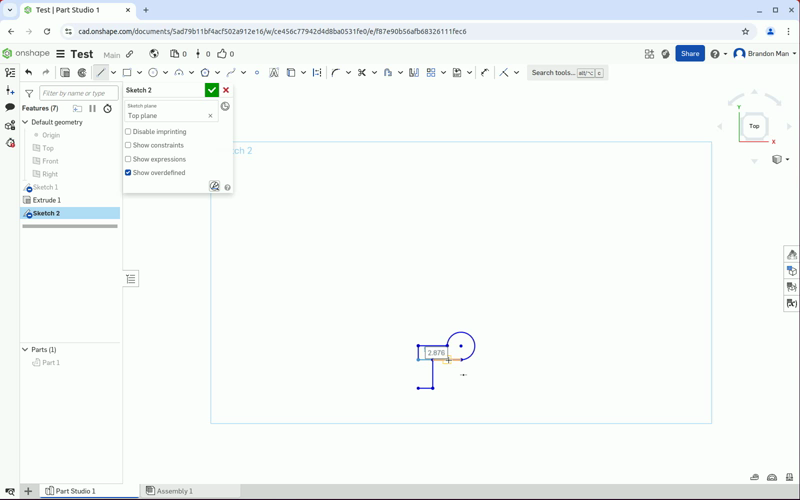
mouse_move(418, 388)
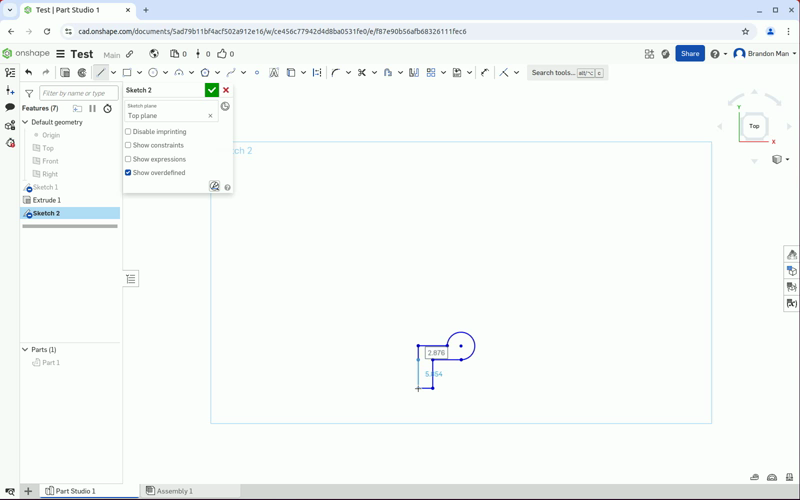
key_up(shift)
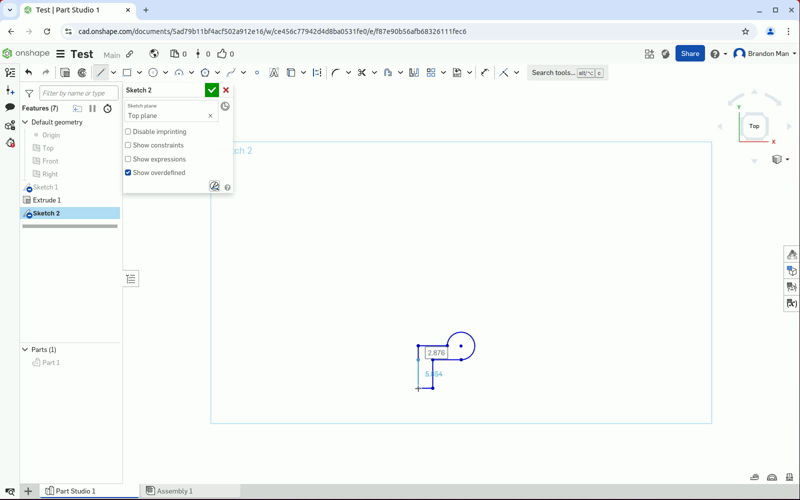
click(418, 388)
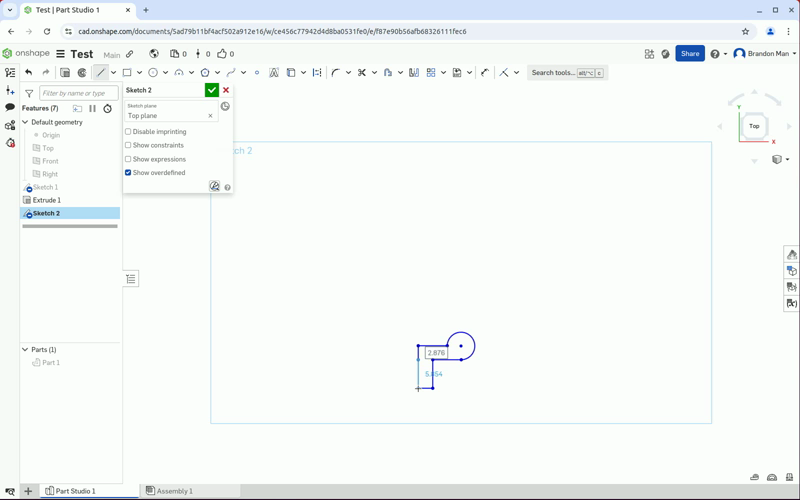
key(esc)
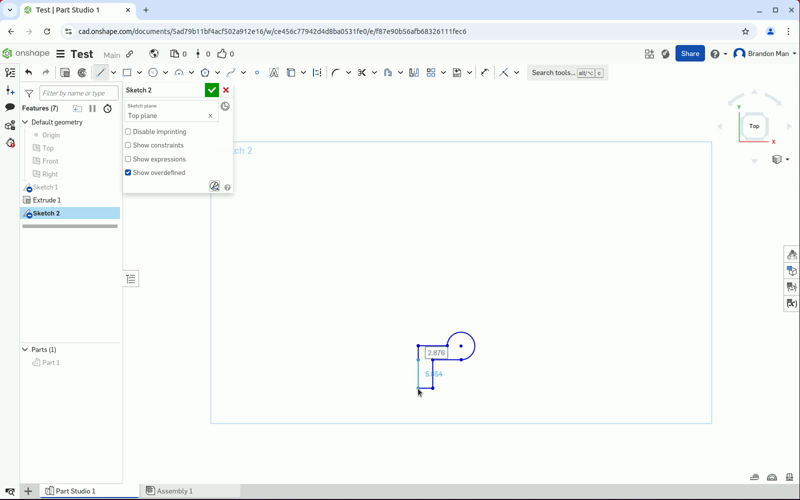
key(c)
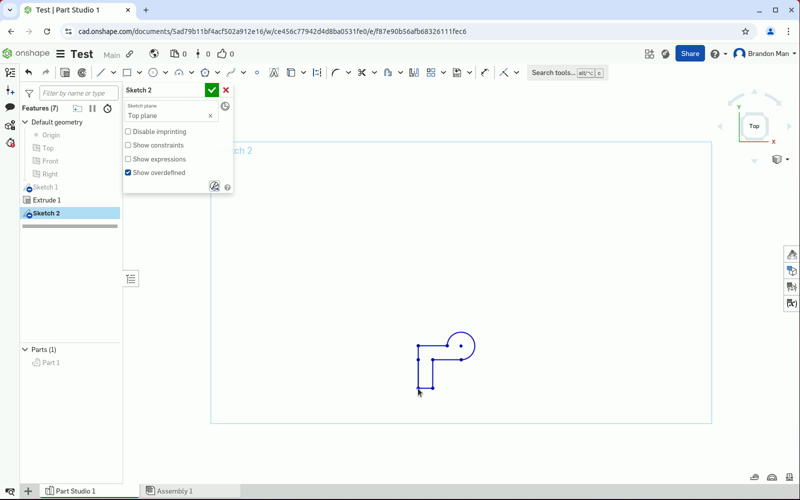
key_down(shift)
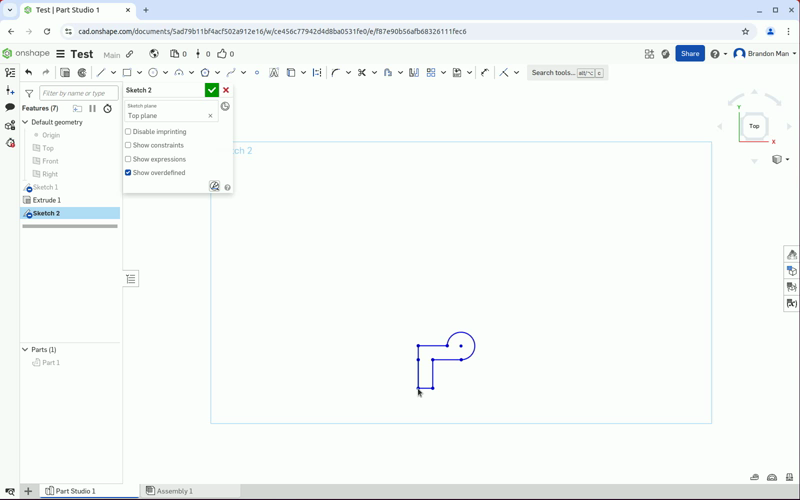
mouse_move(461, 345)
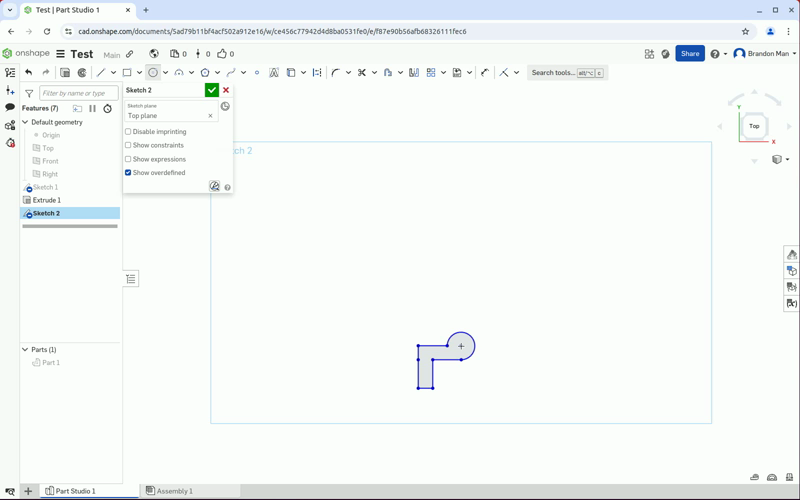
click(461, 345)
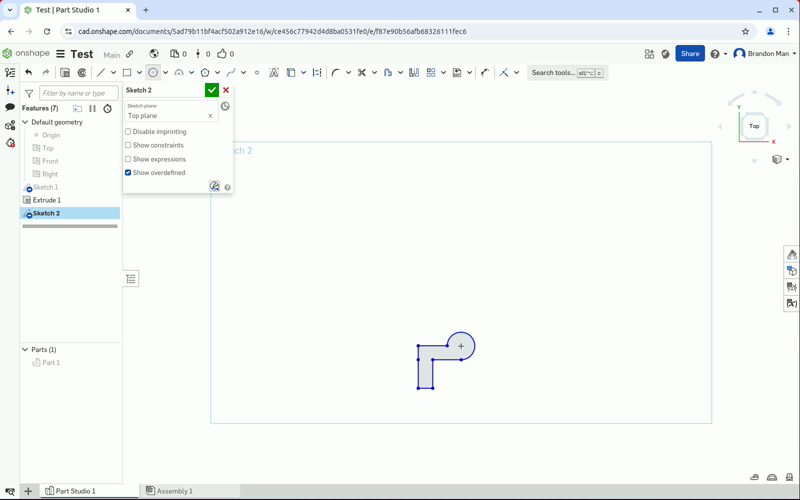
key_up(shift)
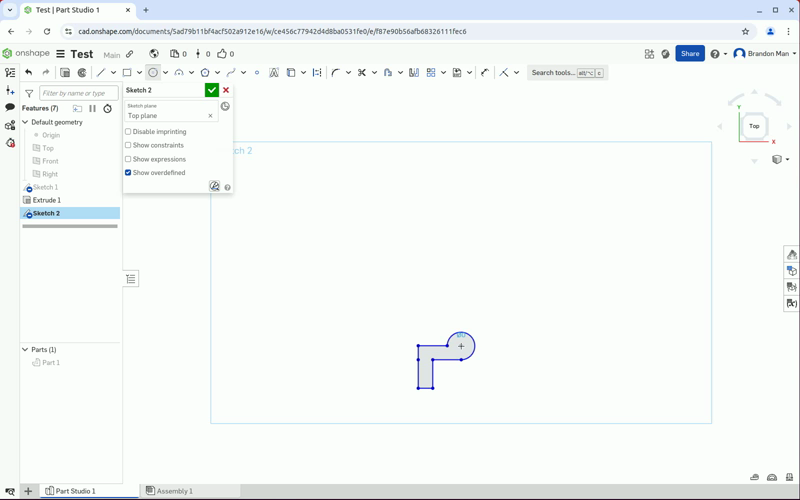
mouse_move(470, 345)
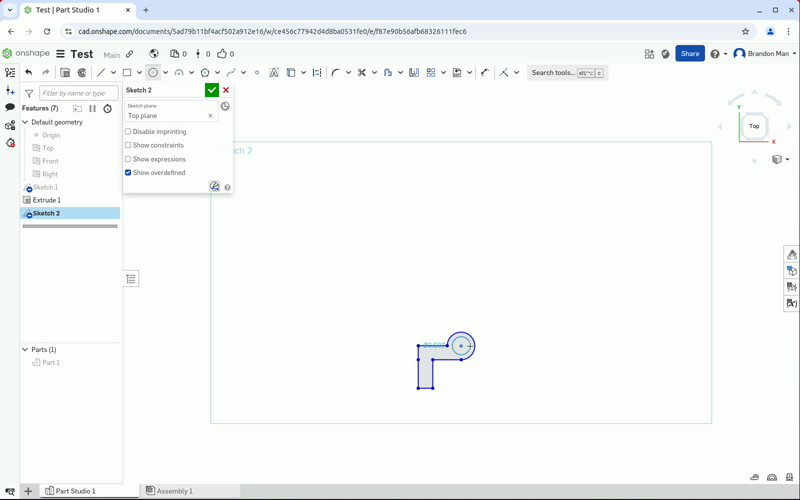
click(470, 345)
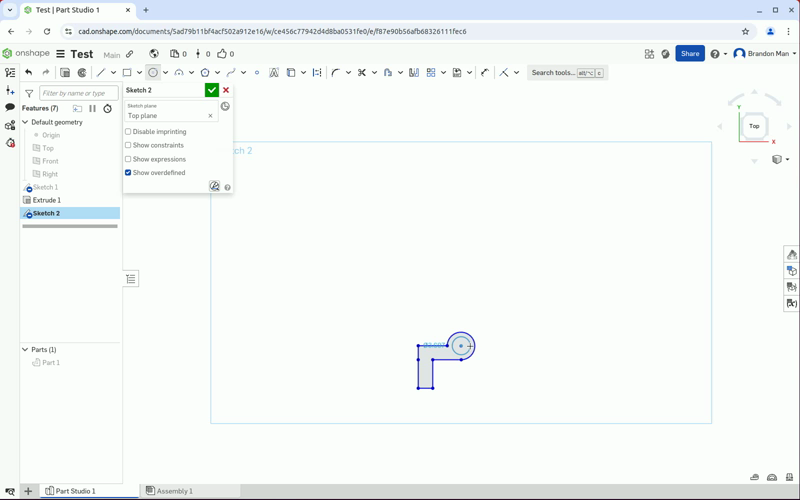
key(esc)
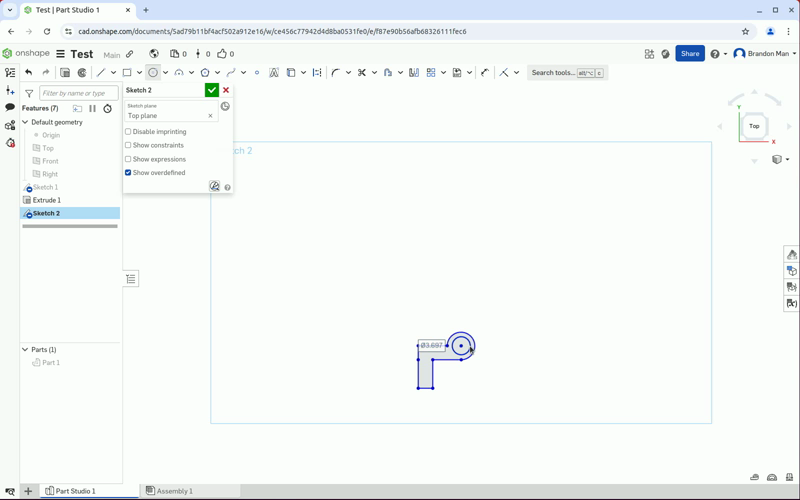
mouse_move(472, 348)
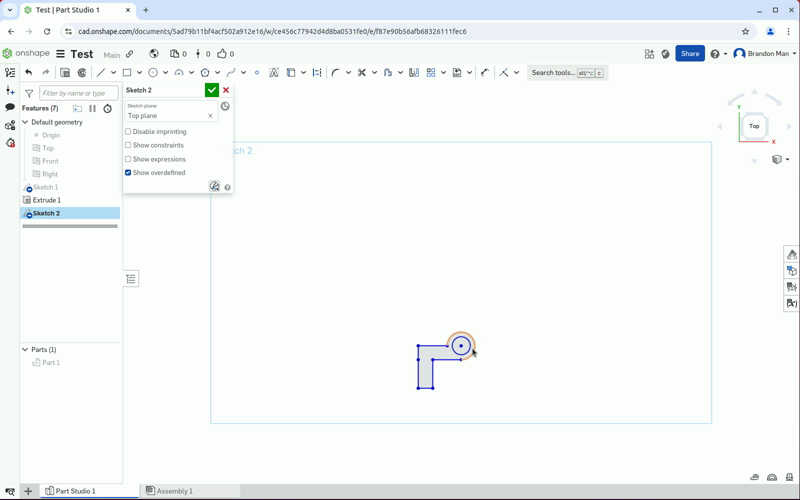
scroll(6)
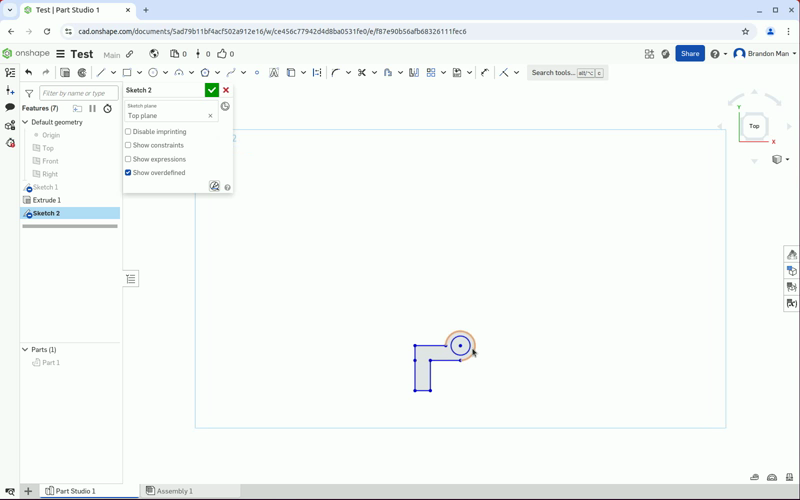
scroll(6)
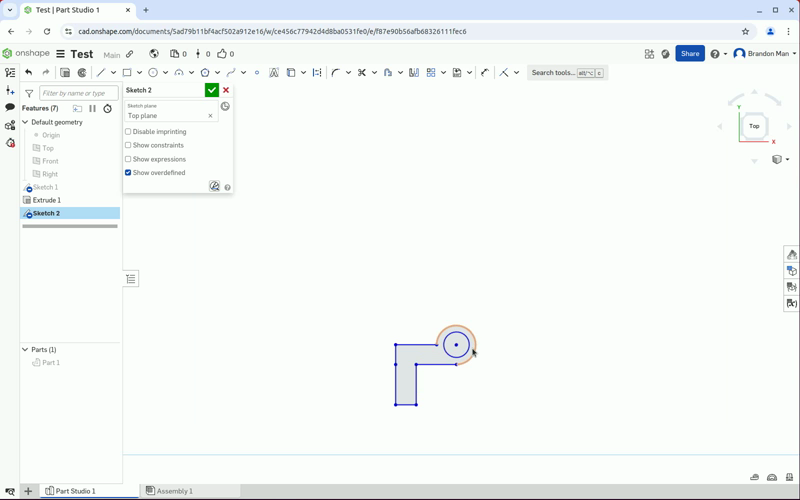
scroll(6)
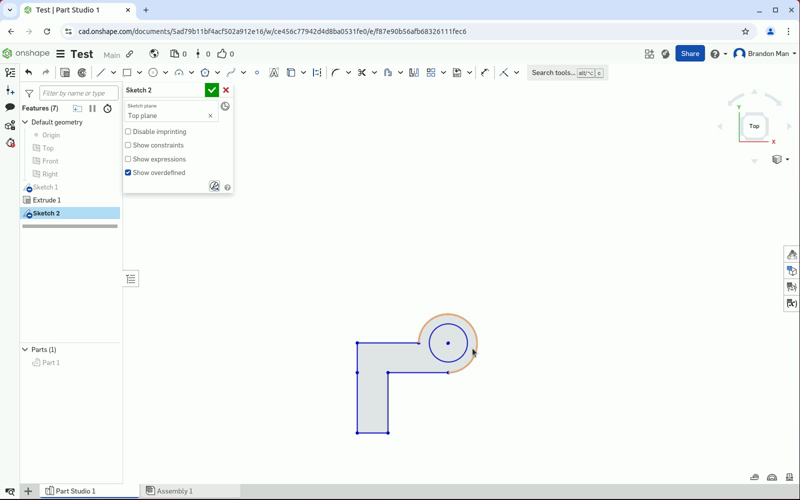
scroll(6)
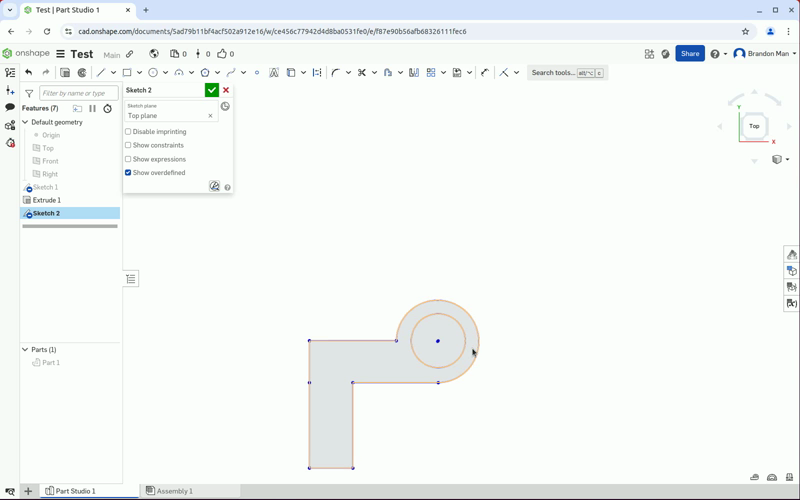
scroll(6)
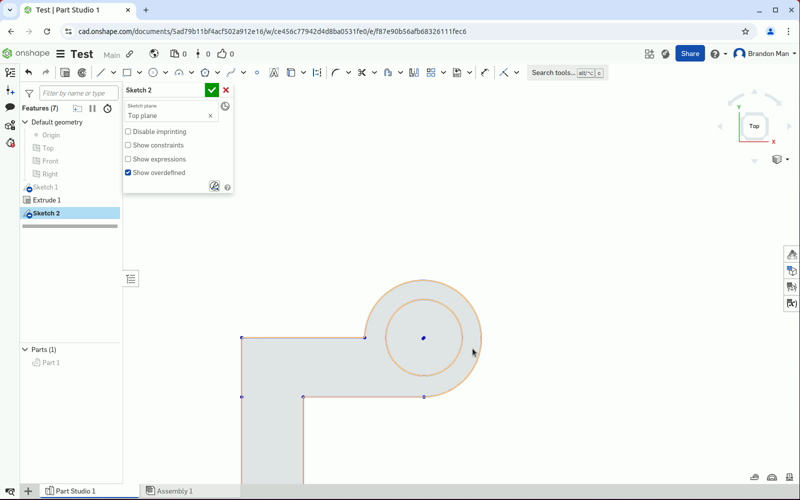
scroll(6)
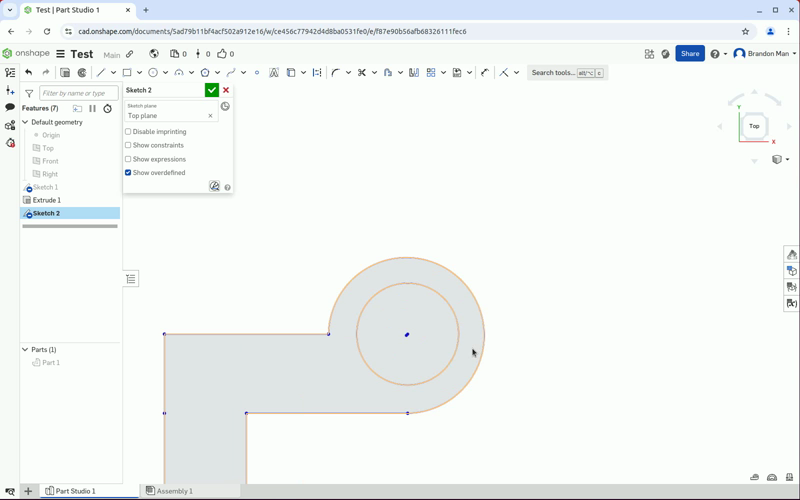
scroll(6)
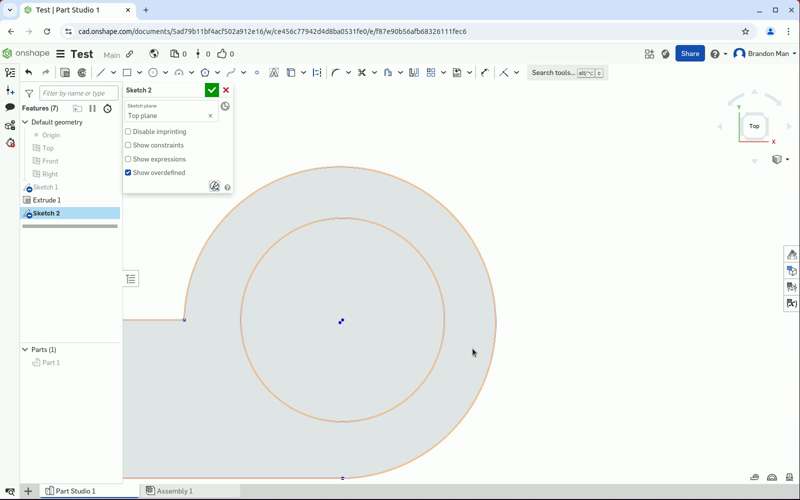
click(472, 348)
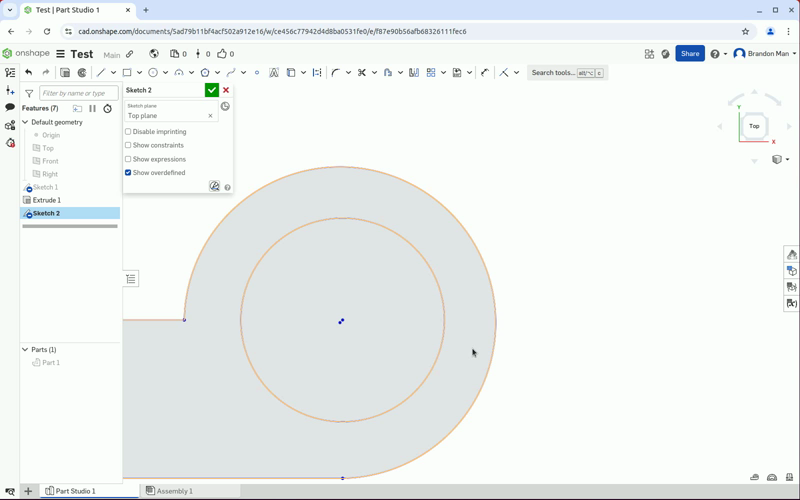
scroll(-6)
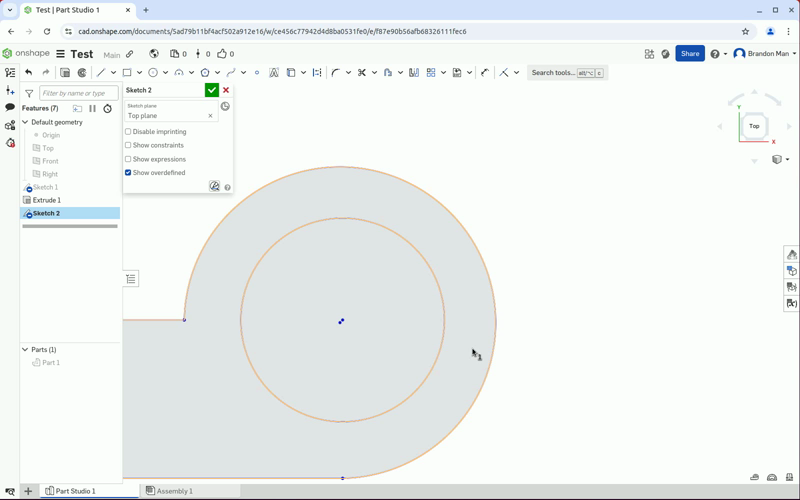
scroll(-6)
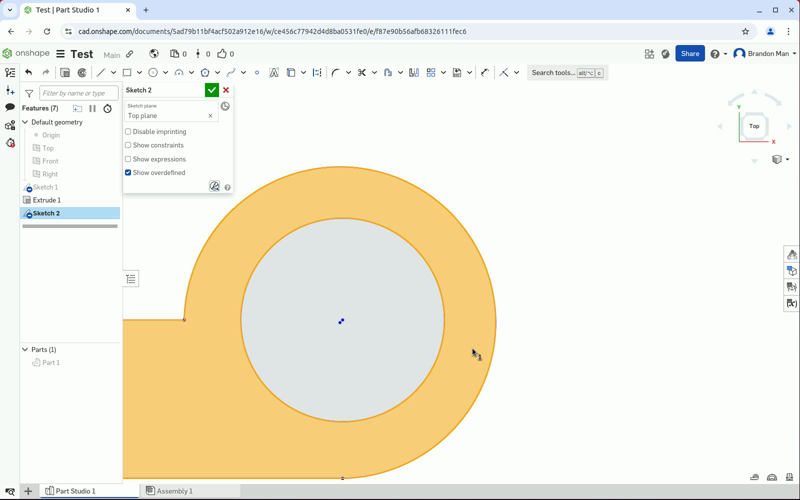
scroll(-6)
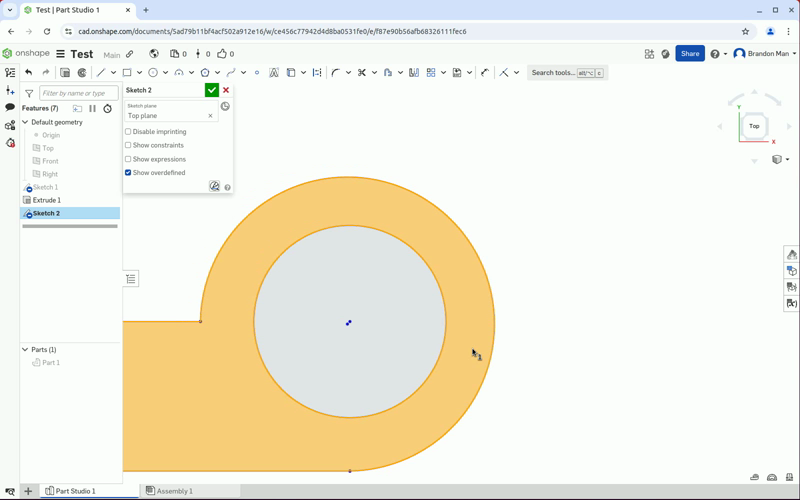
scroll(-6)
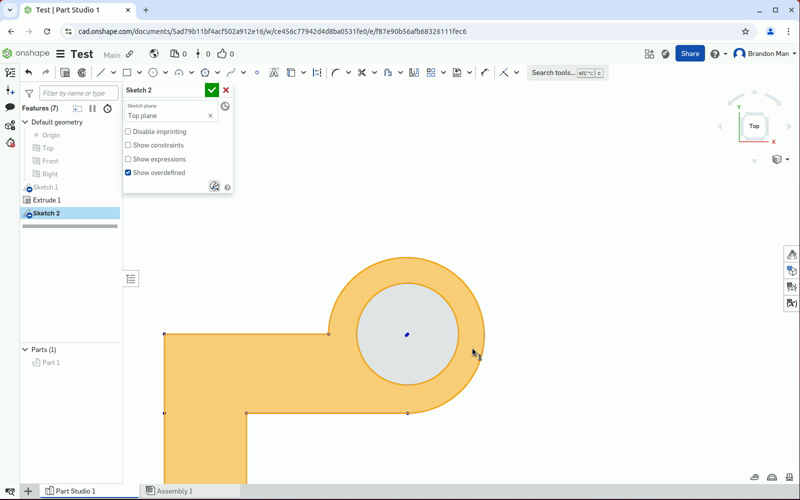
scroll(-6)
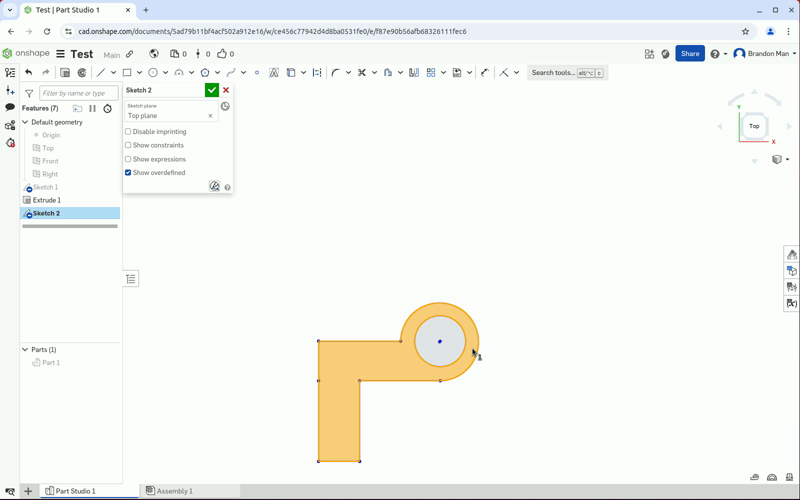
scroll(-6)
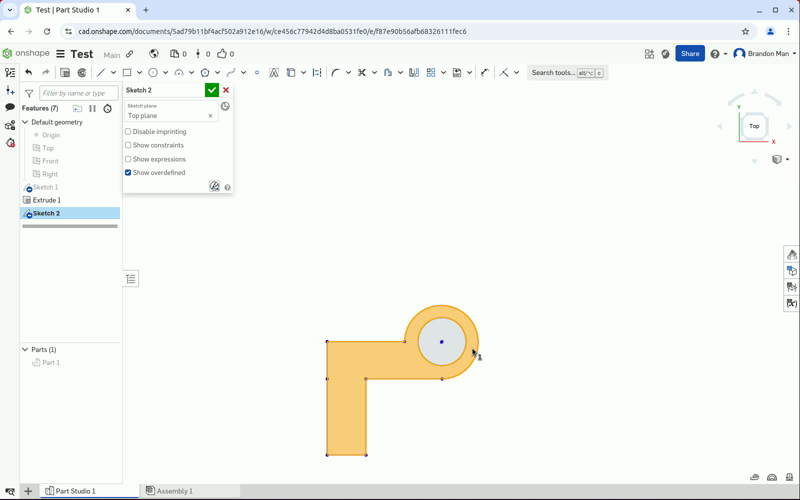
scroll(-6)
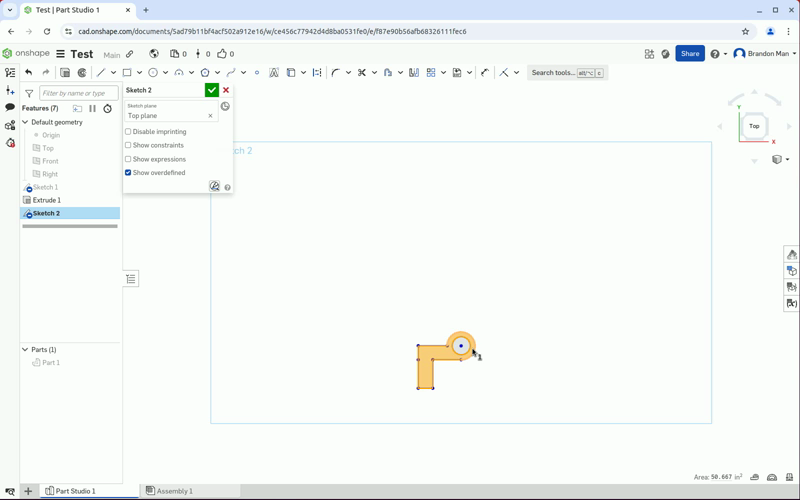
mouse_move(73, 352)
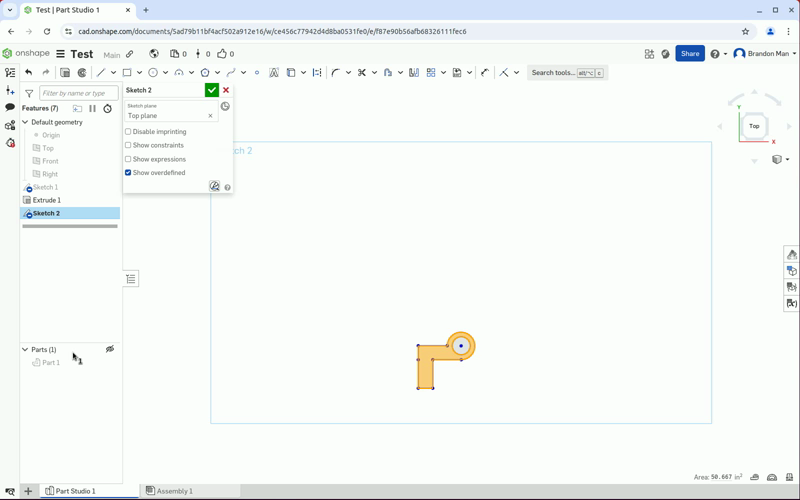
key(shift+y)
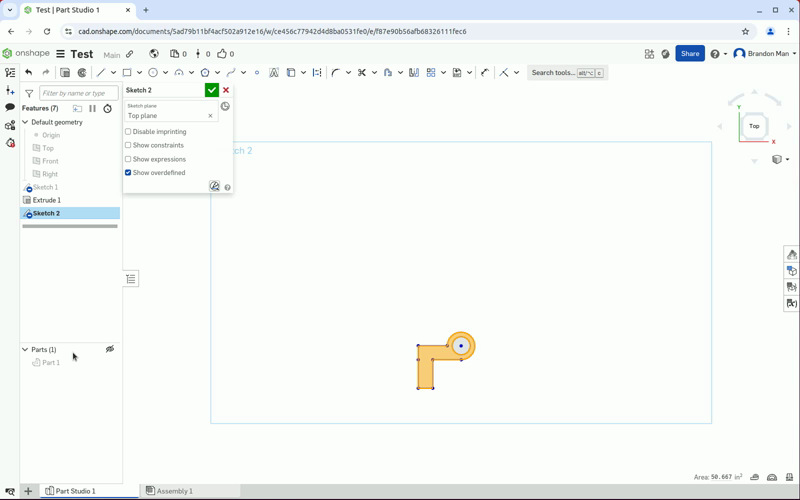
key(shift+e)
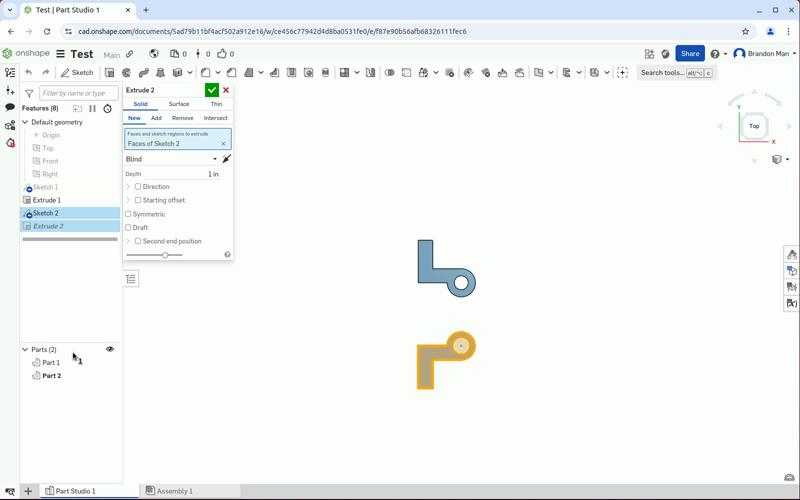
mouse_move(143, 106)
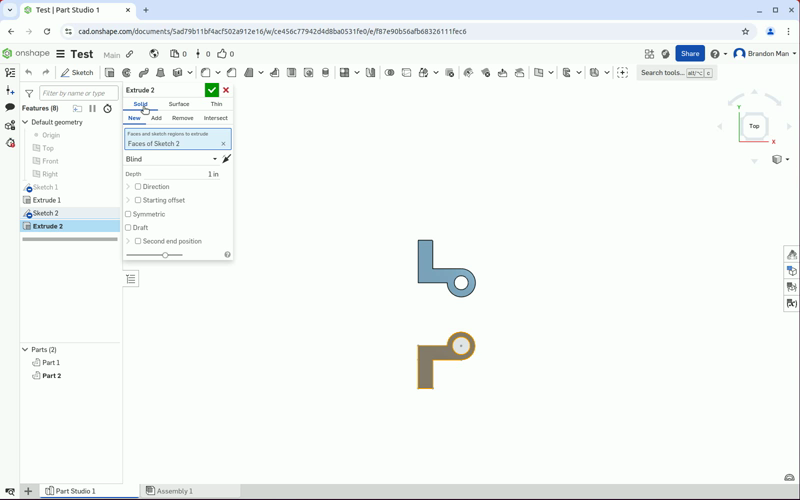
click(143, 106)
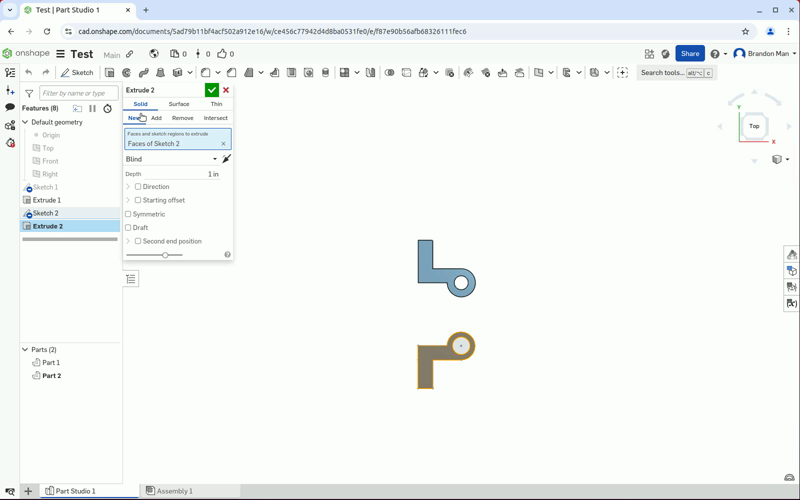
mouse_move(137, 120)
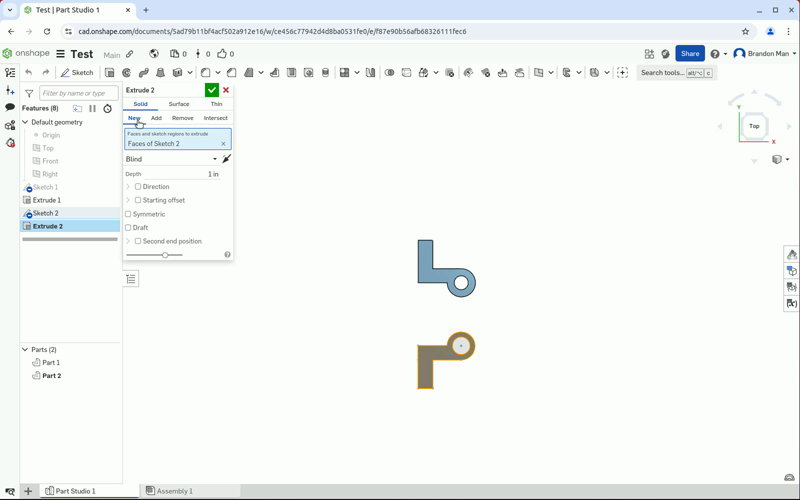
click(137, 120)
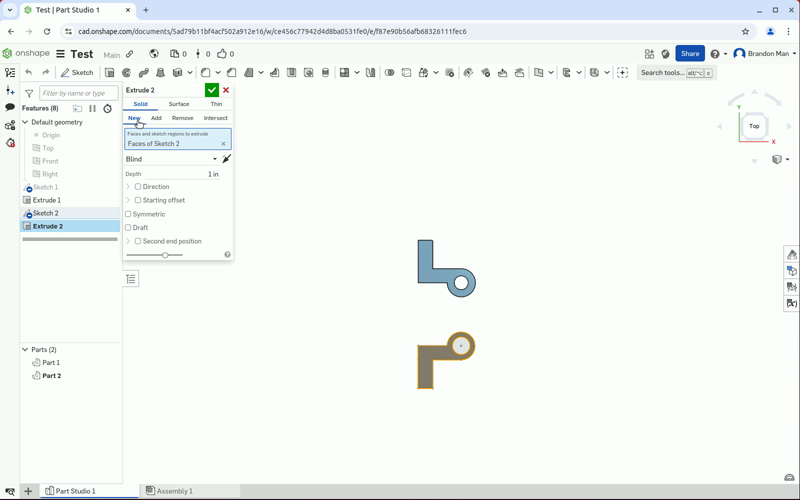
key(tab, 4)
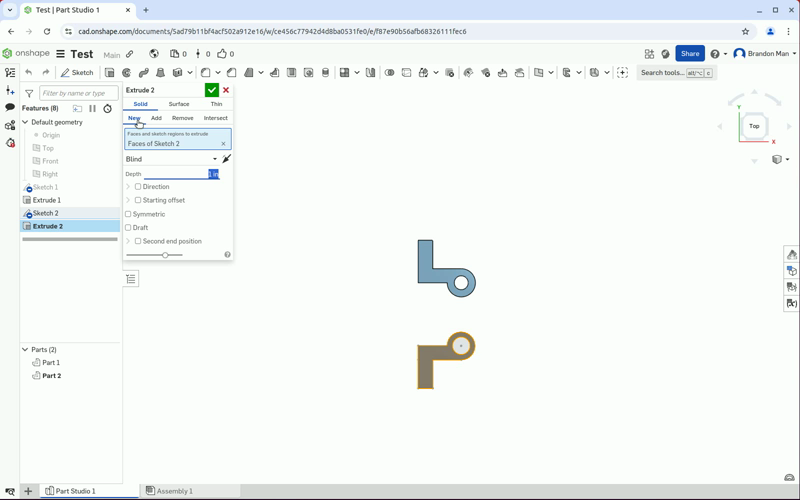
text(11.554)
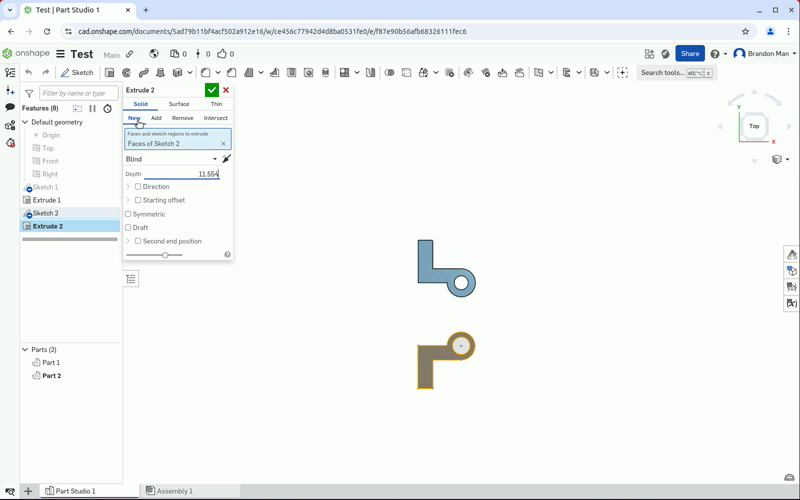
key(enter)
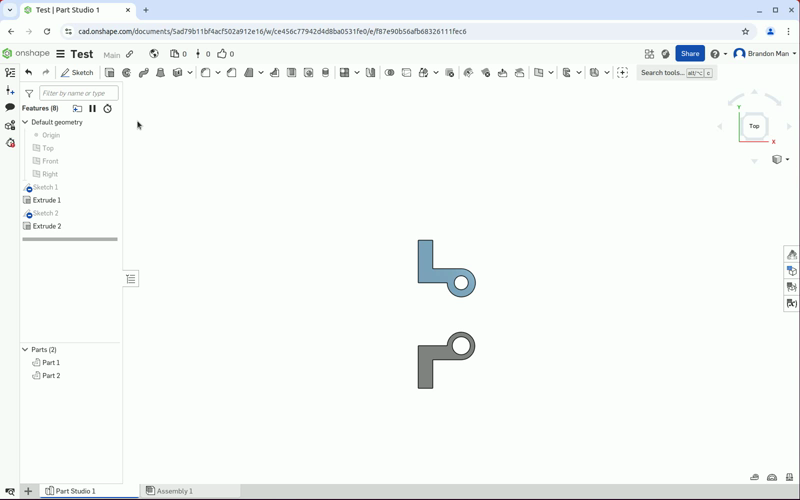
key(shift+h)
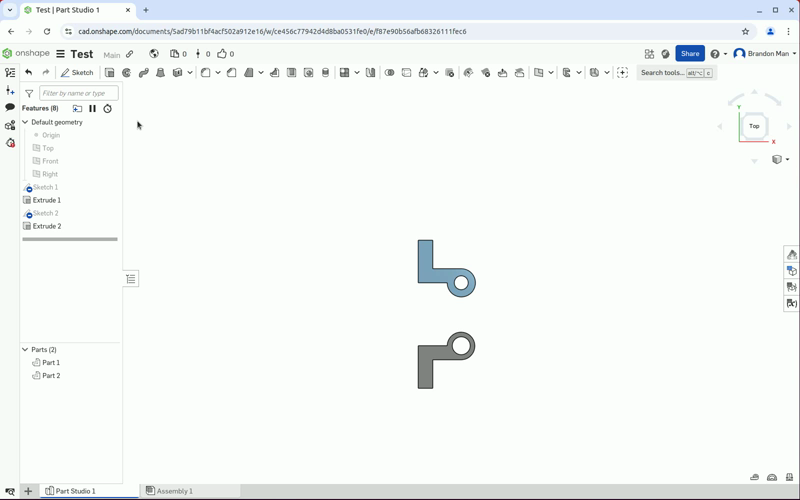
key(shift+h)
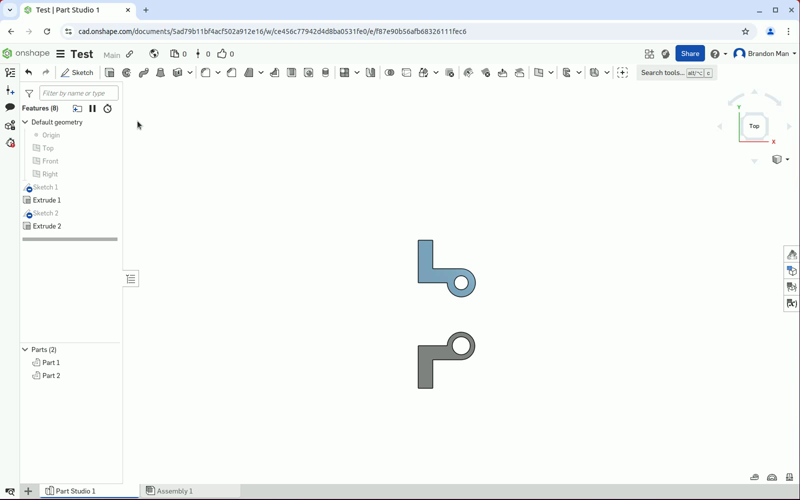
mouse_move(73, 189)
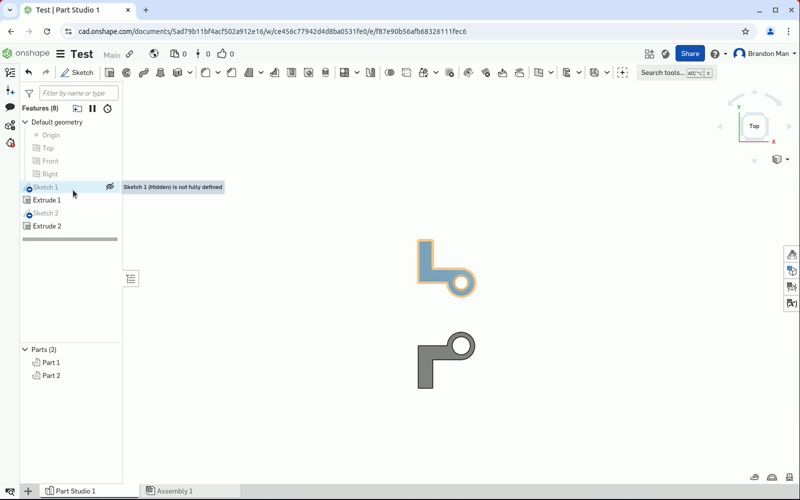
click(73, 189)
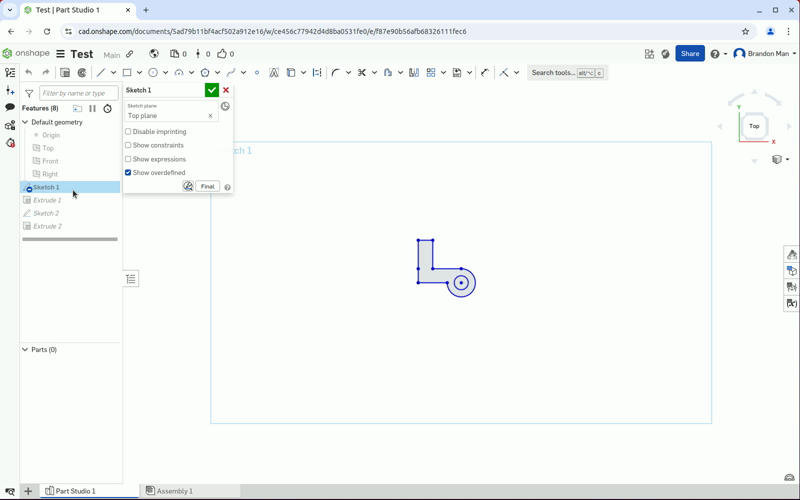
mouse_move(229, 92)
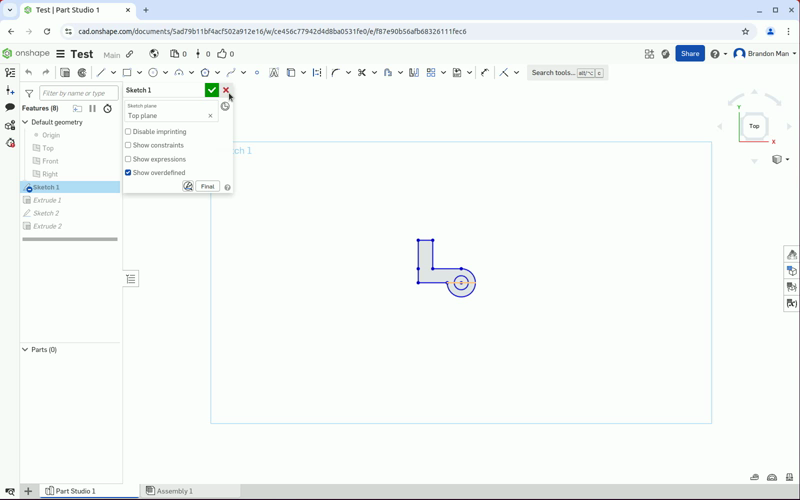
click(229, 92)
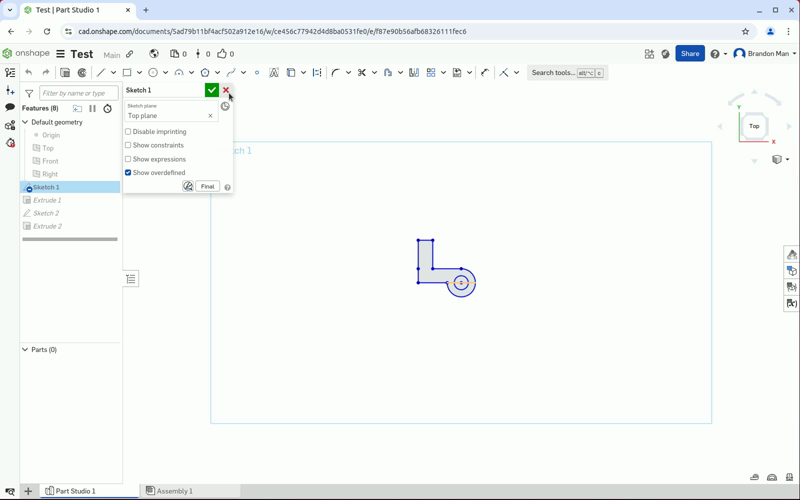
key(shift+s)
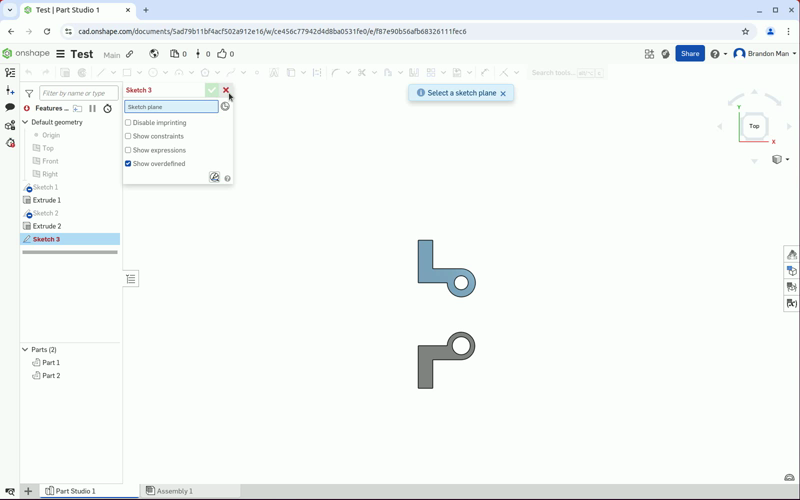
mouse_move(73, 150)
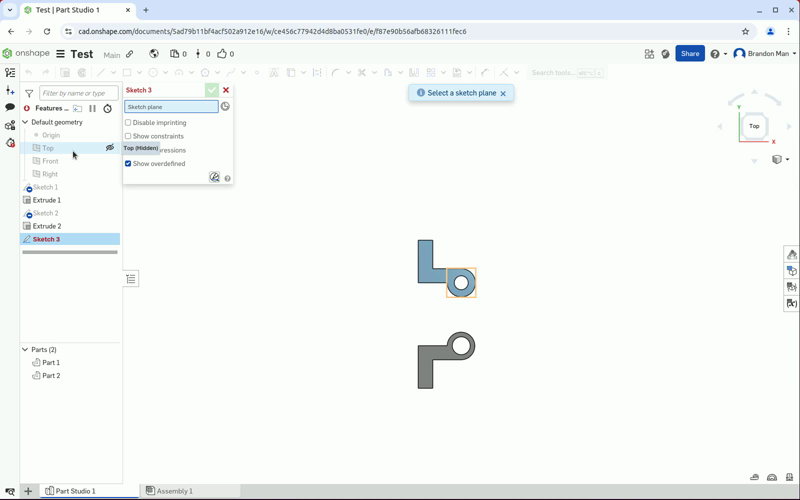
click(73, 150)
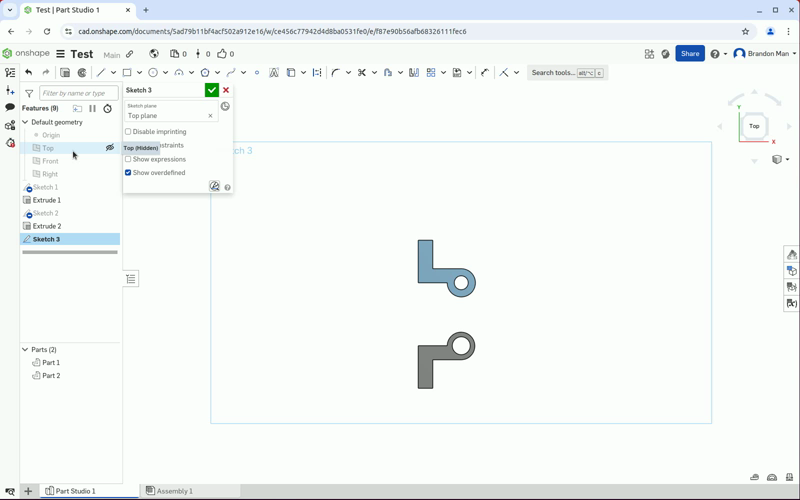
mouse_move(73, 352)
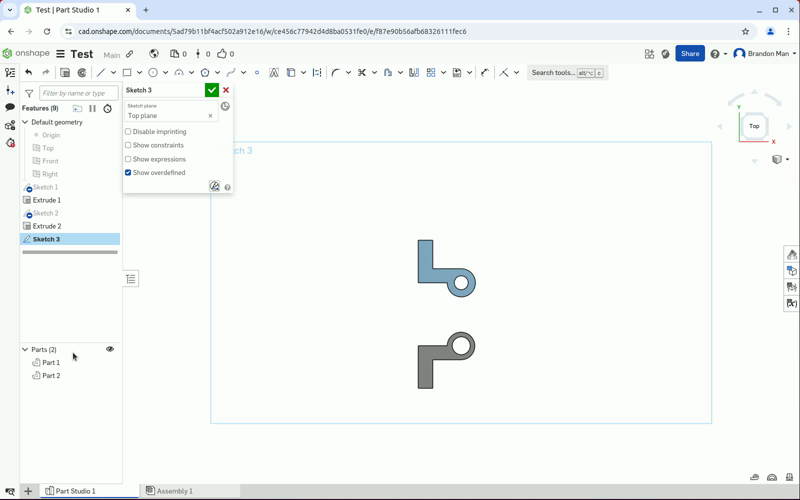
key(y)
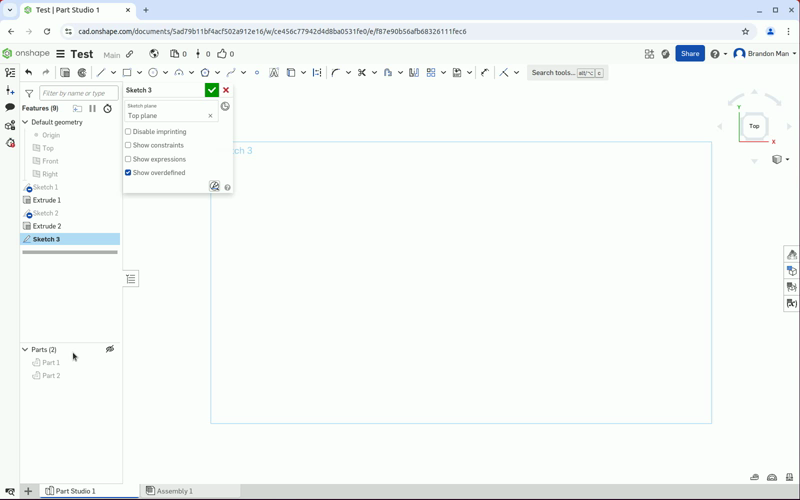
key(c)
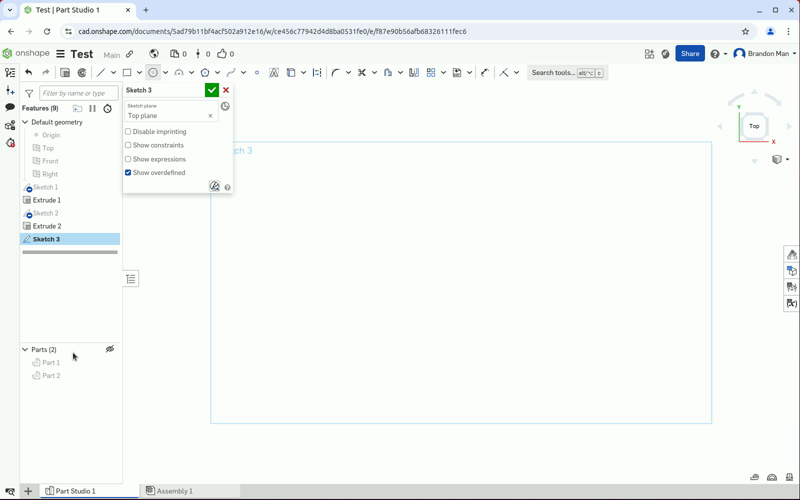
key_down(shift)
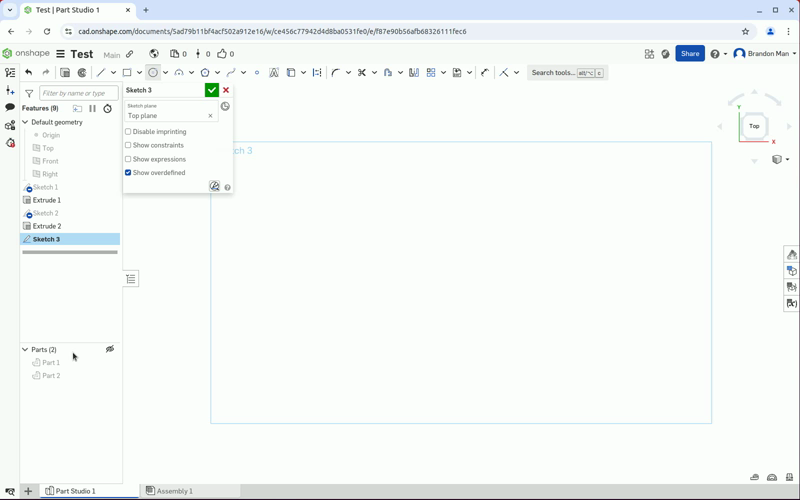
mouse_move(461, 282)
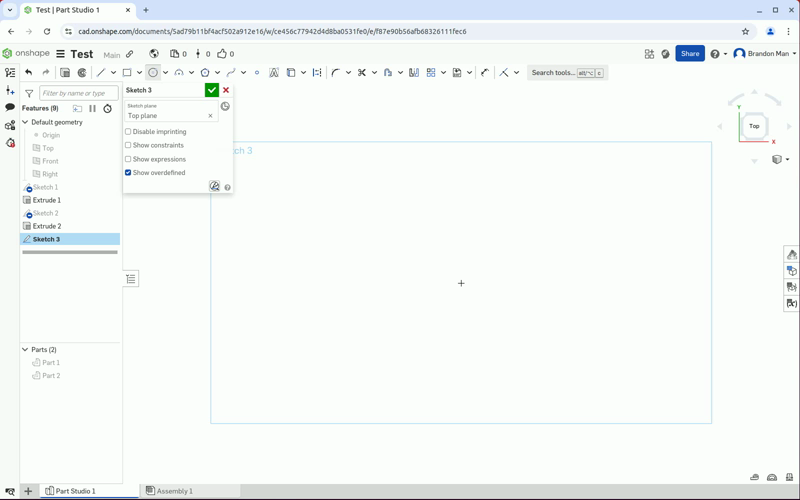
click(461, 282)
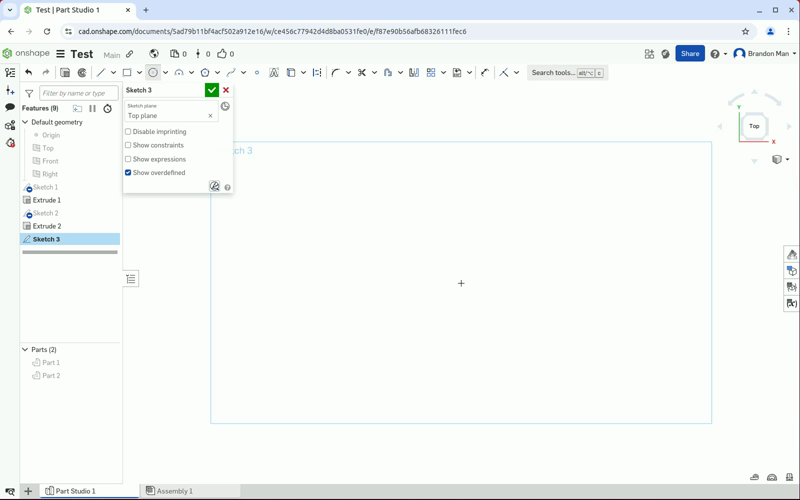
key_up(shift)
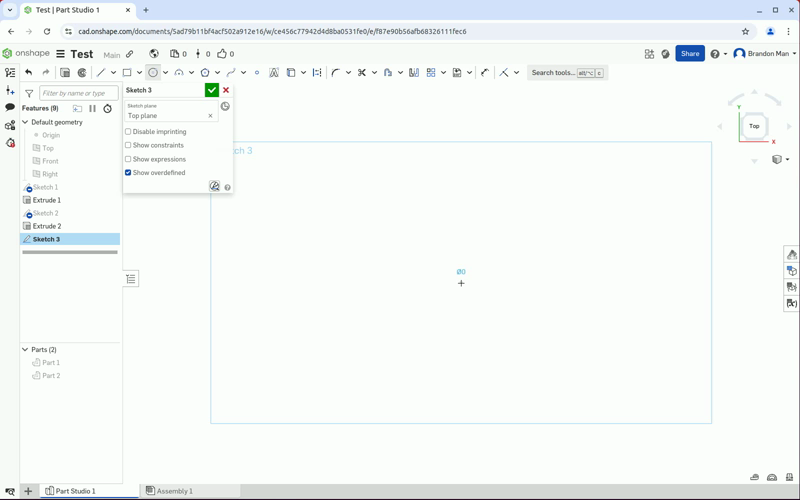
mouse_move(468, 282)
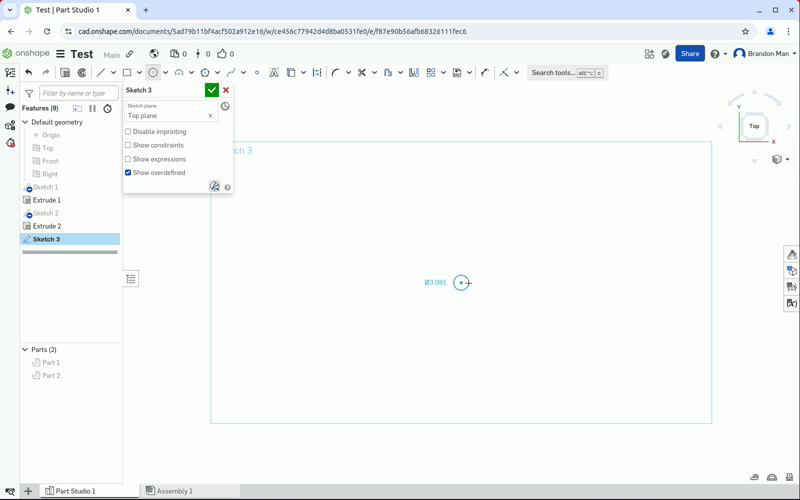
click(468, 282)
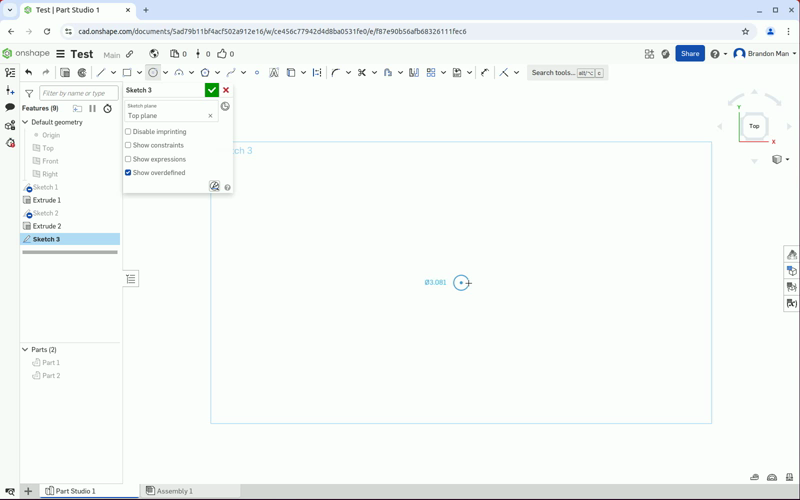
key(esc)
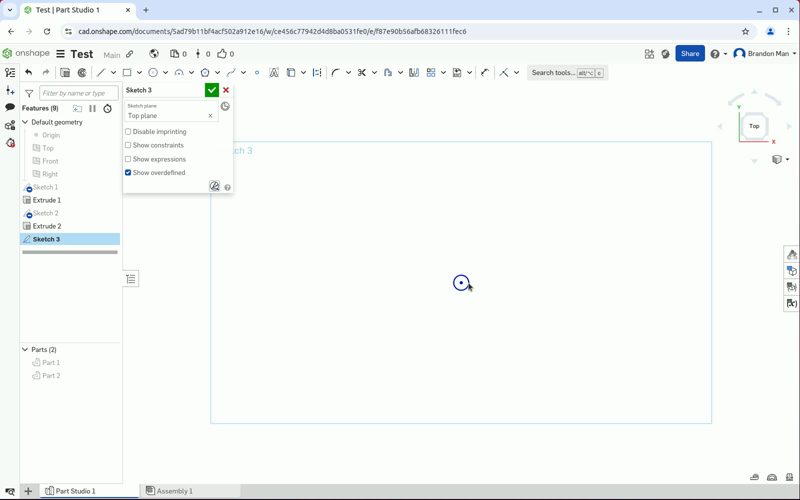
mouse_move(466, 281)
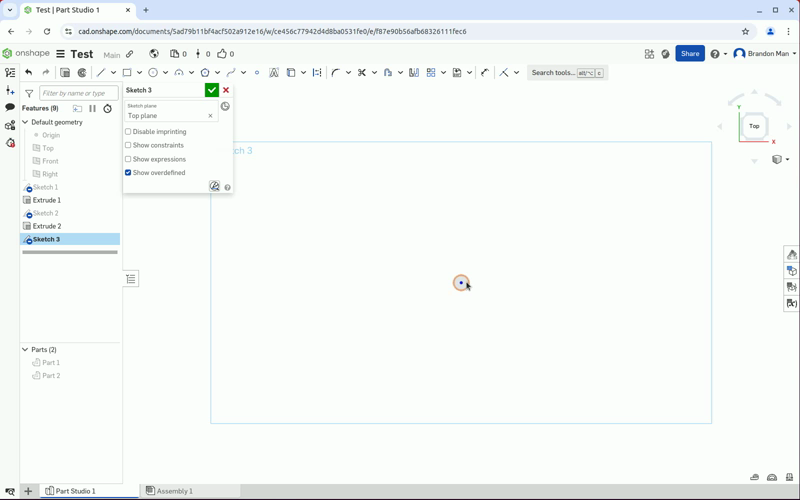
scroll(6)
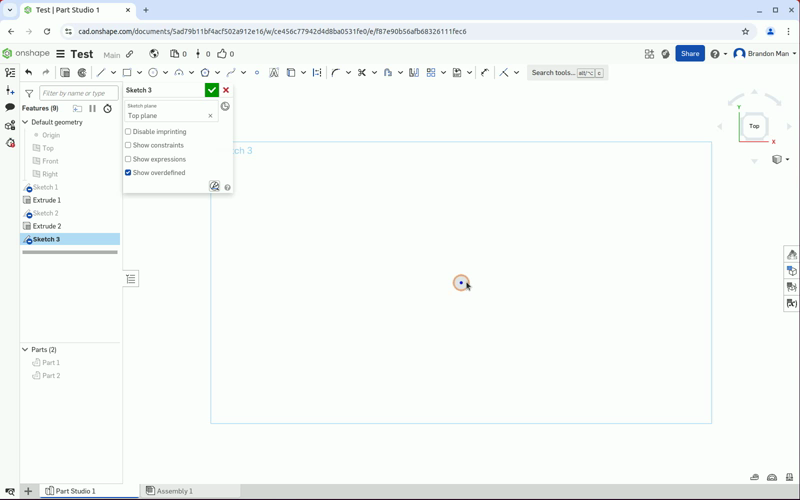
scroll(6)
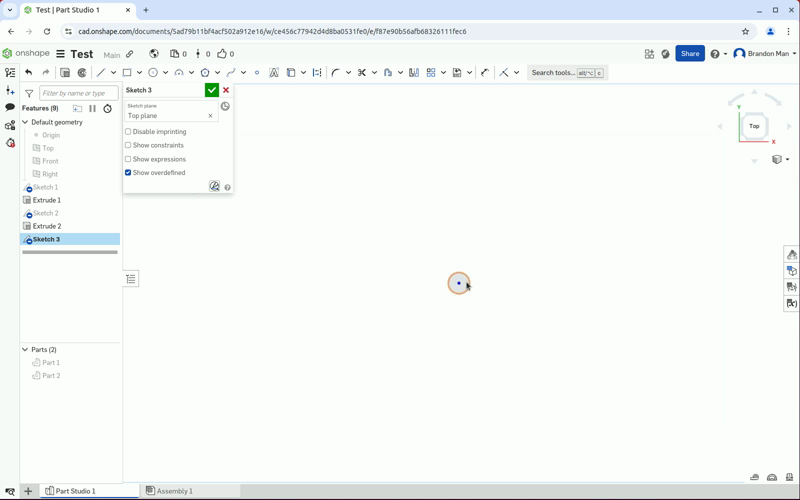
scroll(6)
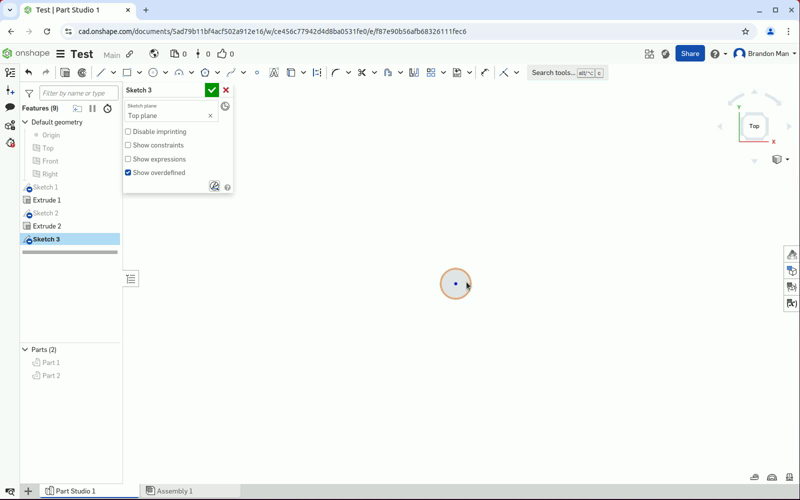
scroll(6)
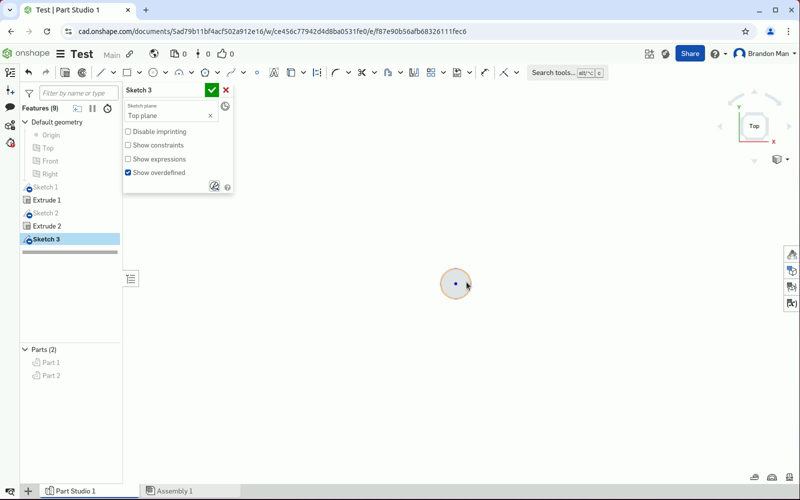
scroll(6)
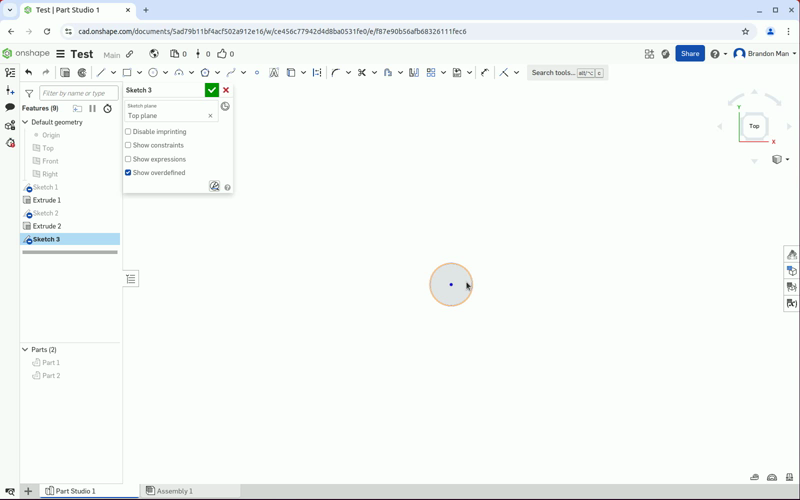
scroll(6)
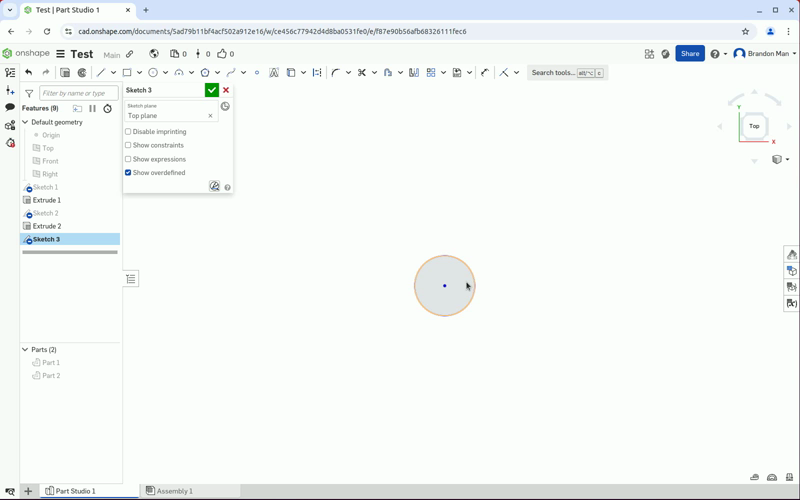
scroll(6)
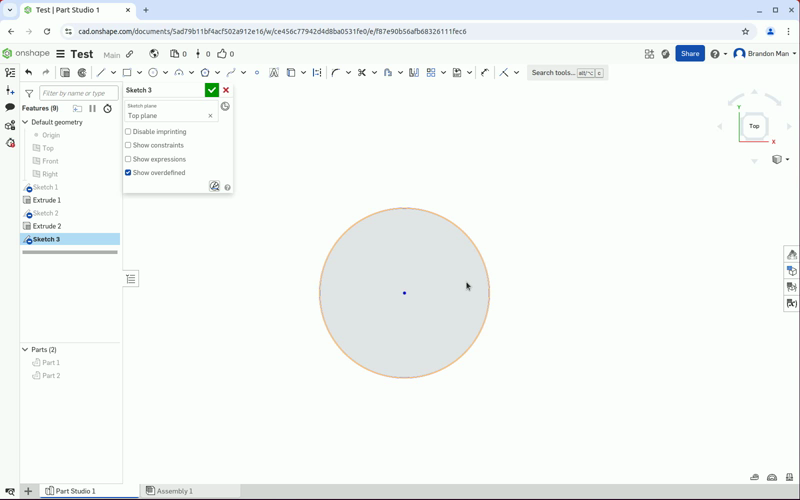
click(466, 281)
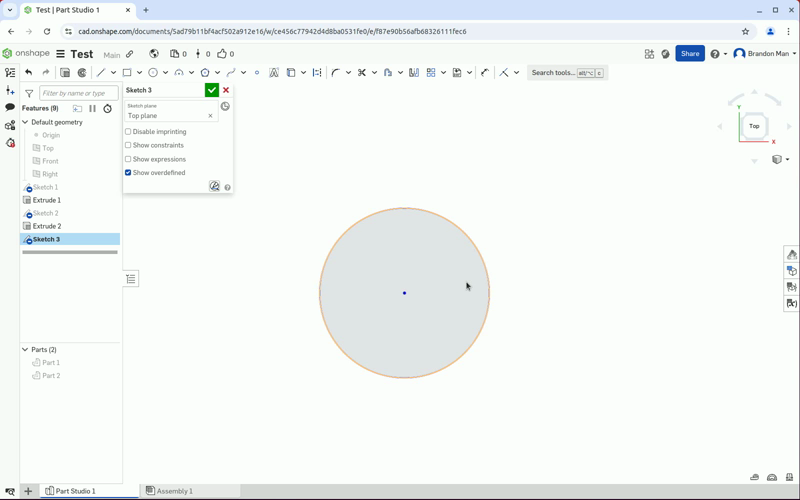
scroll(-6)
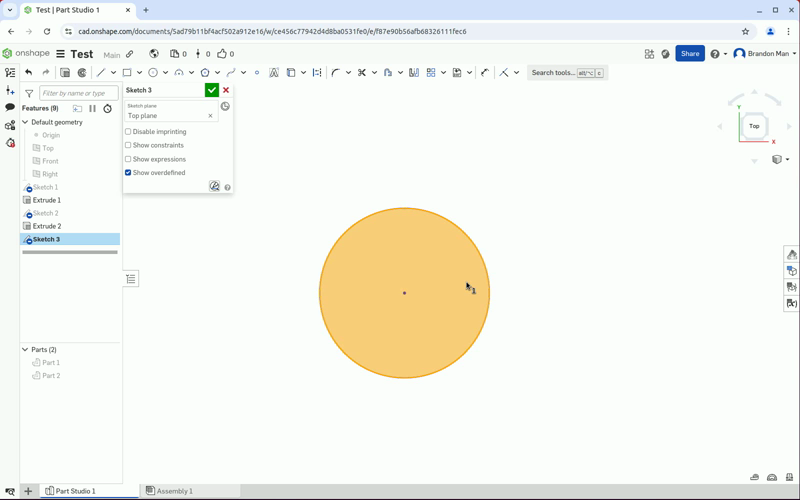
scroll(-6)
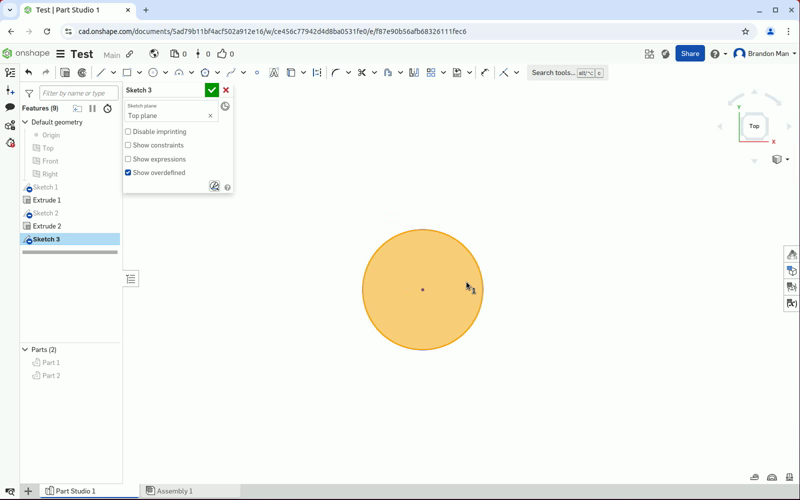
scroll(-6)
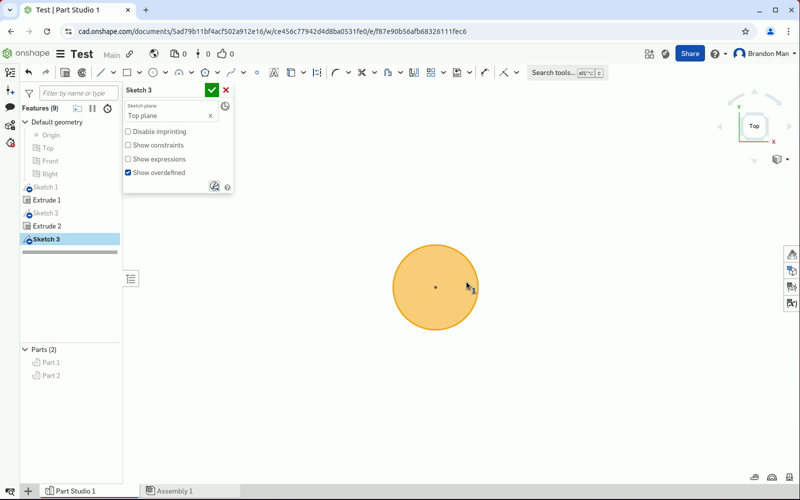
scroll(-6)
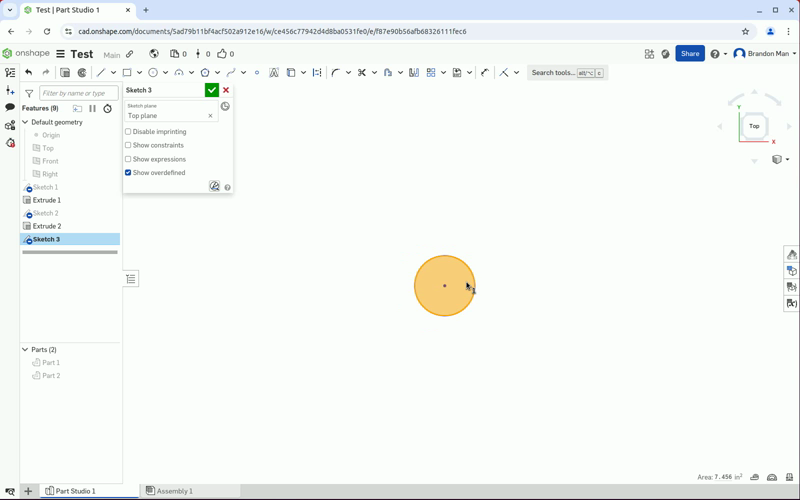
scroll(-6)
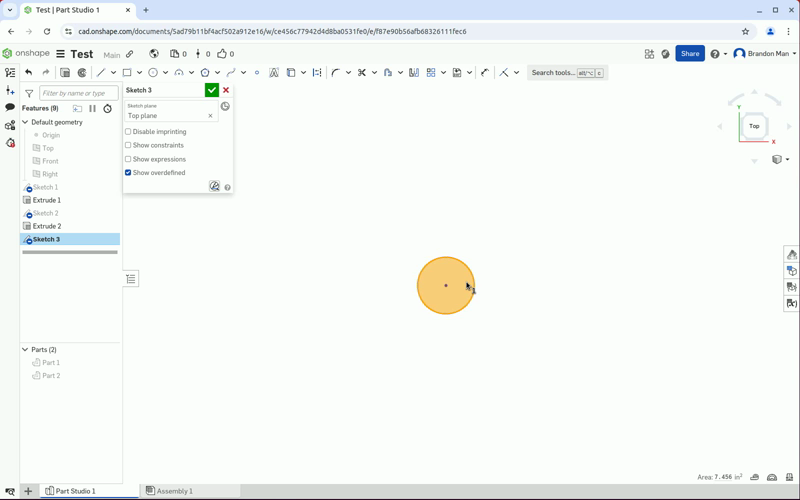
scroll(-6)
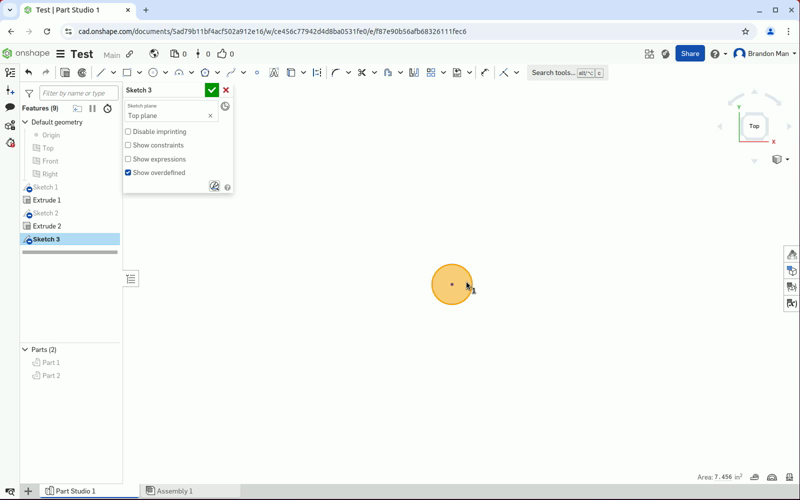
scroll(-6)
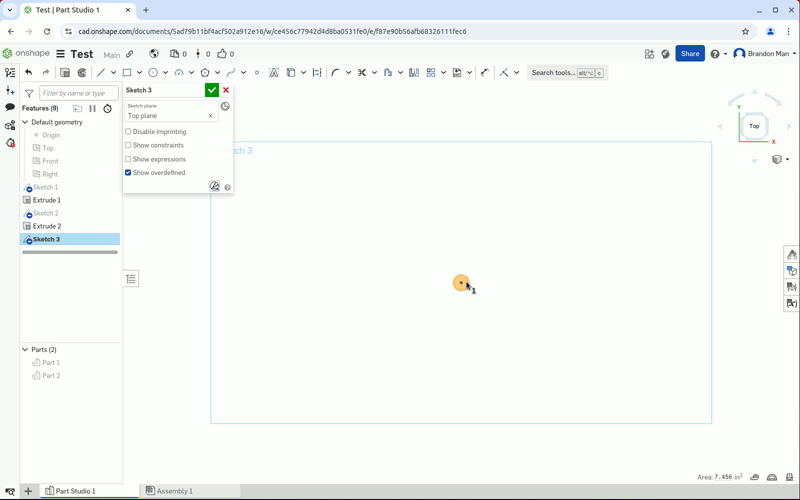
mouse_move(73, 352)
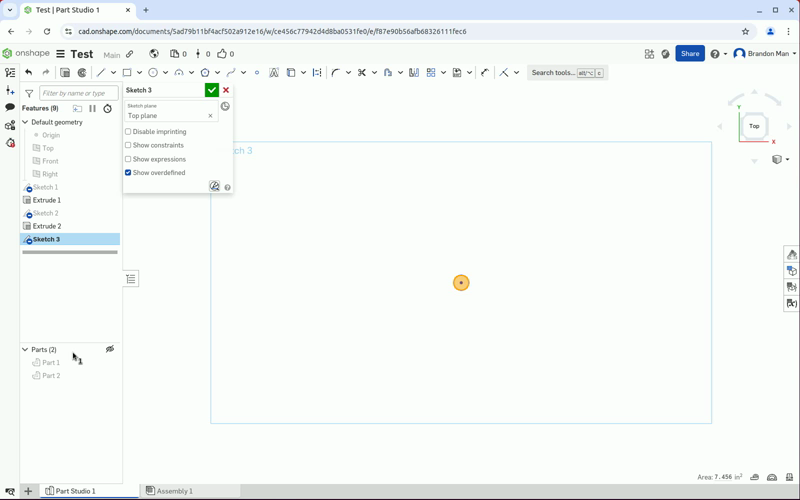
key(shift+y)
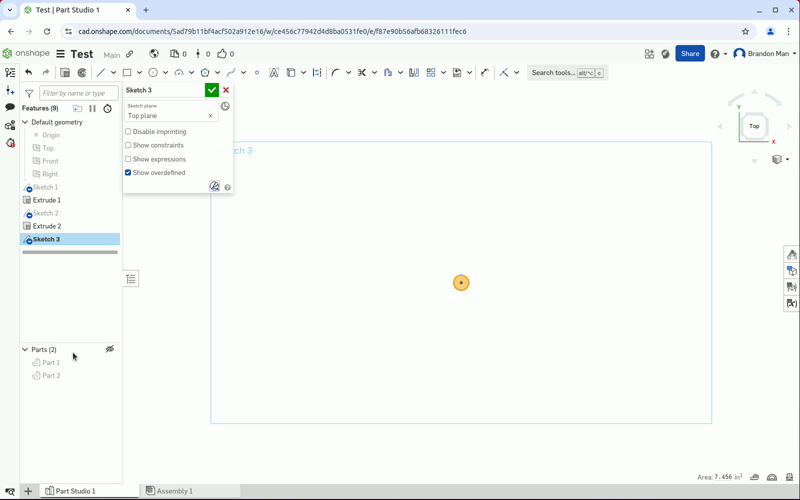
key(shift+e)
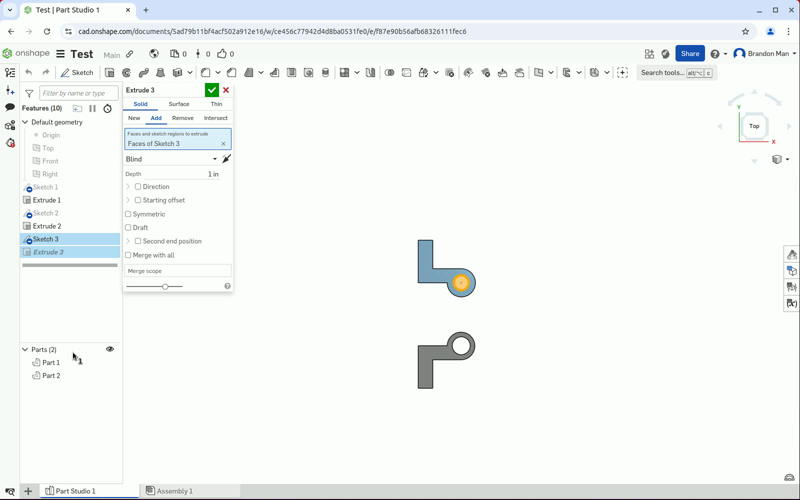
mouse_move(143, 106)
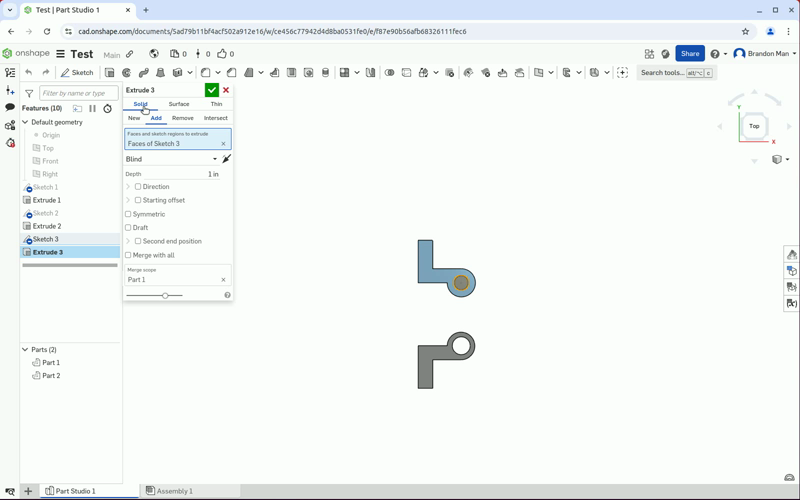
click(143, 106)
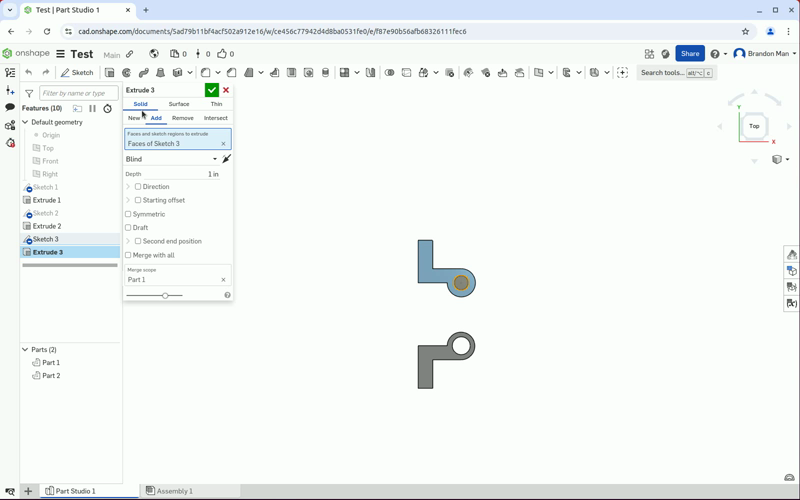
mouse_move(137, 120)
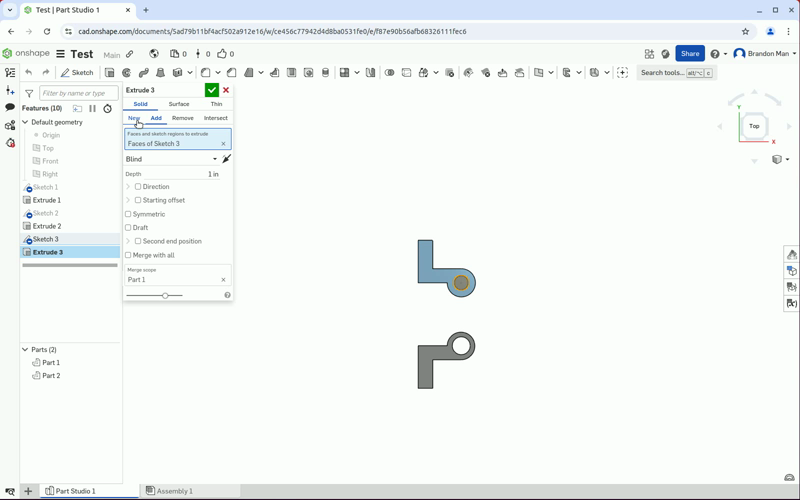
click(137, 120)
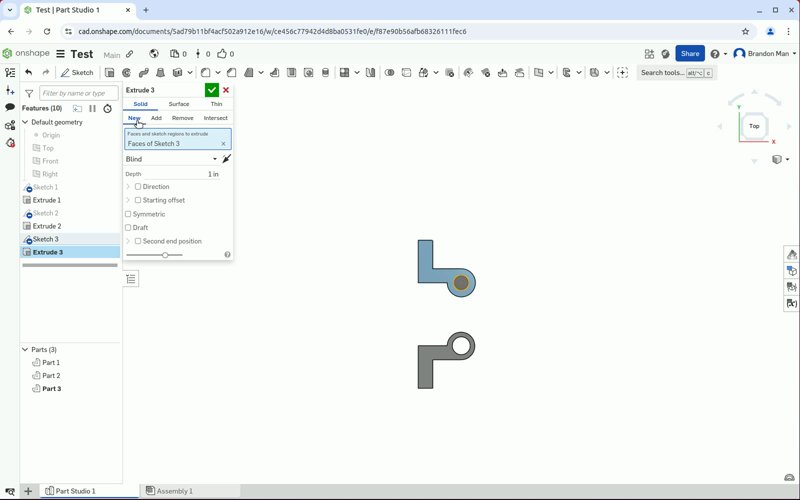
key(tab, 4)
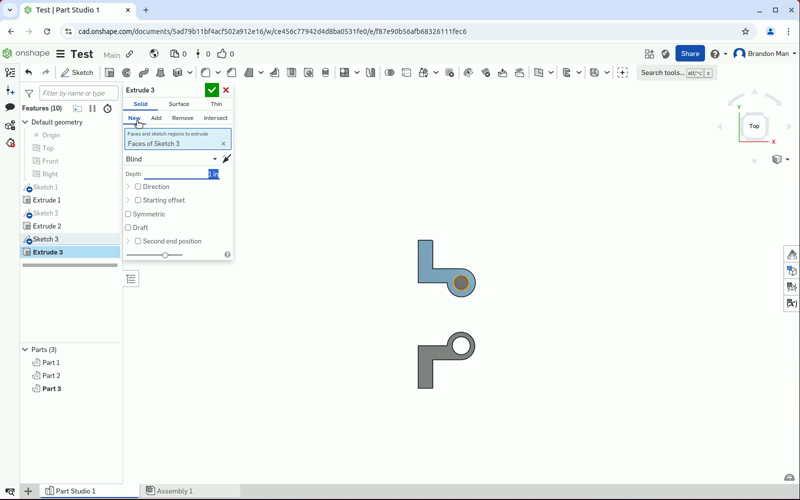
text(23.108)
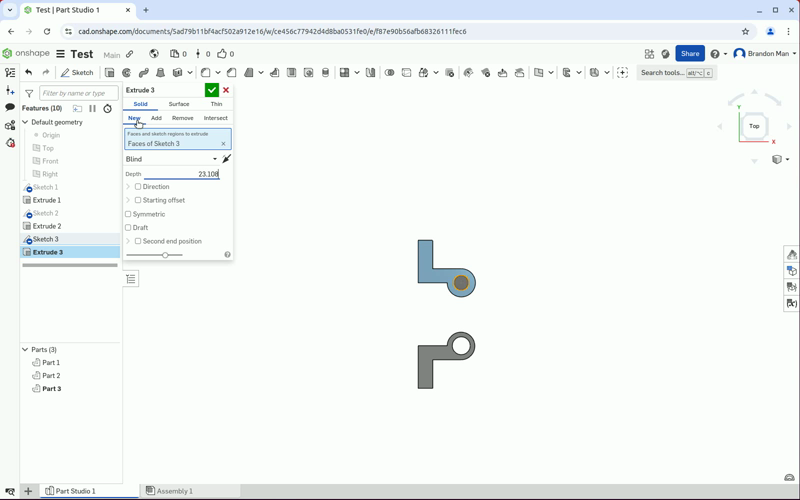
key(enter)
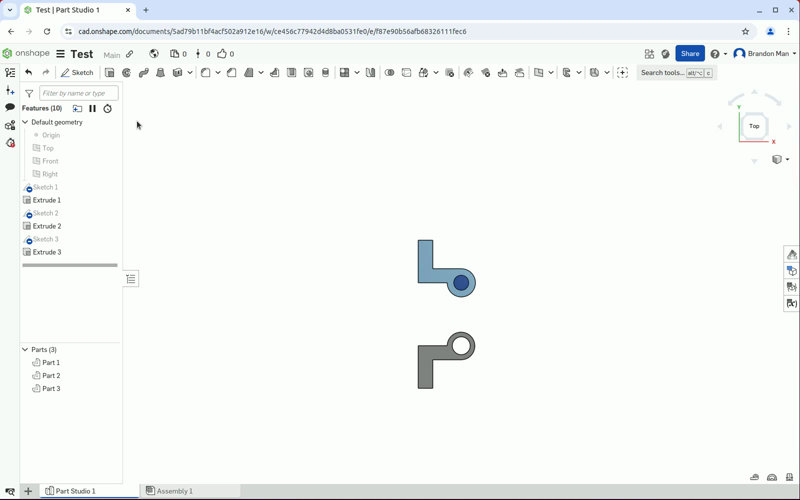
key(shift+h)
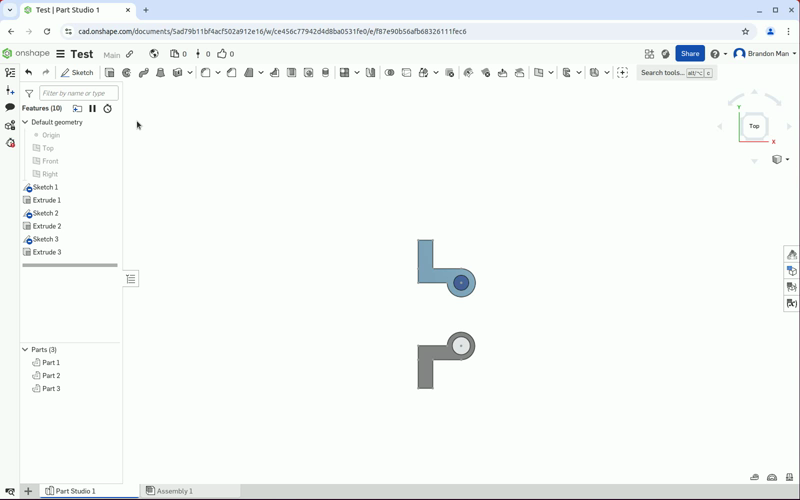
key(shift+h)
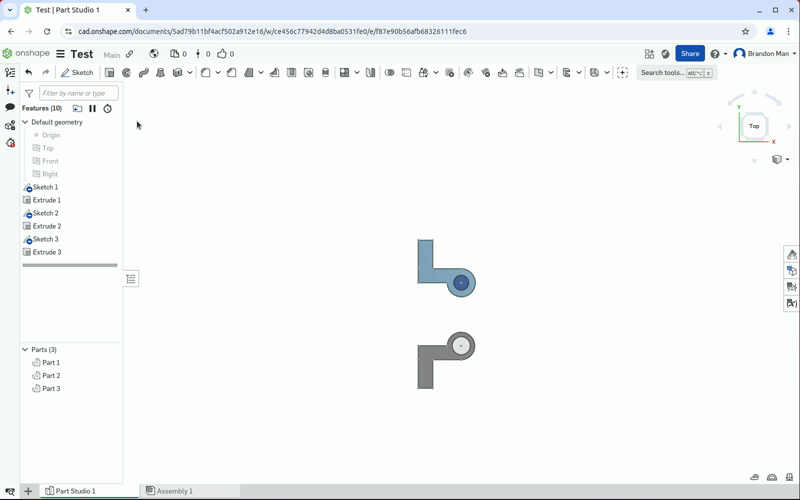
key(shift+7)
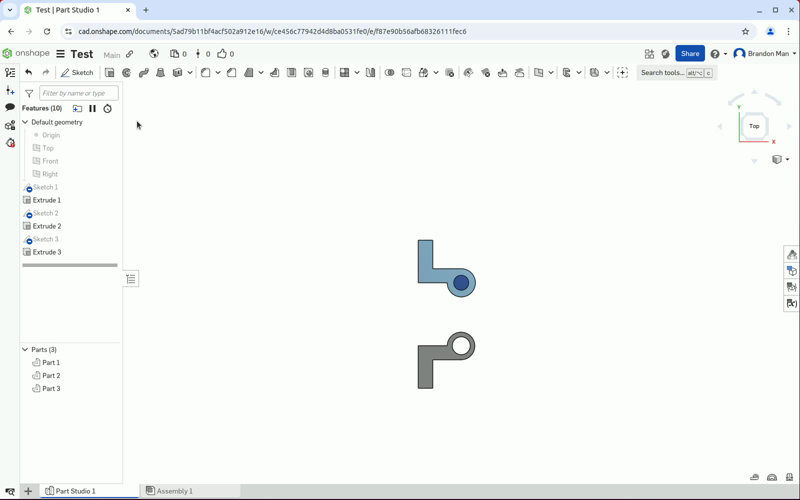
key(up, 3)
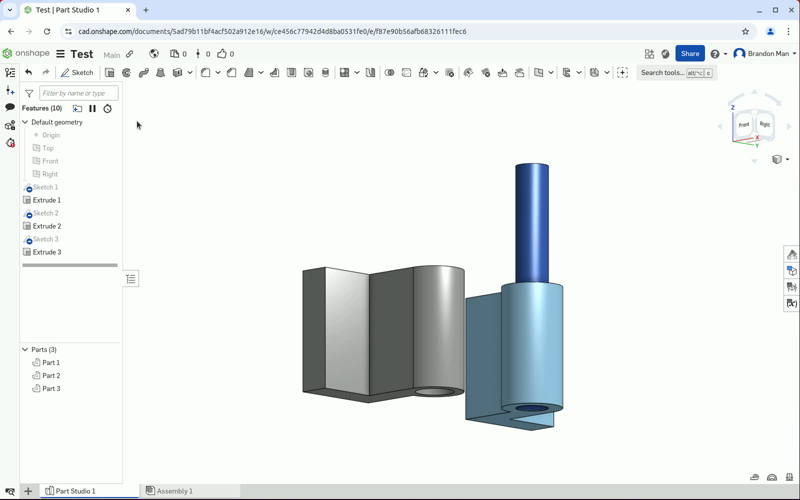
key(left, 3)
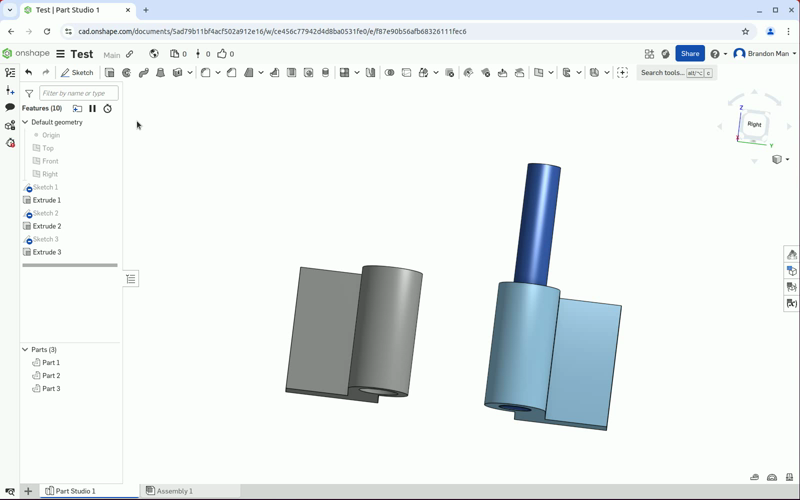
key(right, 3)
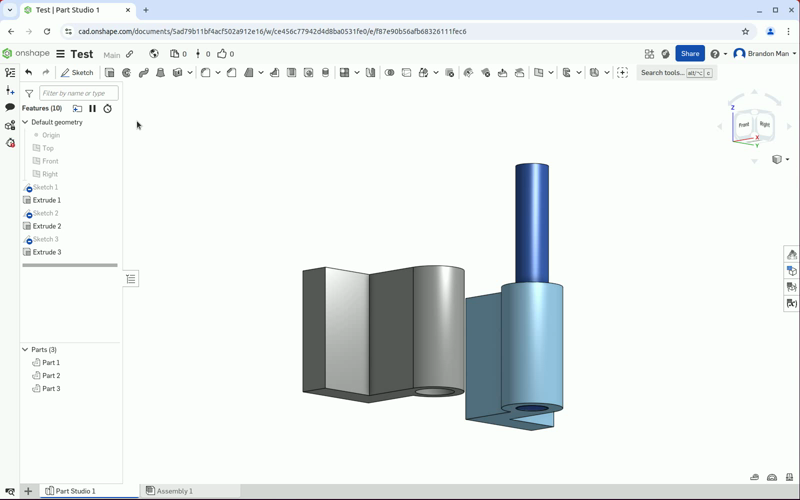
key(down, 3)
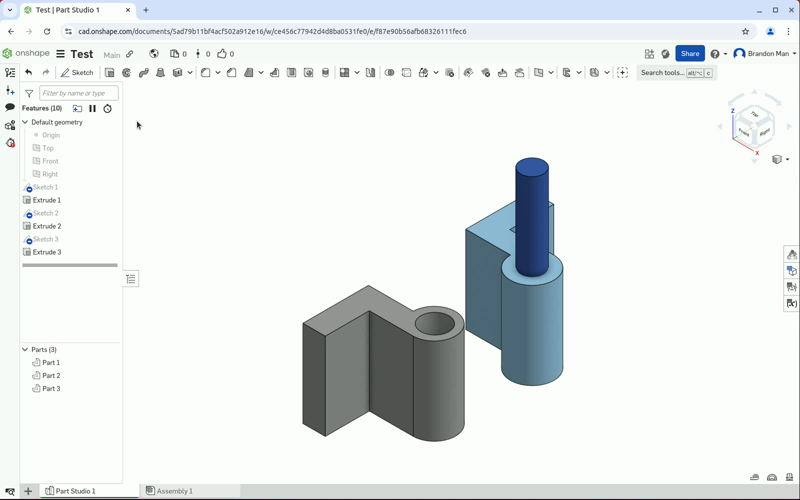
mouse_move(73, 189)
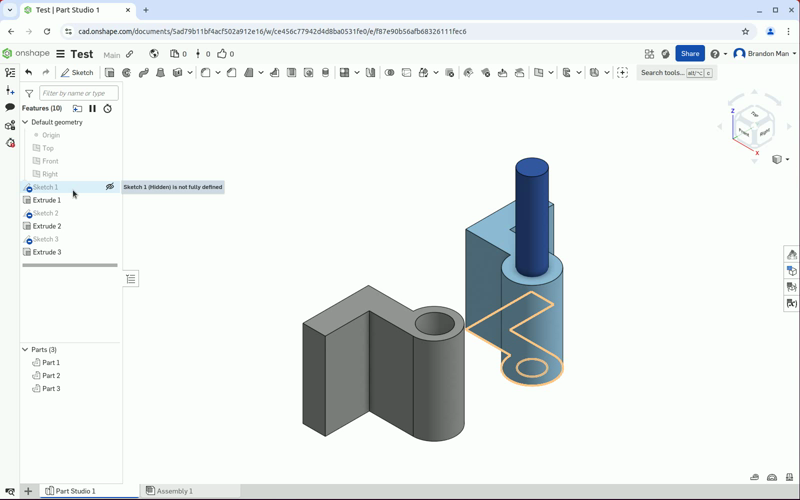
click(73, 189)